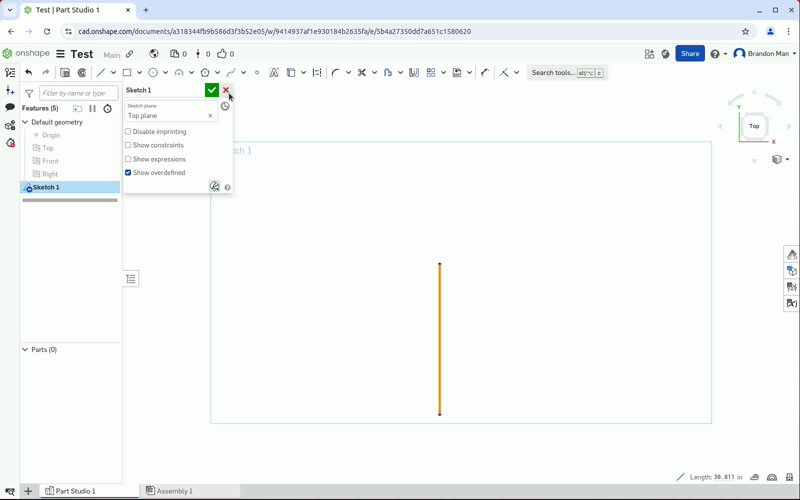
key(shift+h)
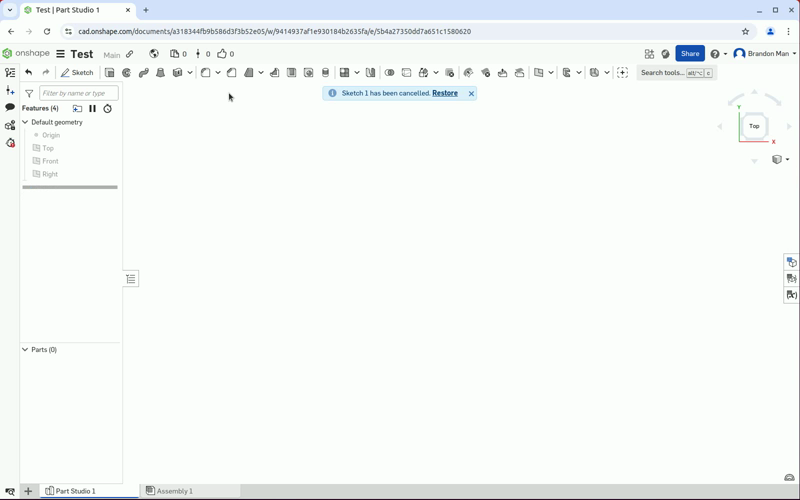
mouse_move(73, 352)
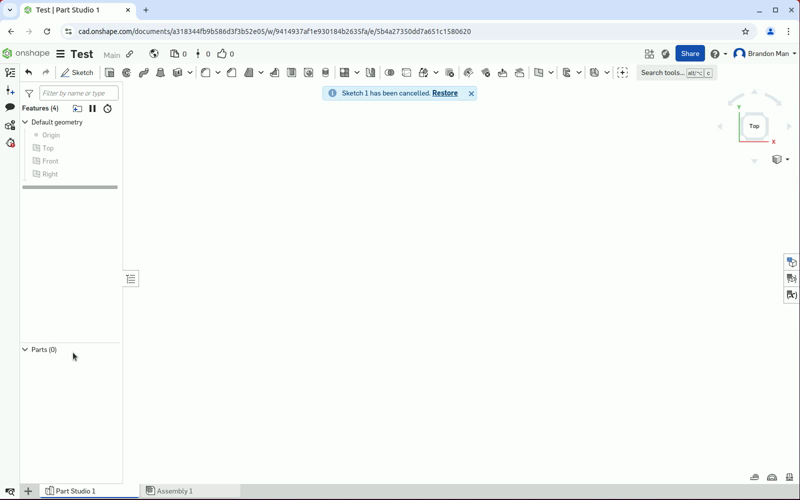
key(y)
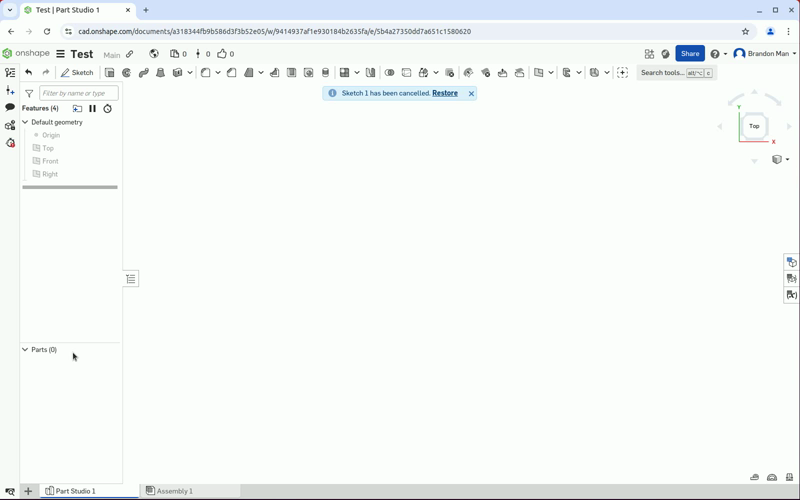
key(shift+p)
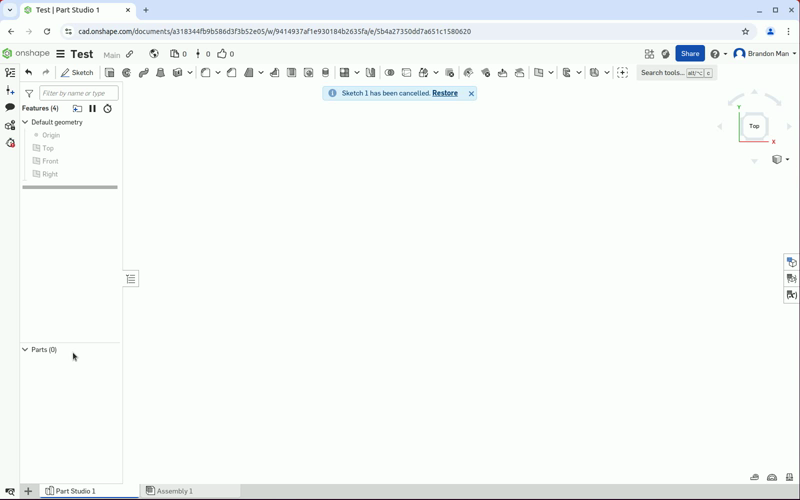
key(space)
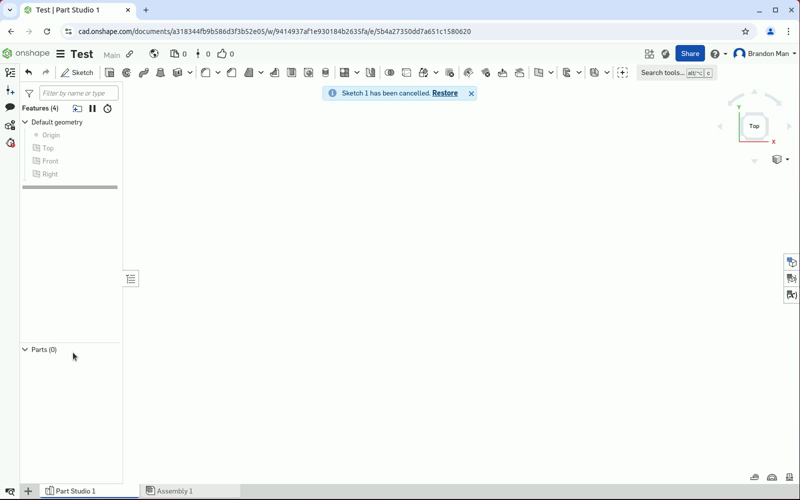
key_down(shift)
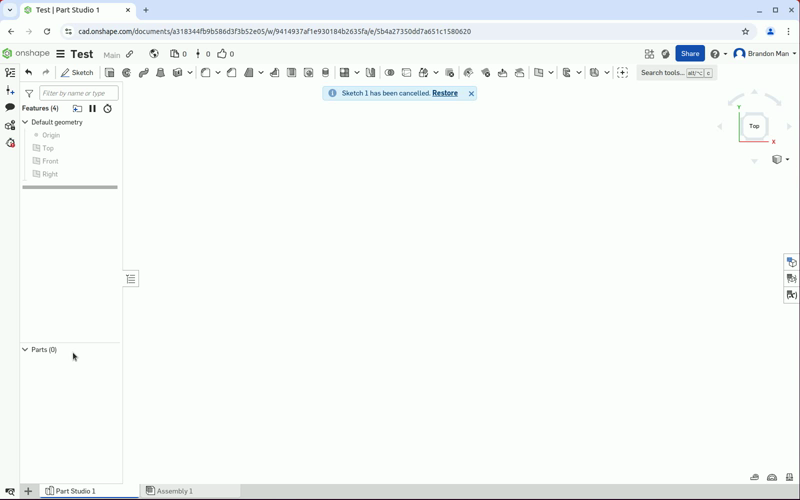
key(up)
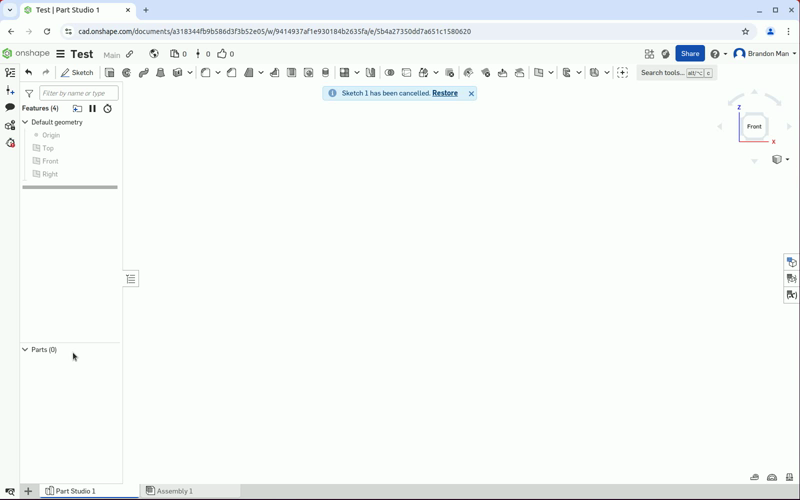
key_up(shift)
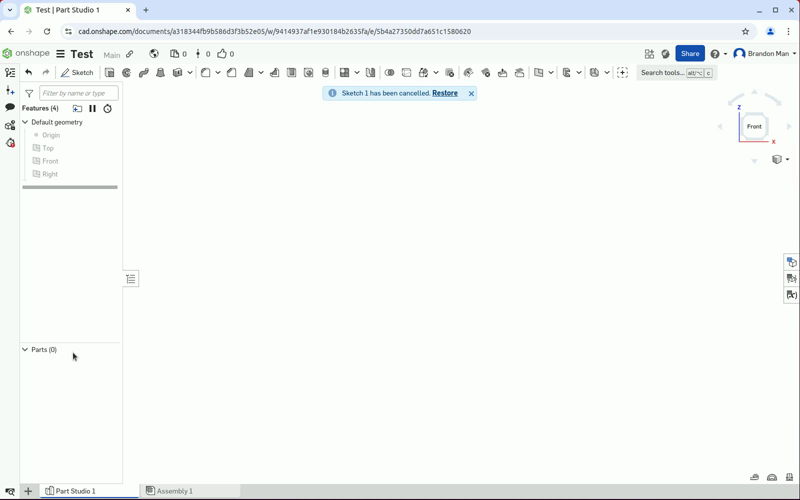
mouse_move(73, 352)
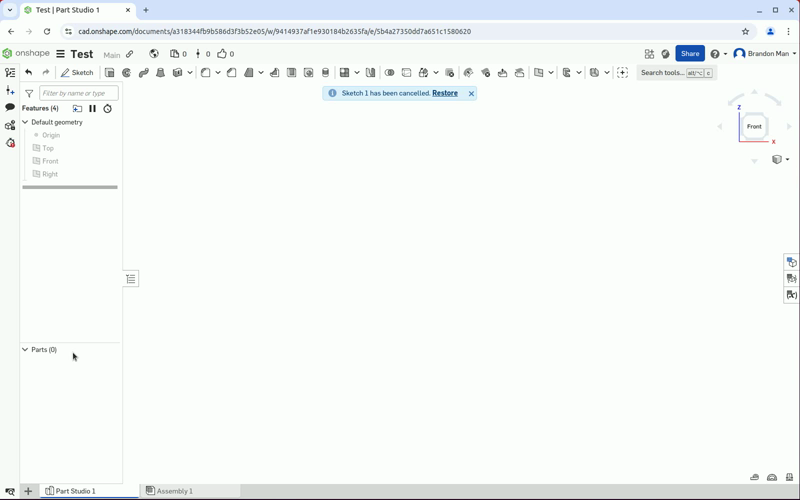
key(shift+y)
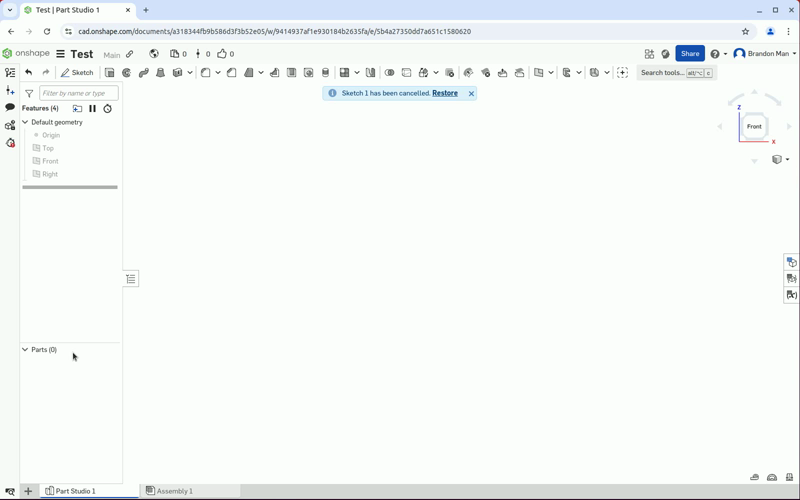
key(shift+s)
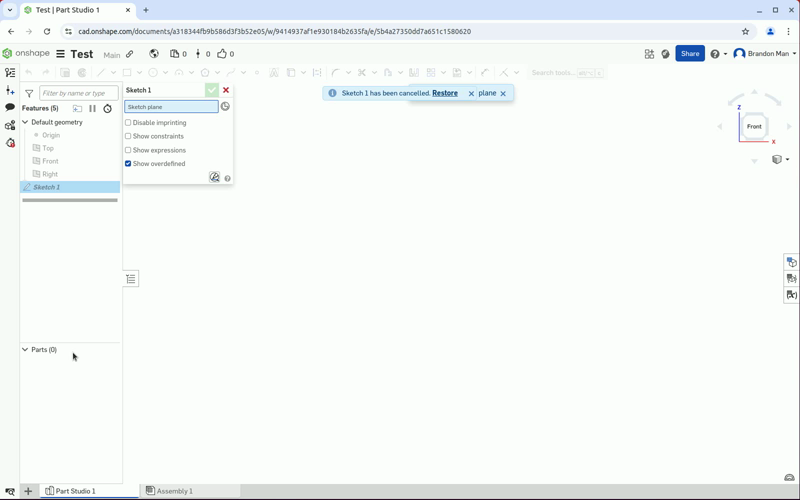
mouse_move(73, 163)
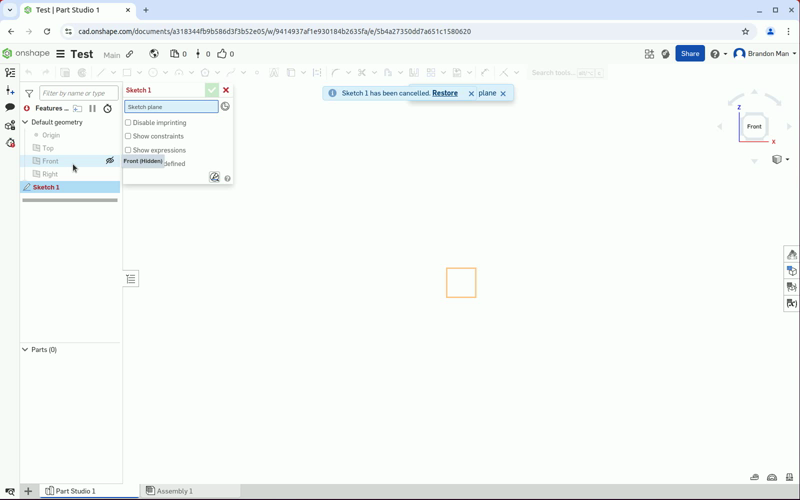
click(73, 163)
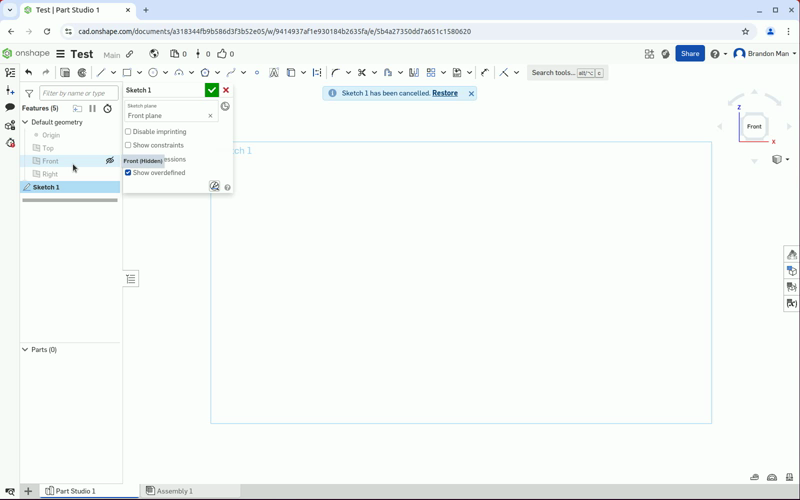
mouse_move(73, 352)
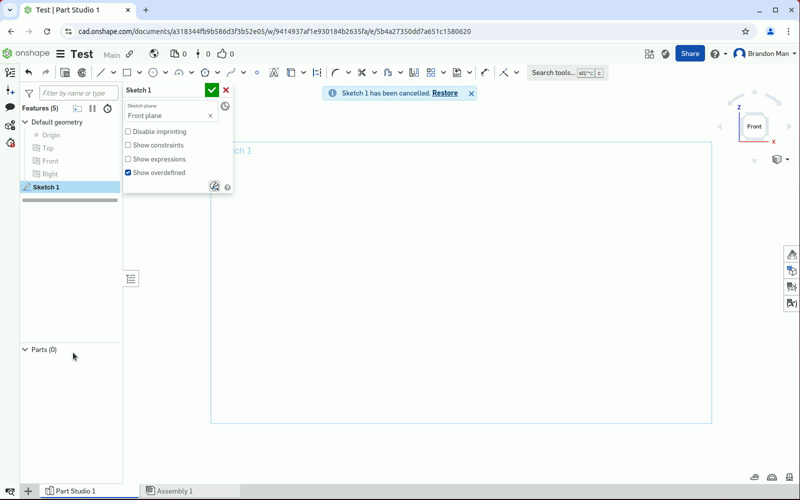
key(y)
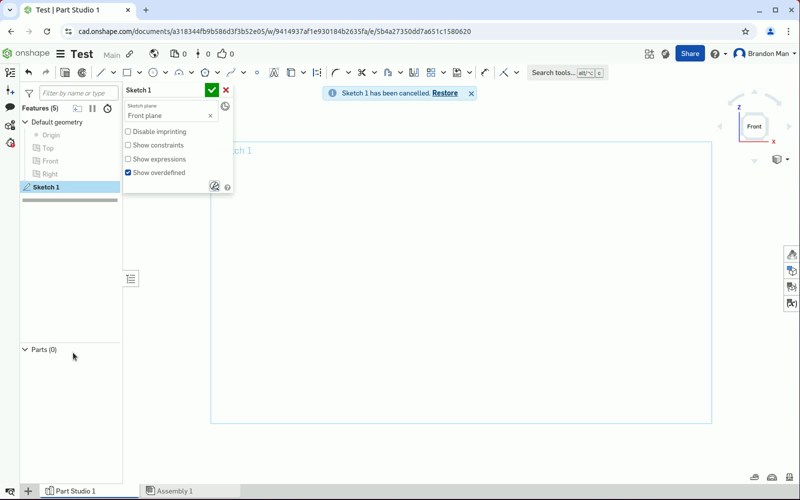
key(l)
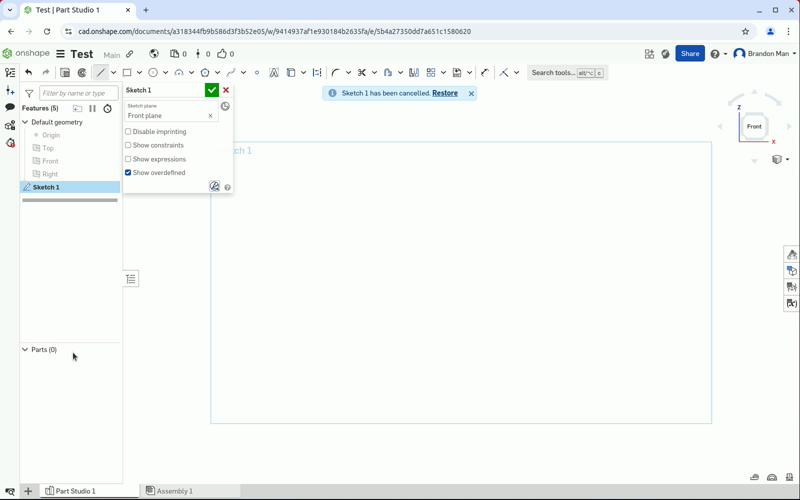
key_down(shift)
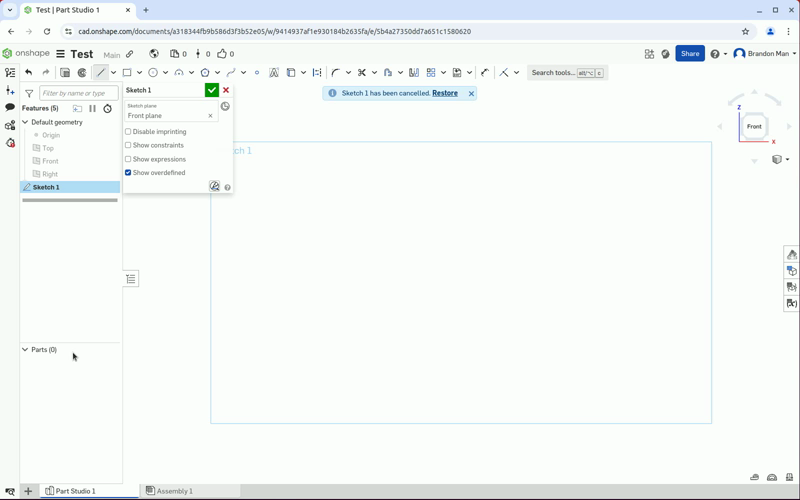
mouse_move(460, 282)
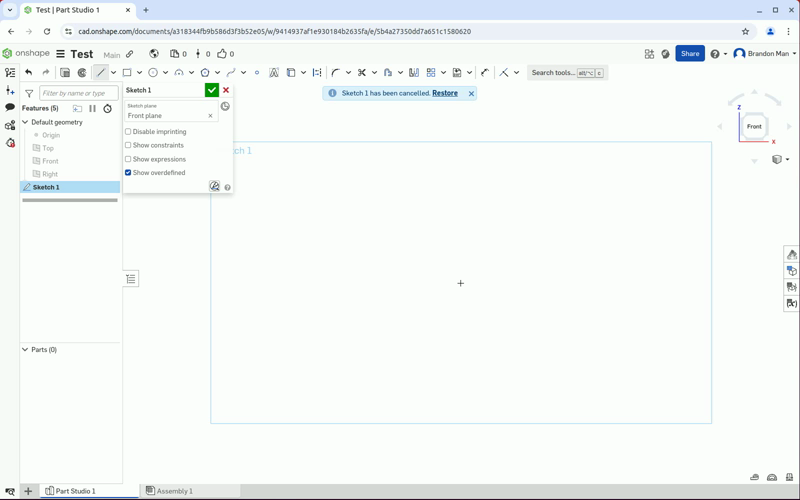
click(460, 282)
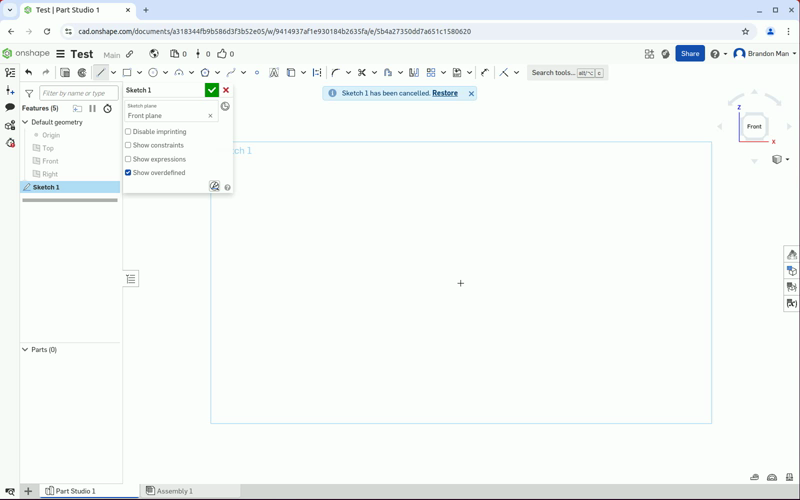
key_up(shift)
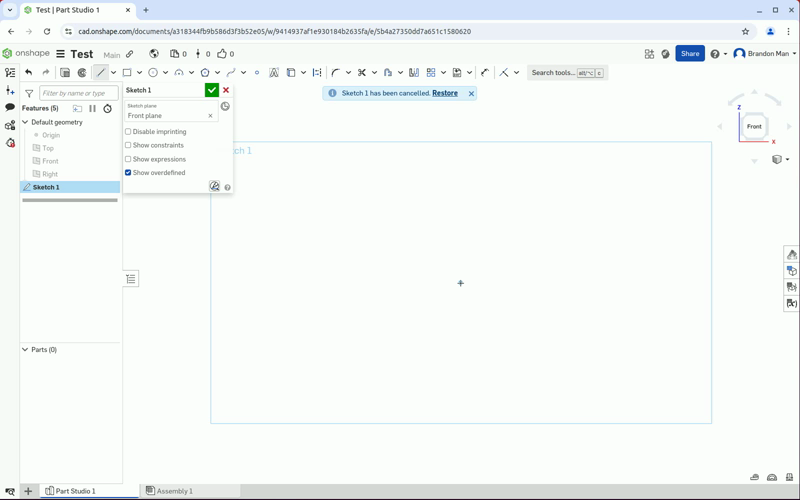
key_down(shift)
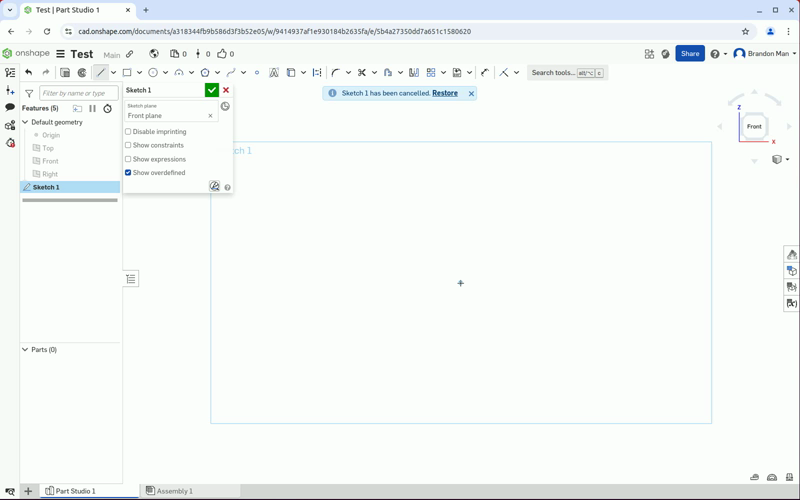
mouse_move(535, 282)
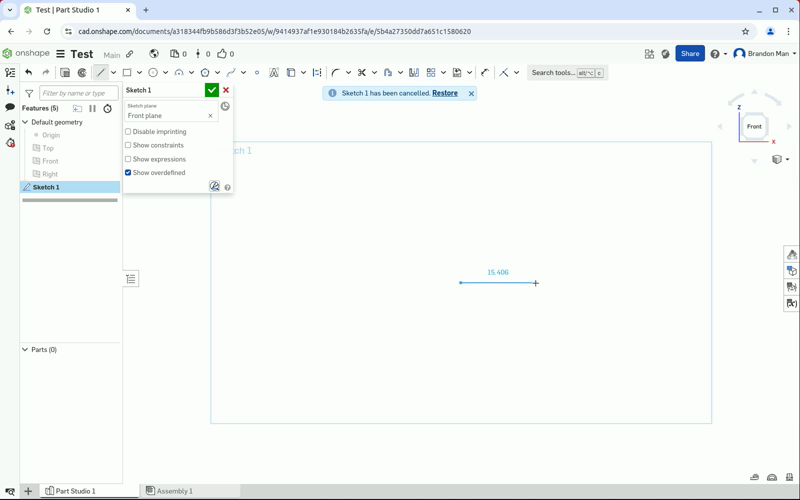
click(535, 282)
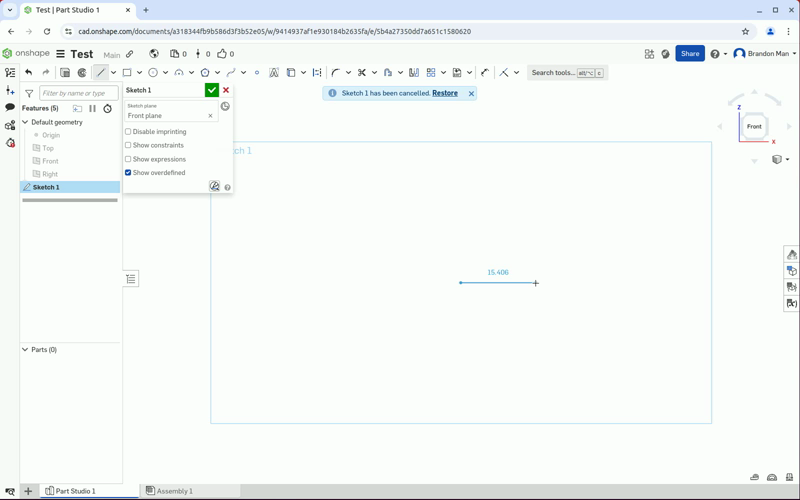
key_up(shift)
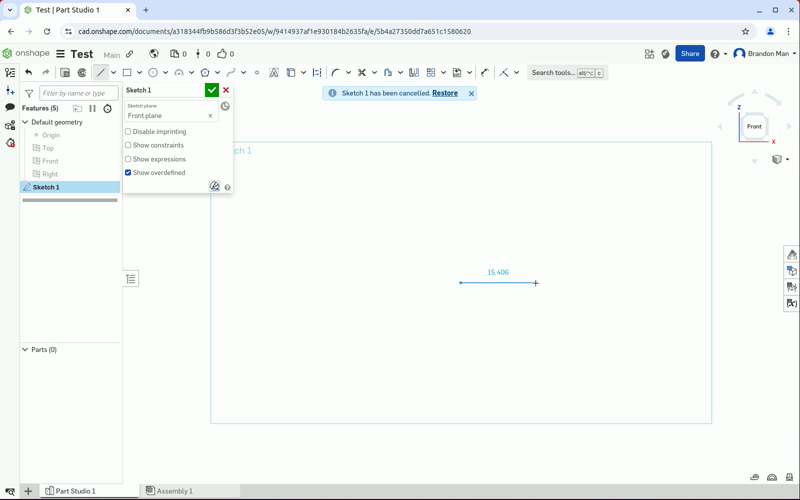
key_down(shift)
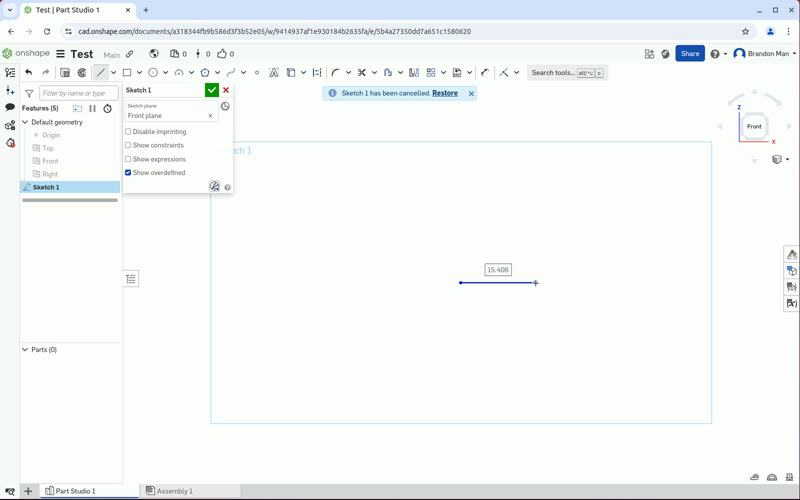
mouse_move(535, 189)
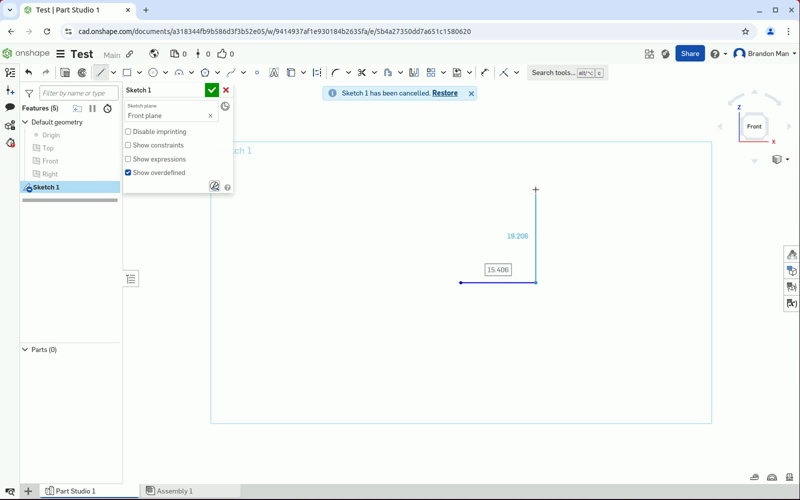
click(535, 189)
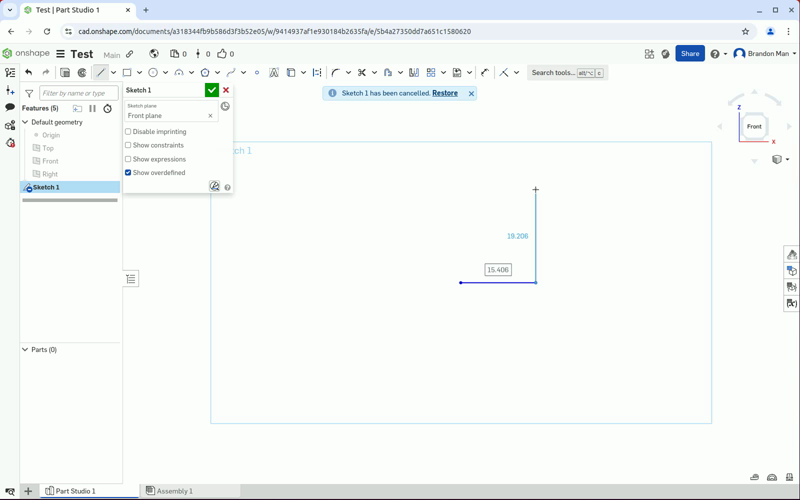
key_up(shift)
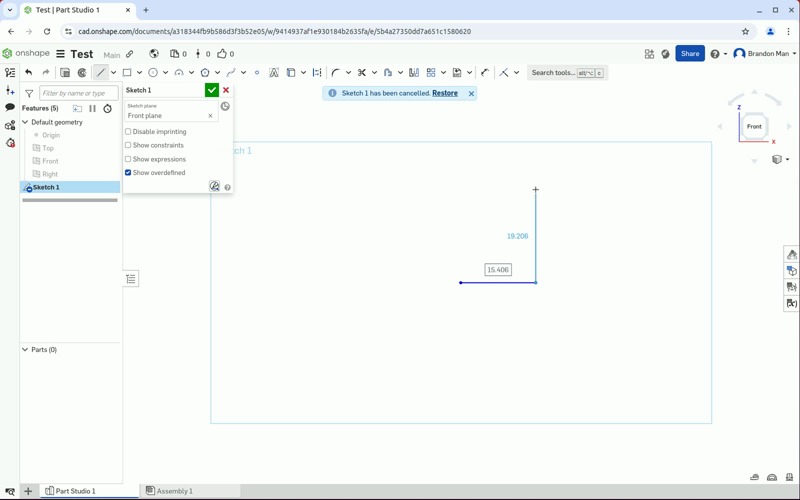
key_down(shift)
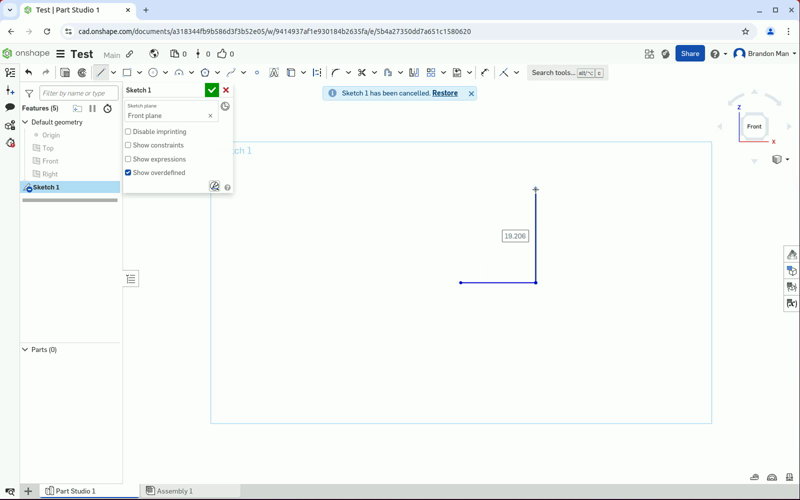
mouse_move(565, 189)
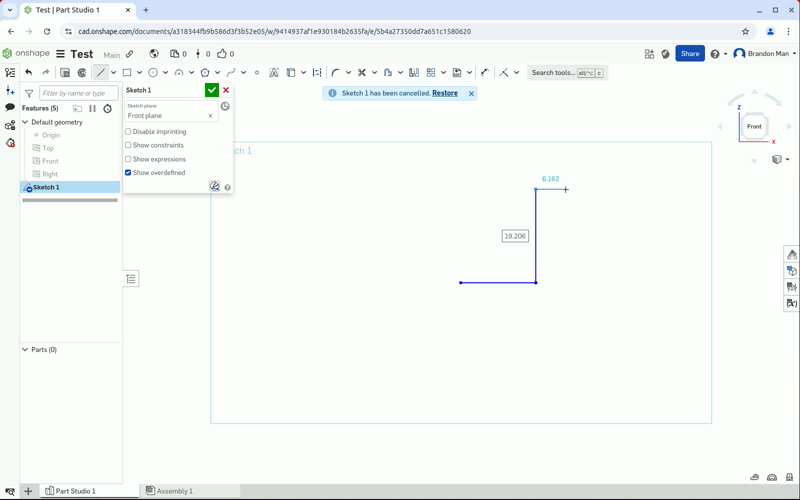
mouse_move(517, 189)
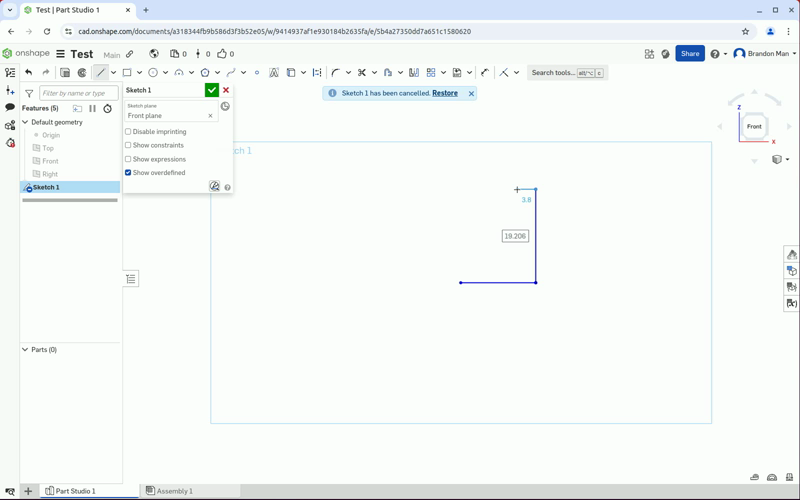
click(517, 189)
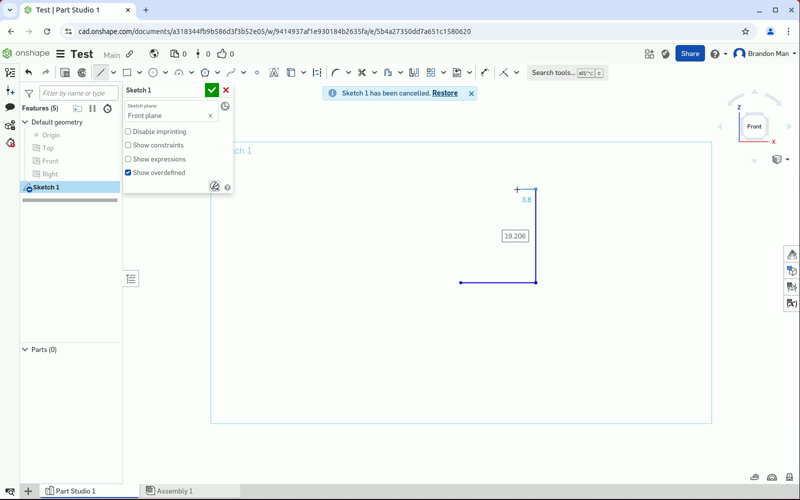
key_up(shift)
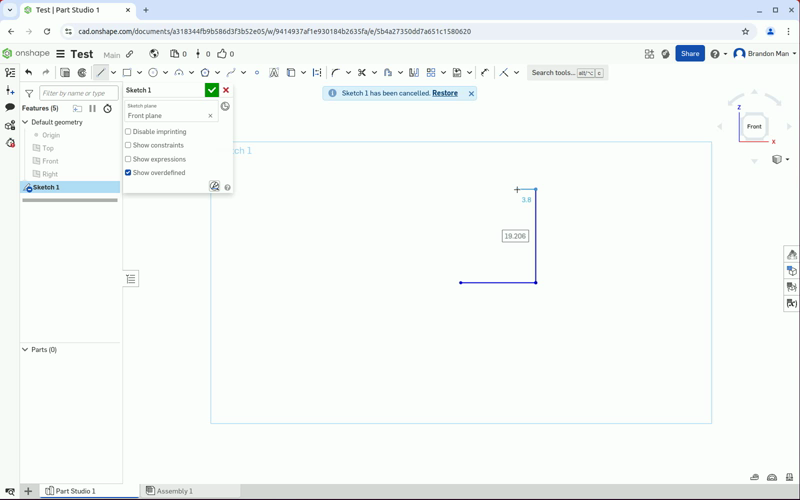
key_down(shift)
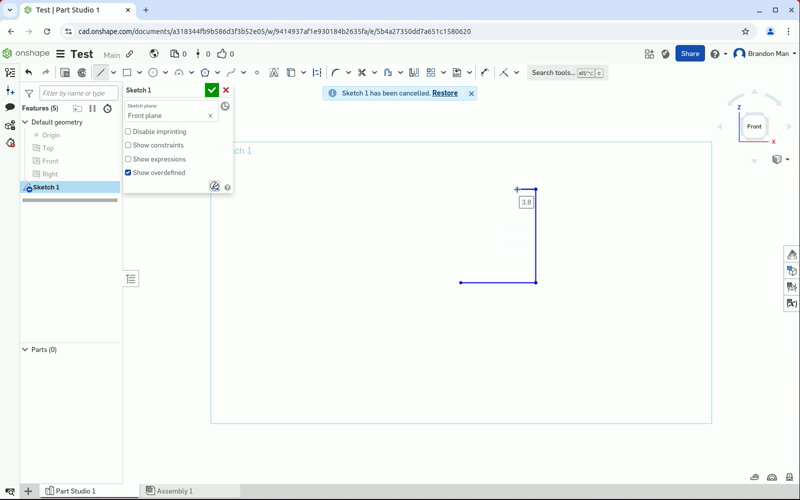
mouse_move(547, 189)
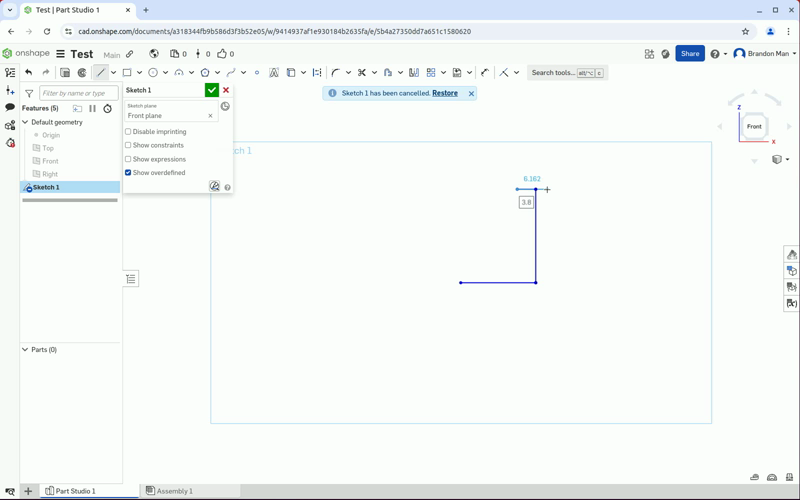
mouse_move(517, 203)
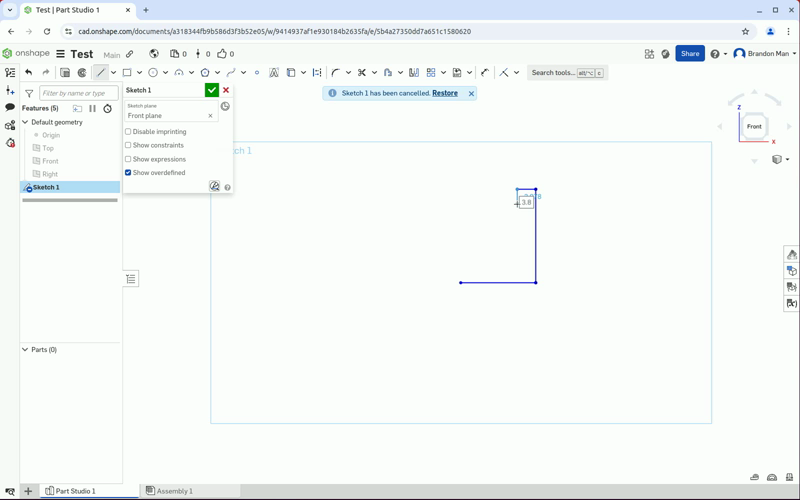
click(517, 203)
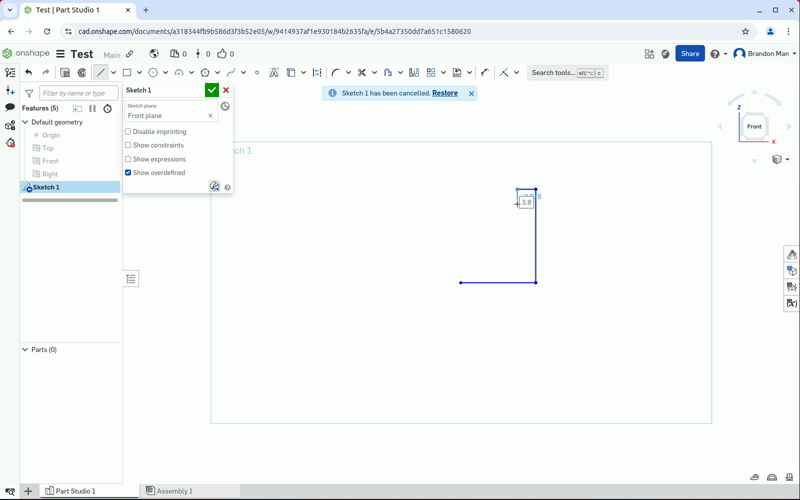
key_up(shift)
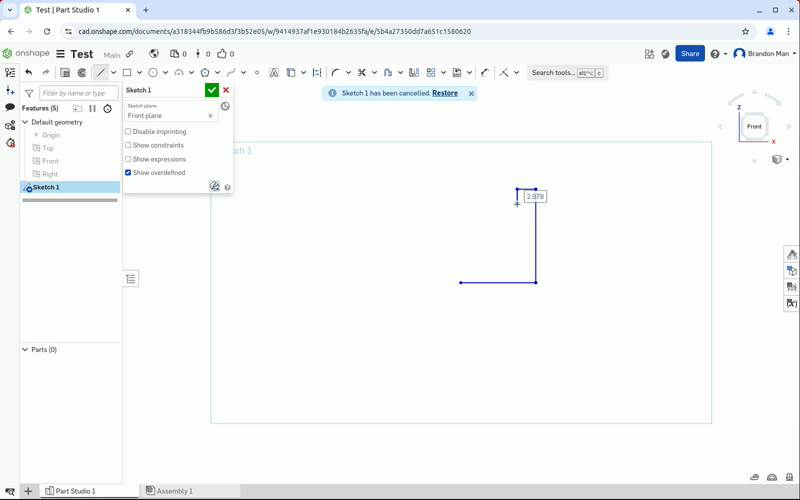
key_down(shift)
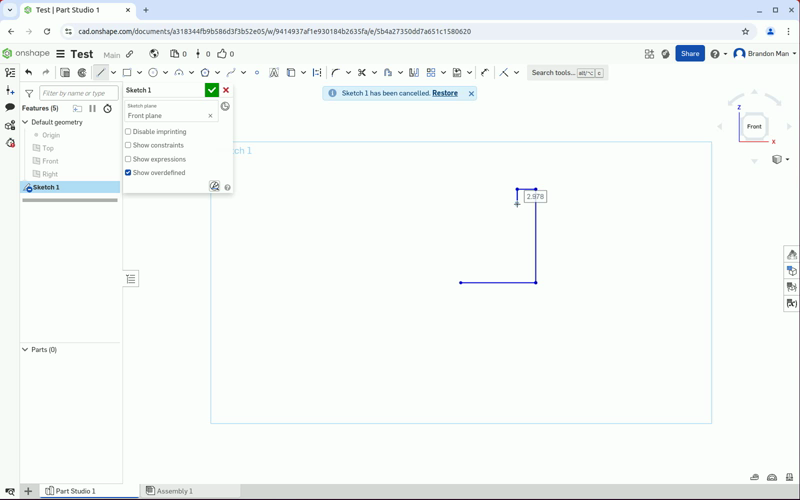
mouse_move(547, 203)
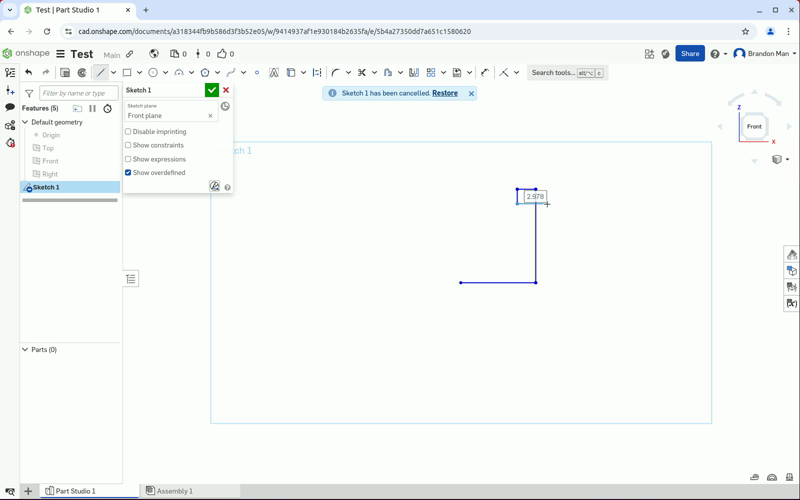
mouse_move(479, 203)
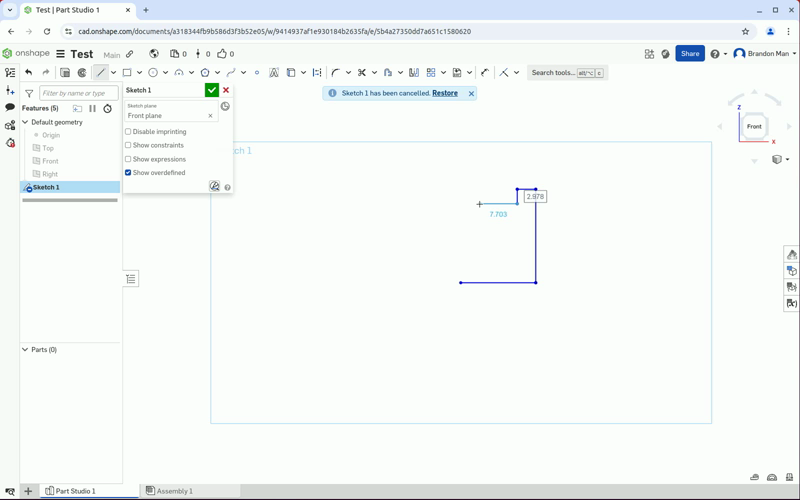
click(479, 203)
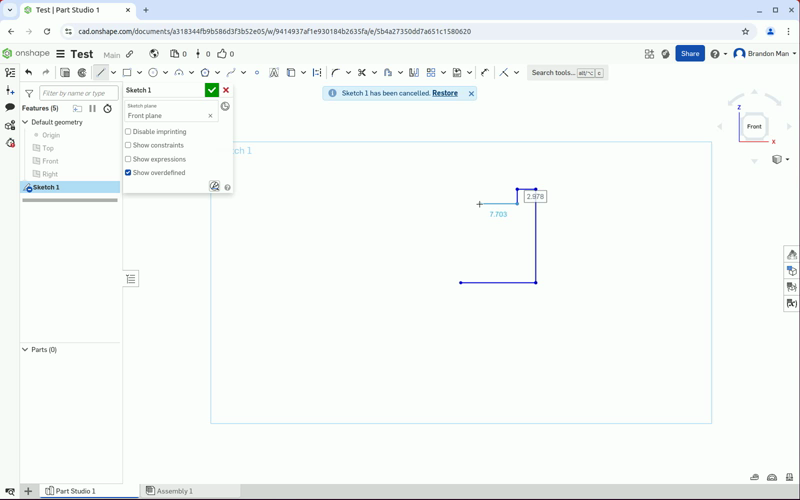
key_up(shift)
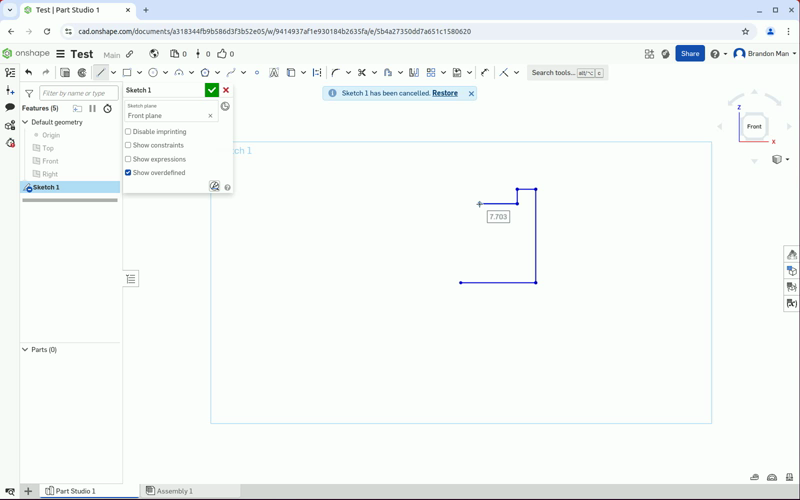
key_down(shift)
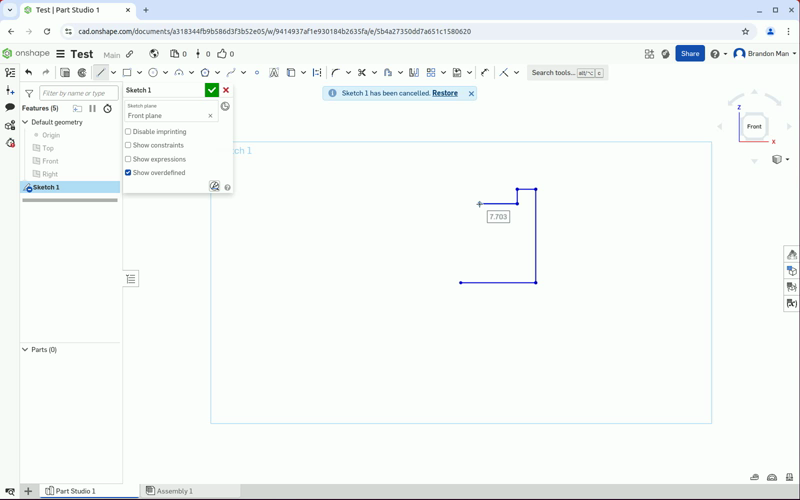
mouse_move(509, 203)
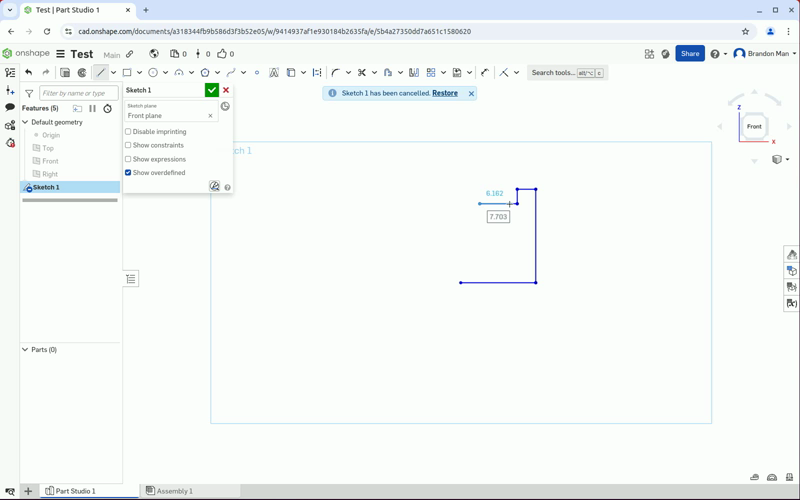
mouse_move(479, 189)
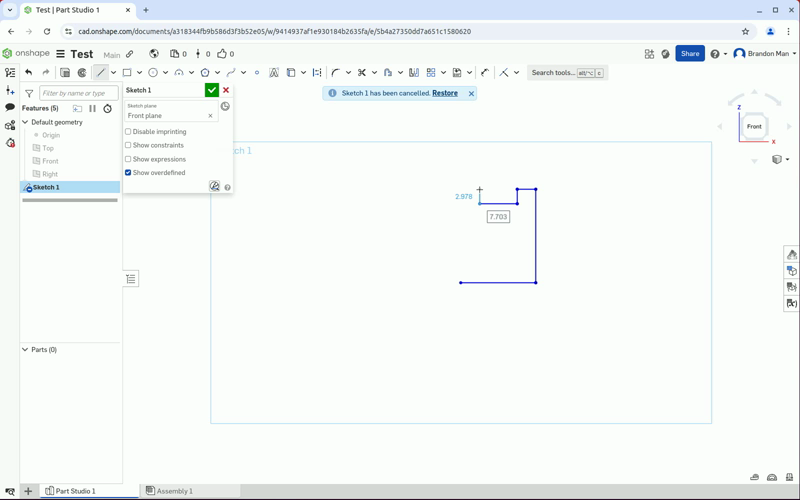
click(479, 189)
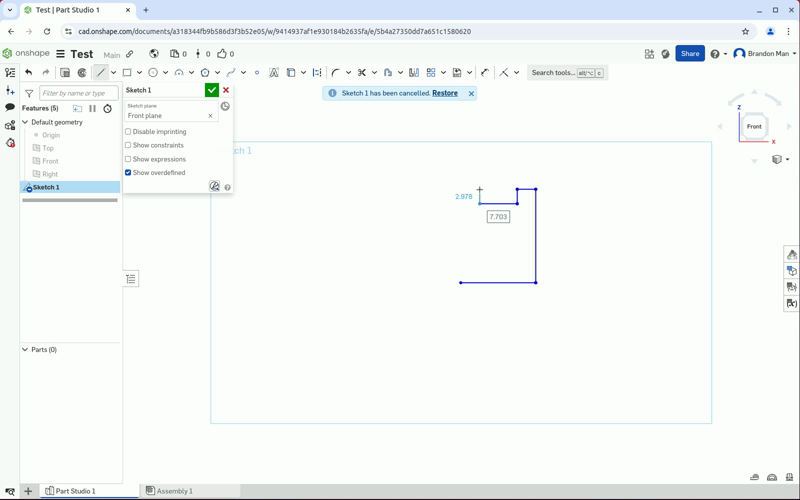
key_up(shift)
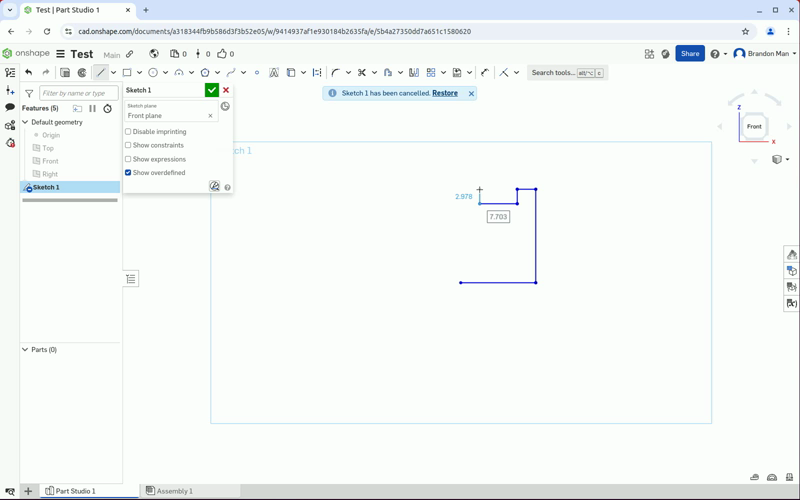
key_down(shift)
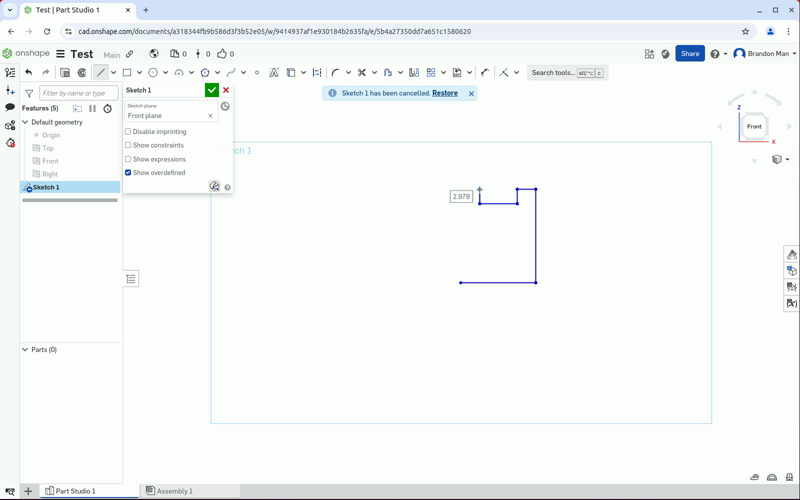
mouse_move(509, 189)
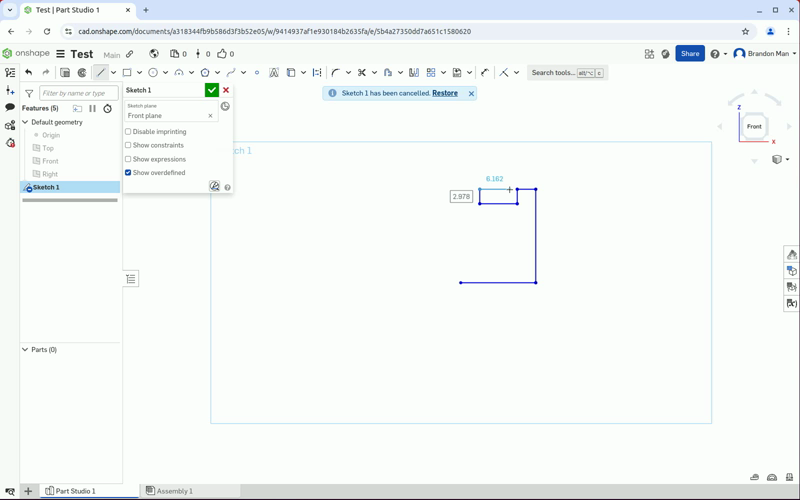
mouse_move(460, 189)
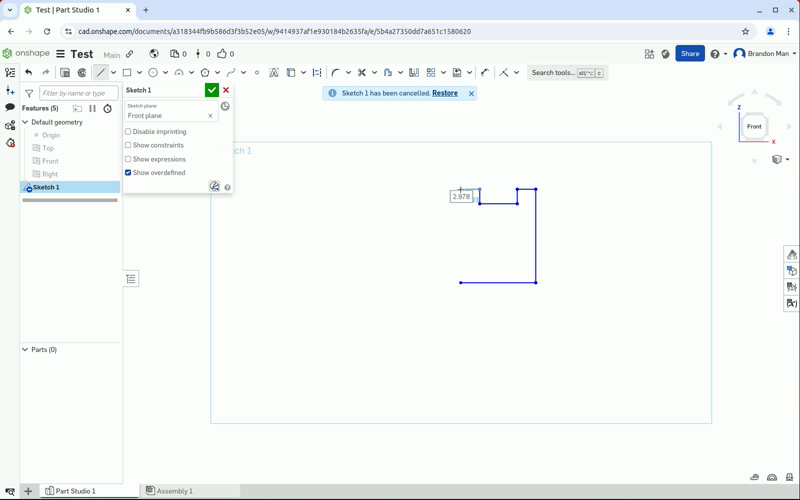
click(460, 189)
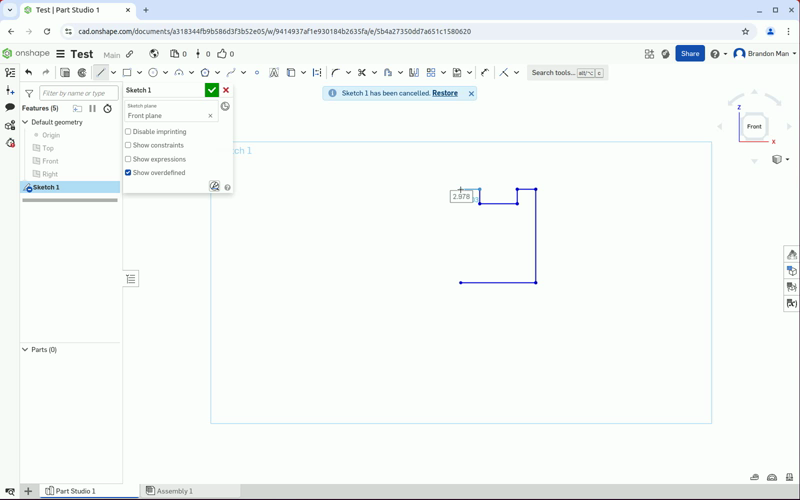
key_up(shift)
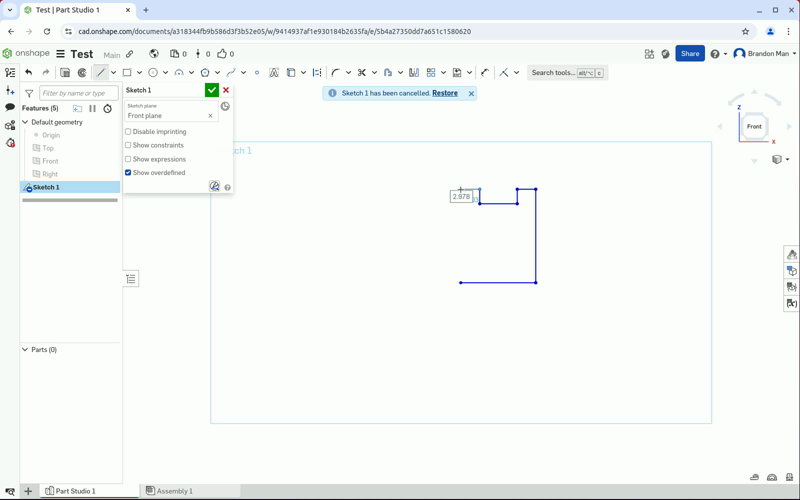
key_down(shift)
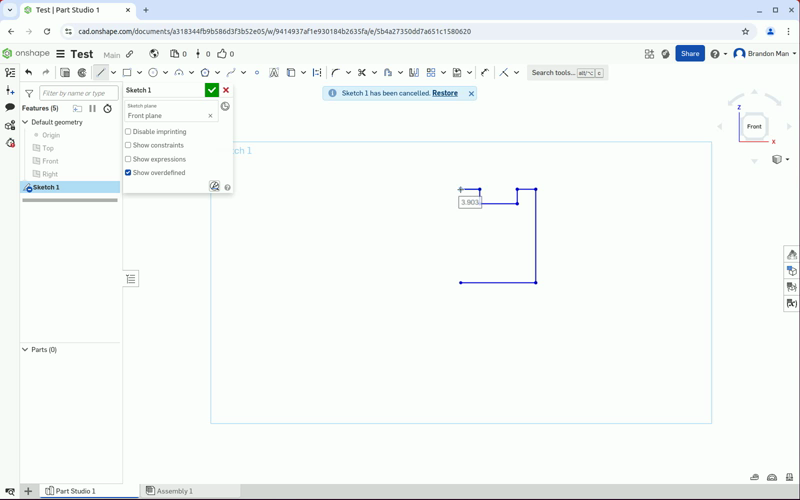
mouse_move(460, 282)
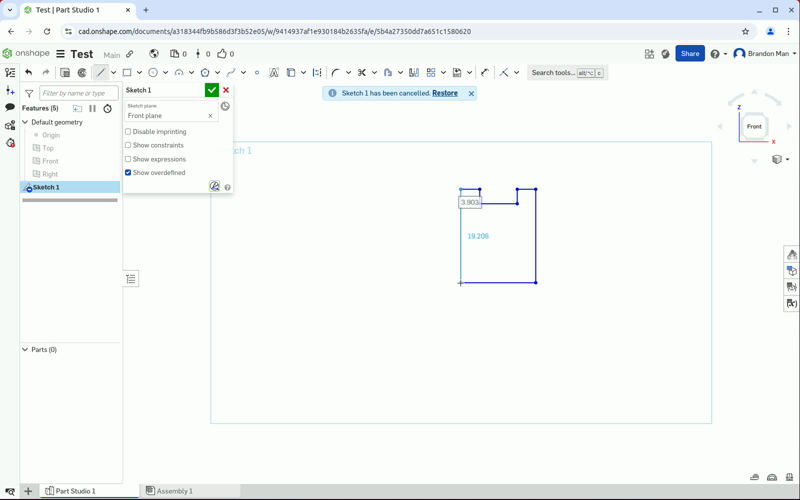
key_up(shift)
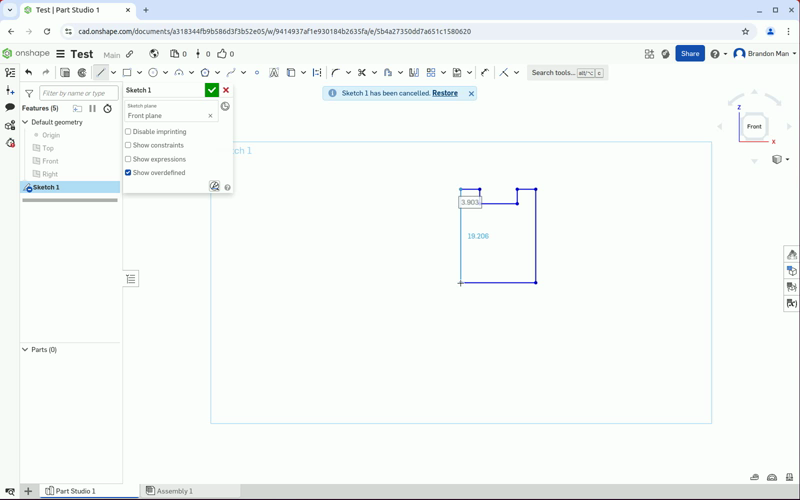
click(460, 282)
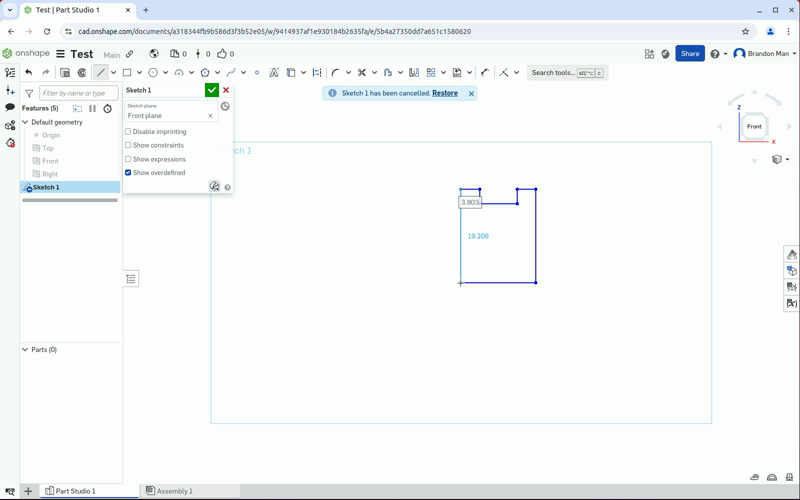
key(esc)
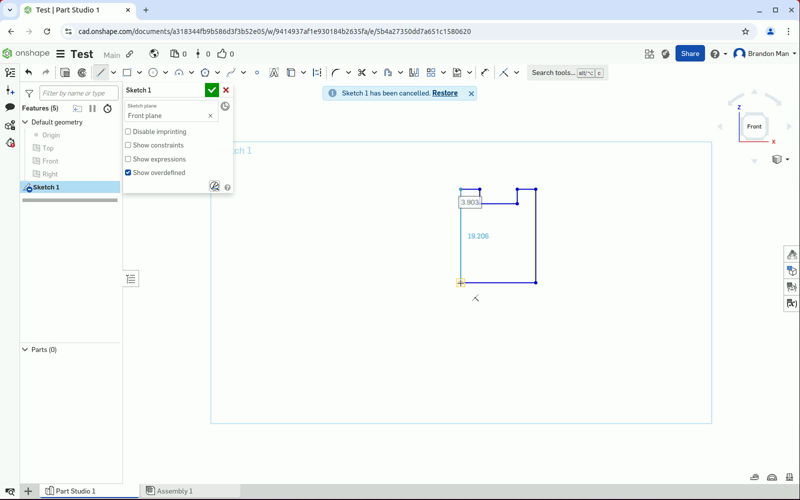
mouse_move(514, 212)
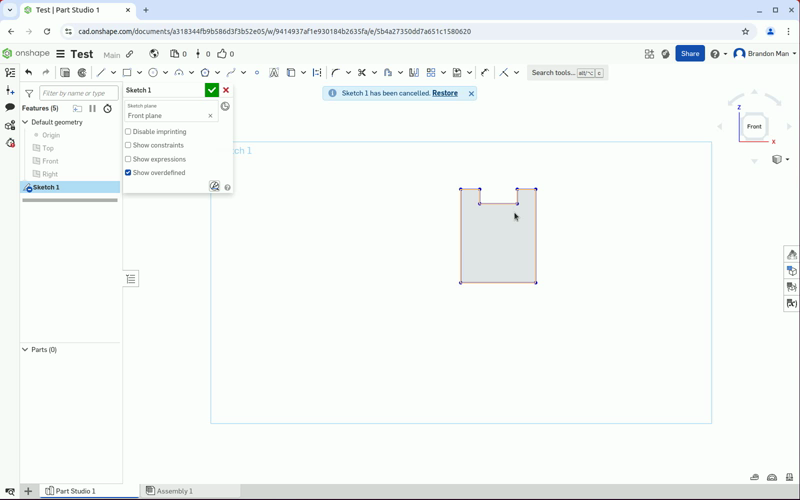
click(514, 212)
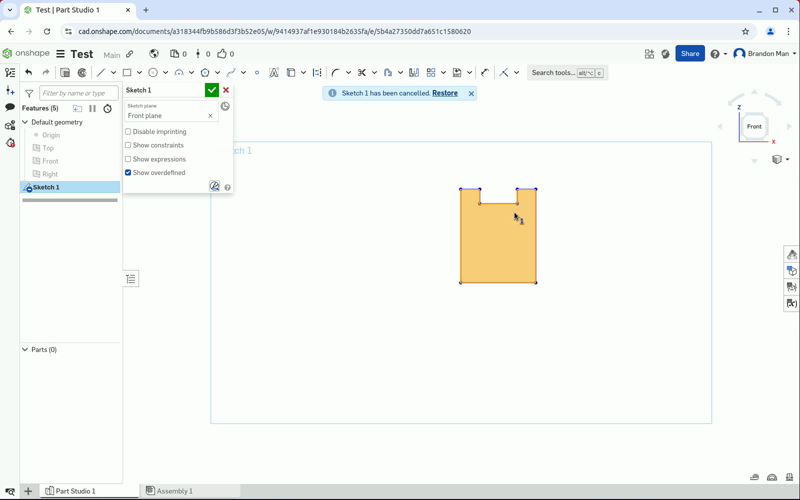
mouse_move(73, 352)
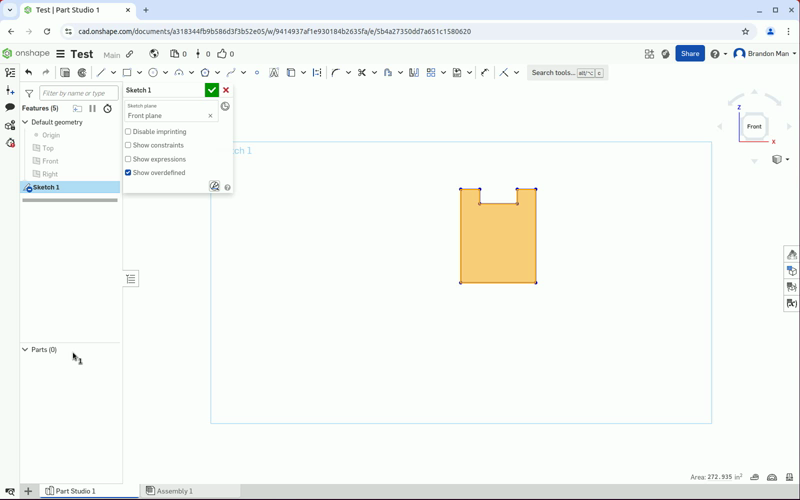
key(shift+y)
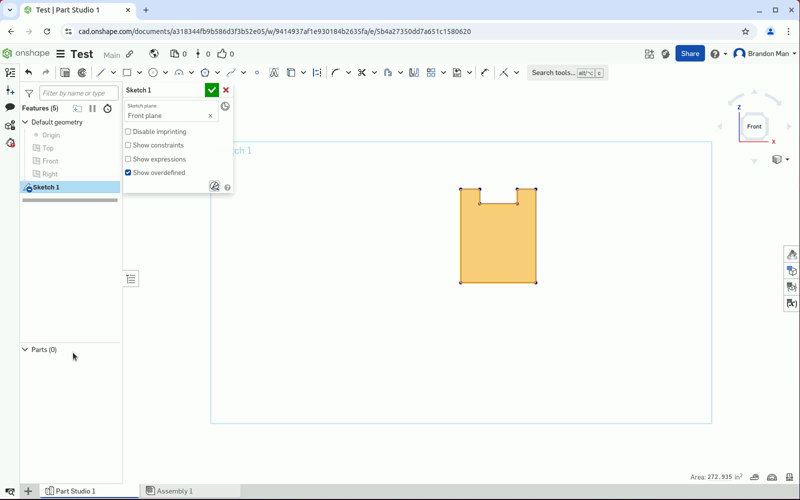
key(shift+e)
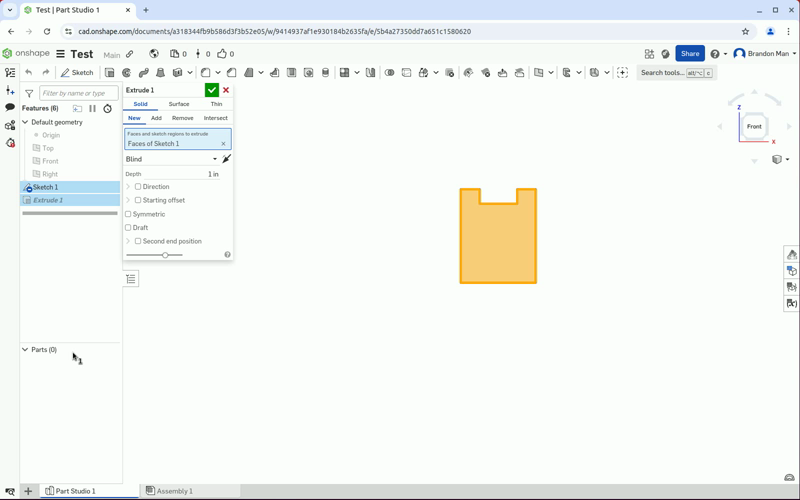
mouse_move(143, 106)
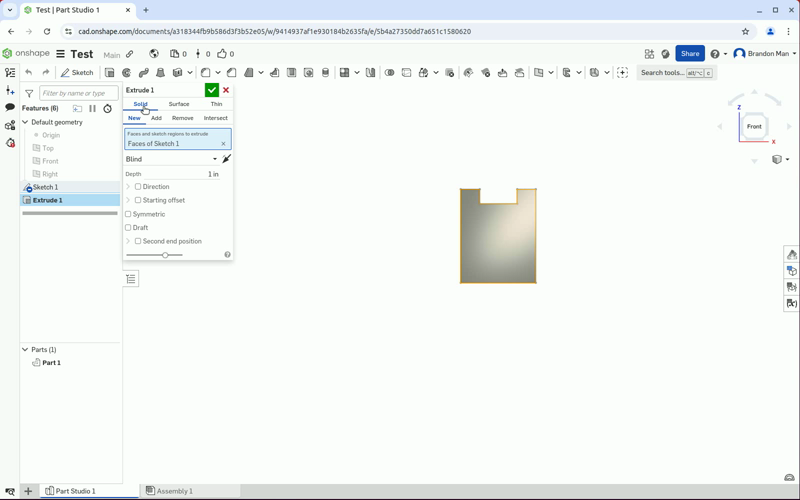
click(143, 106)
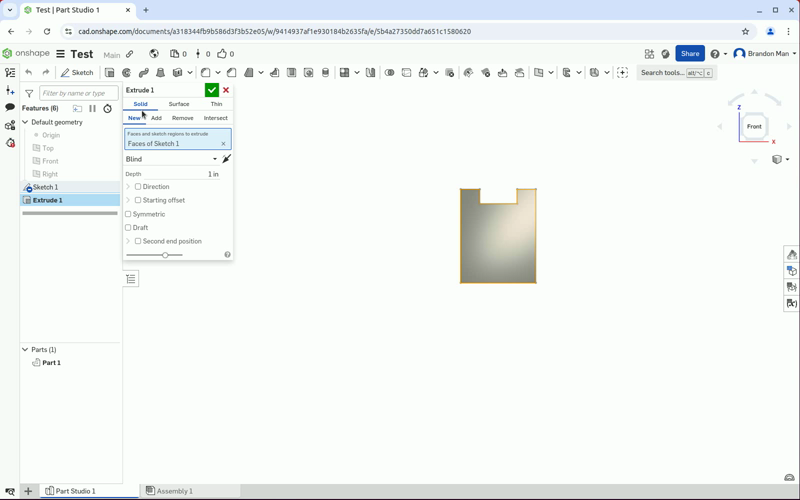
mouse_move(137, 120)
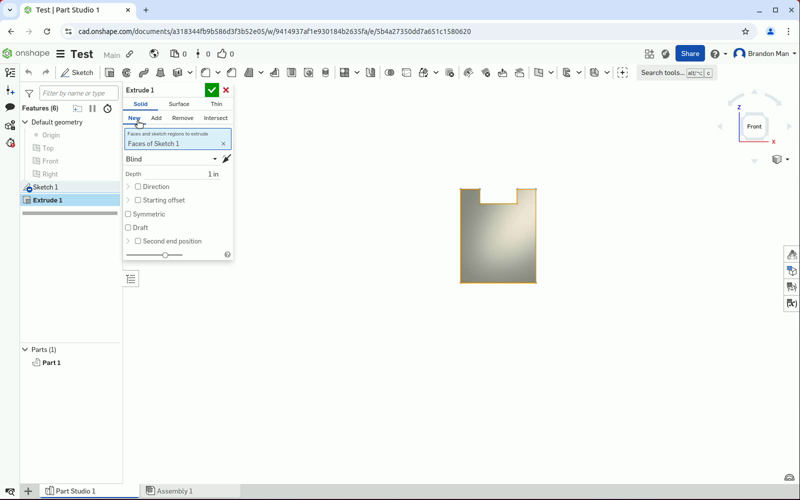
click(137, 120)
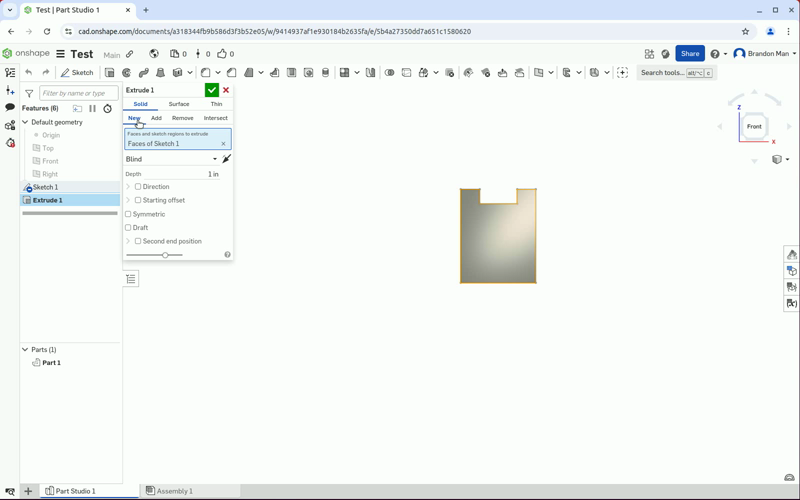
key(tab, 4)
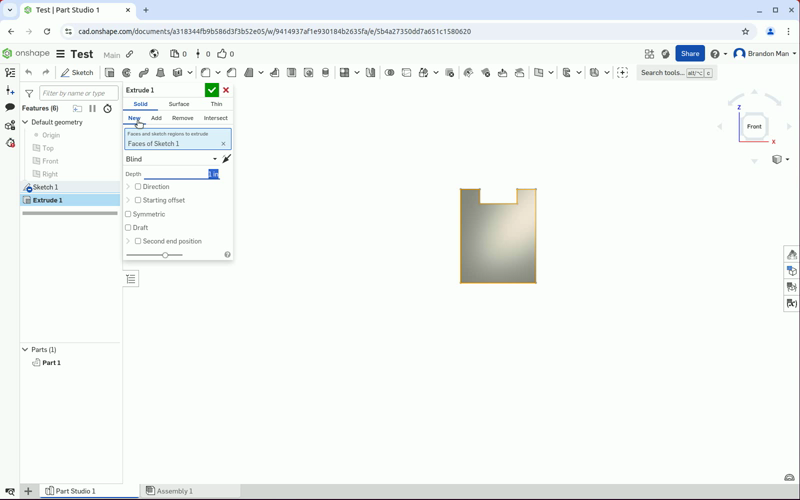
text(23.108)
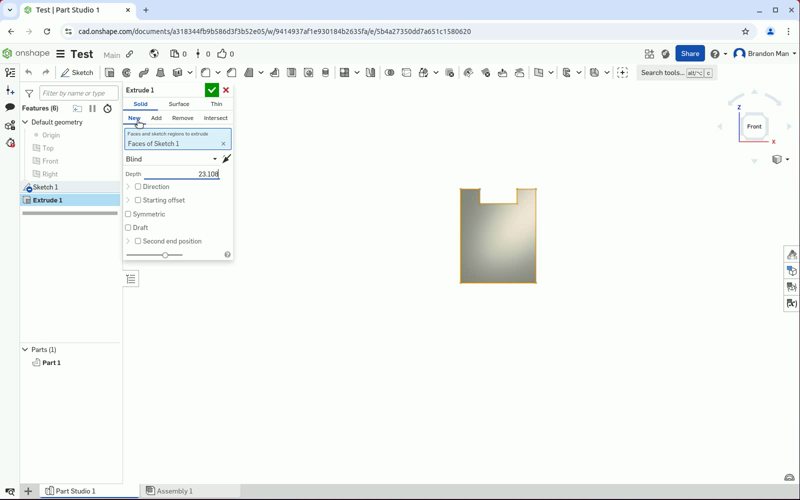
key(enter)
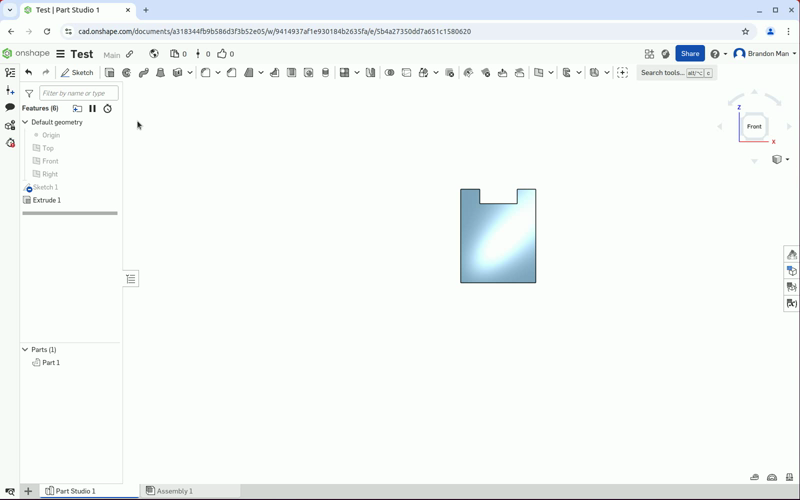
key(shift+h)
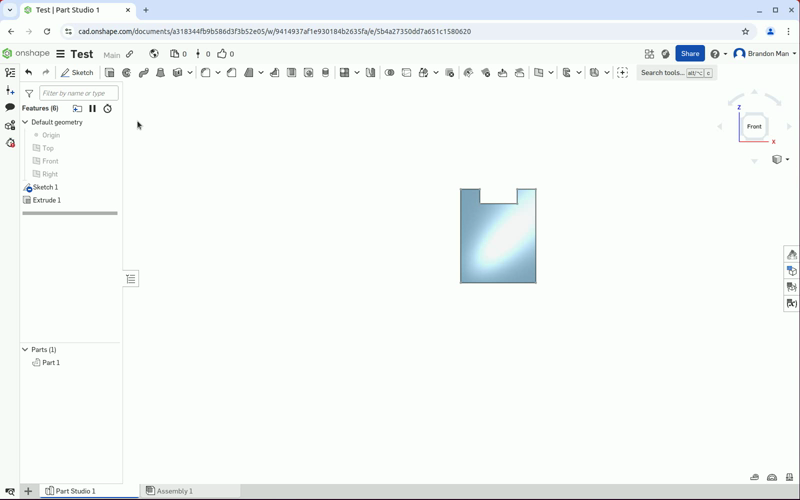
key(shift+h)
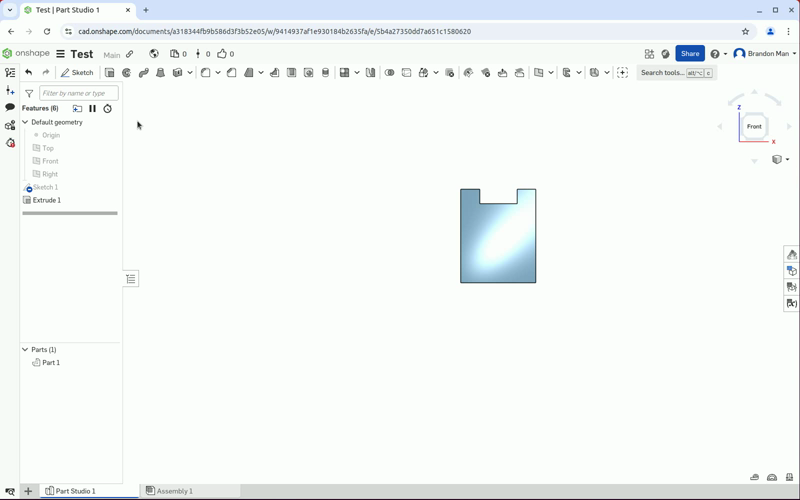
mouse_move(73, 189)
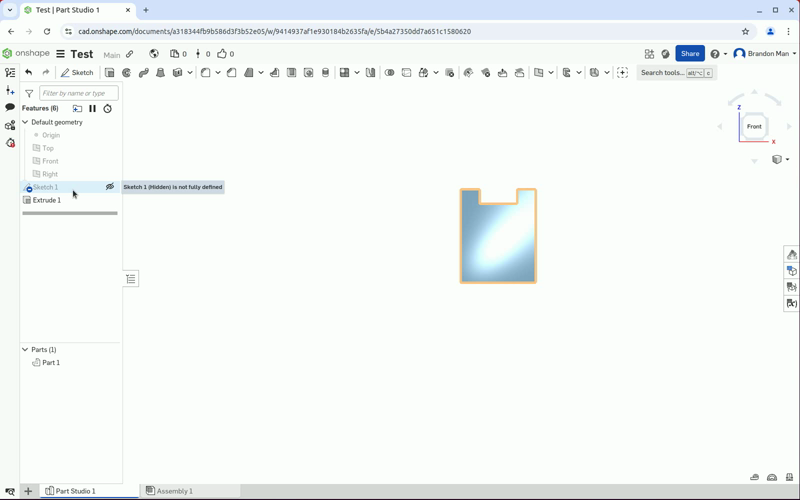
click(73, 189)
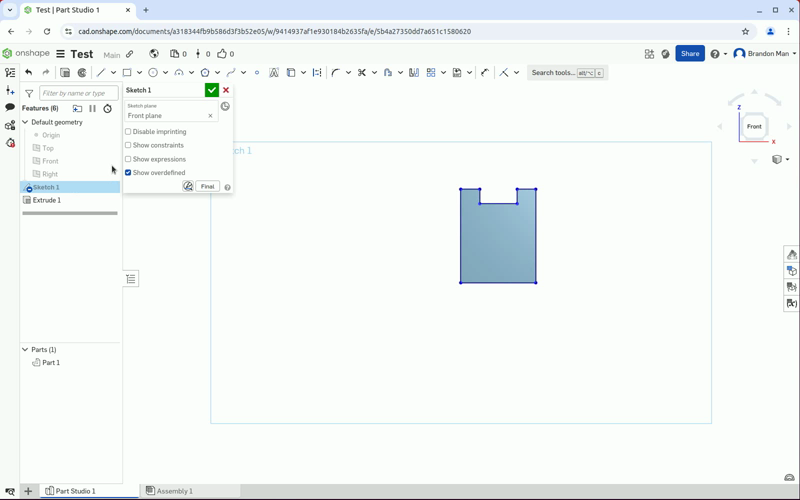
mouse_move(229, 92)
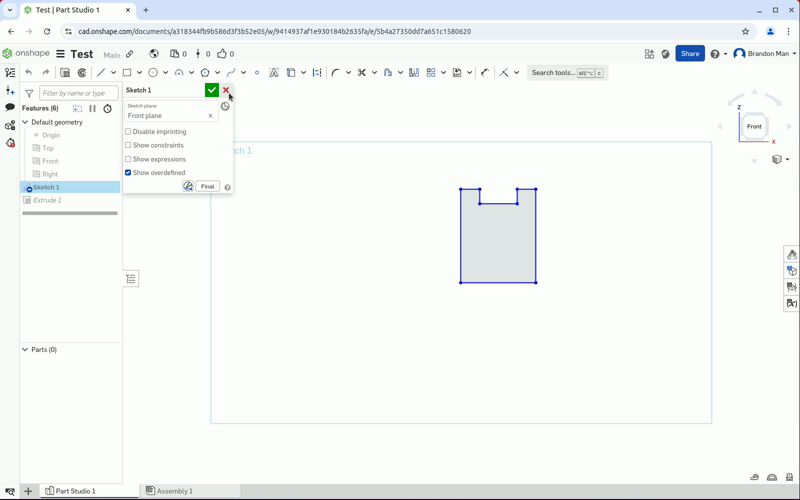
click(229, 92)
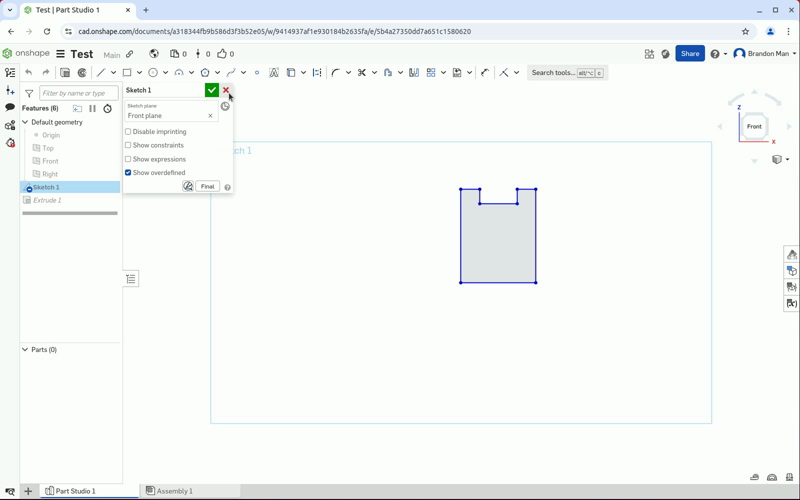
key(shift+s)
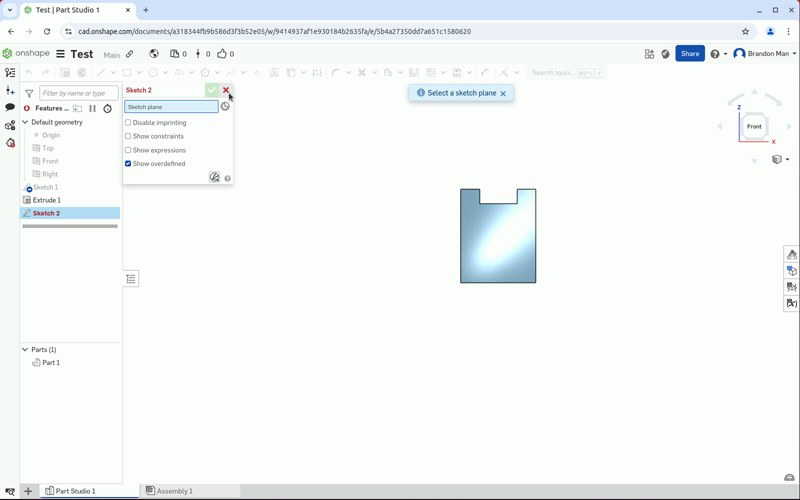
mouse_move(73, 163)
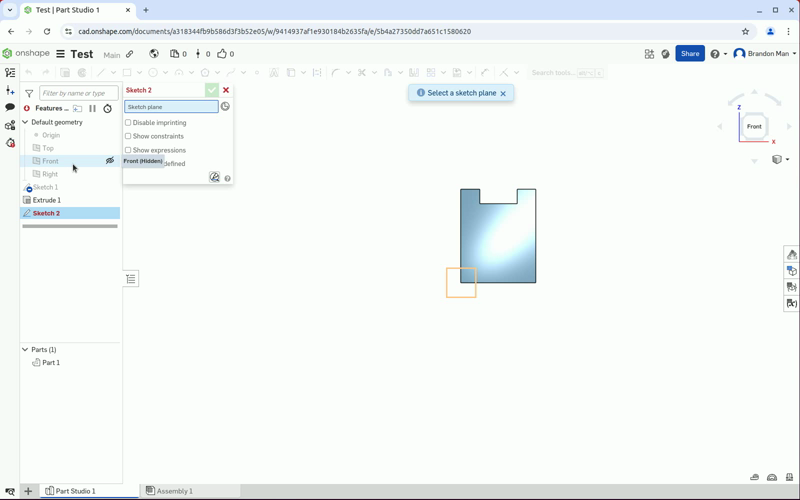
click(73, 163)
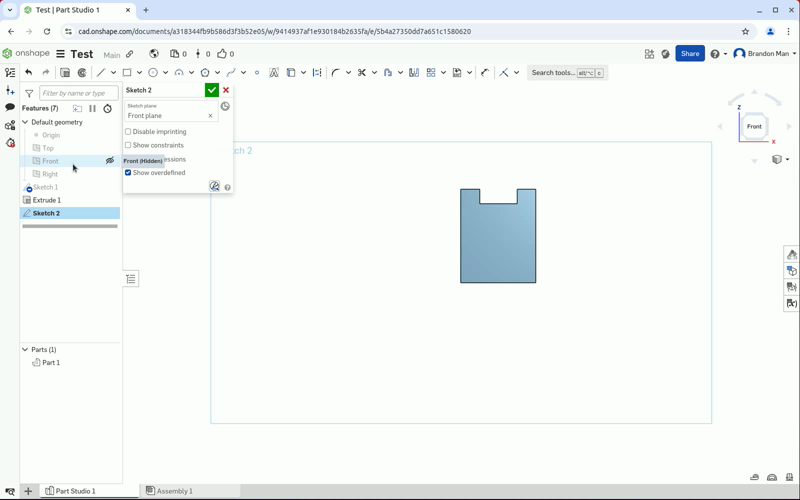
mouse_move(73, 352)
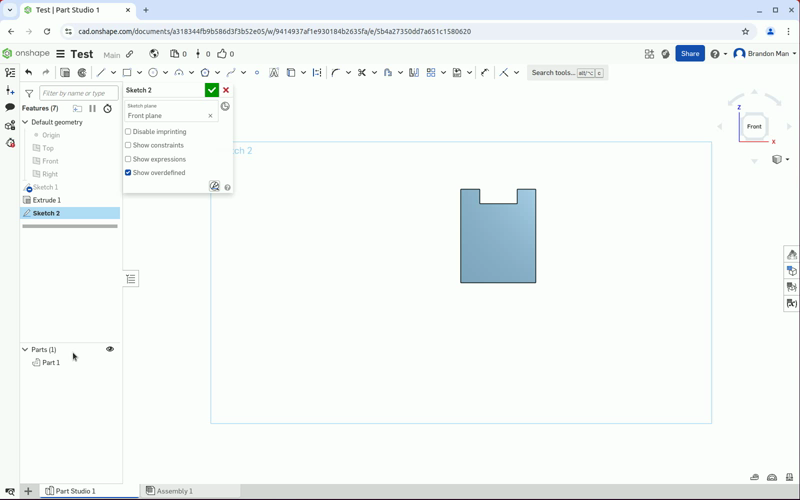
key(y)
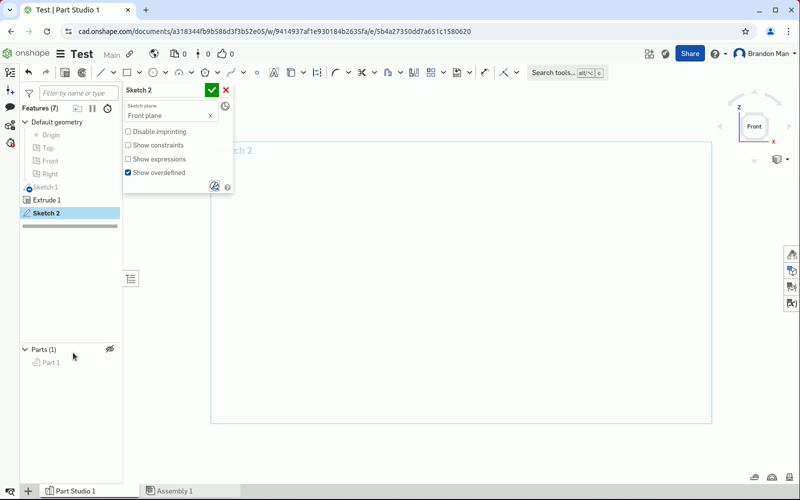
key(l)
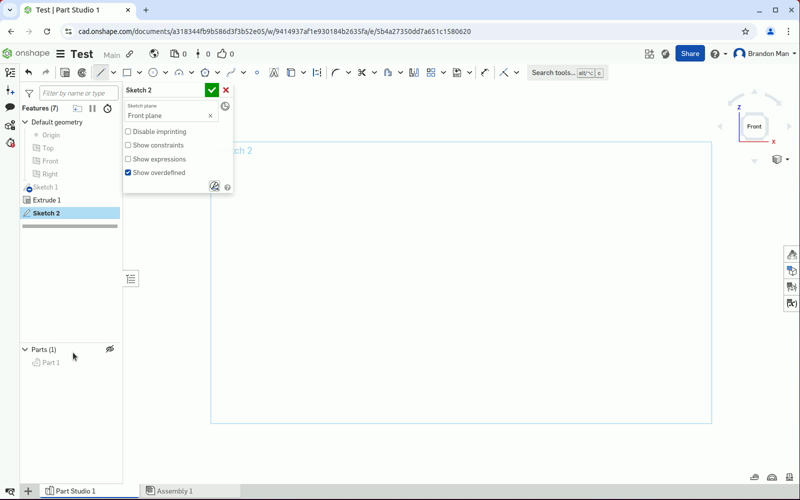
key_down(shift)
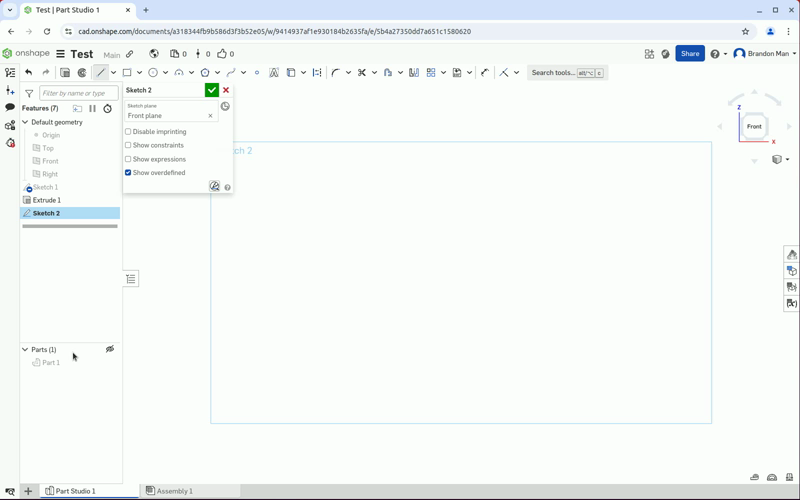
mouse_move(460, 282)
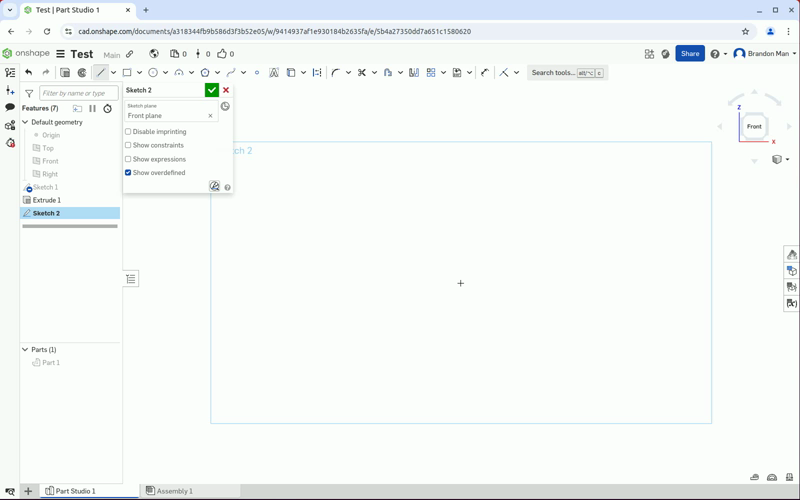
click(460, 282)
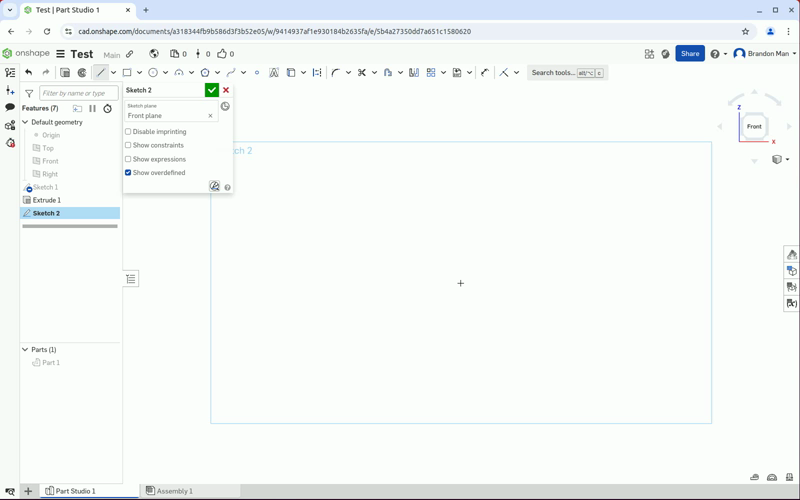
key_up(shift)
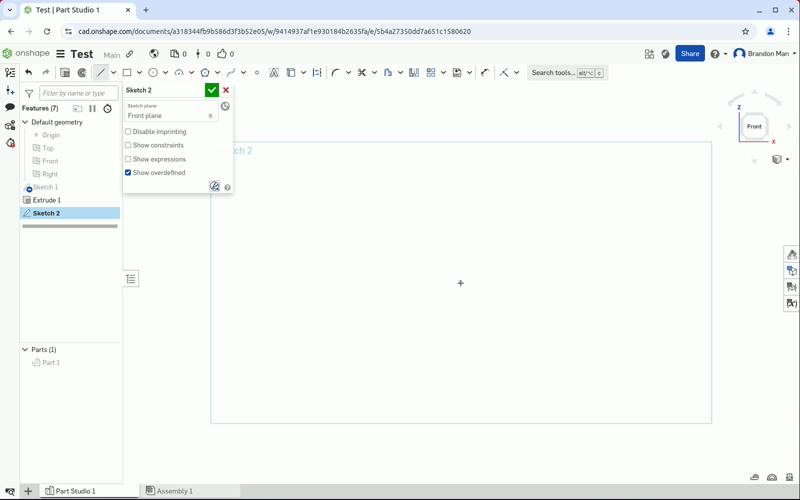
key_down(shift)
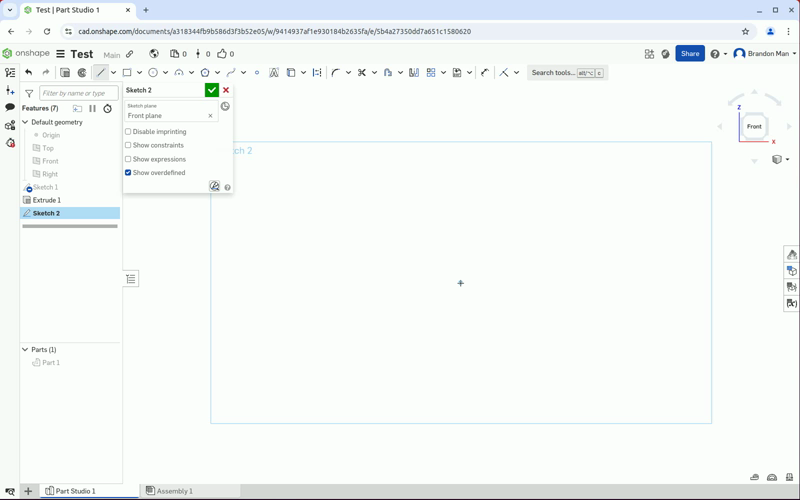
mouse_move(535, 282)
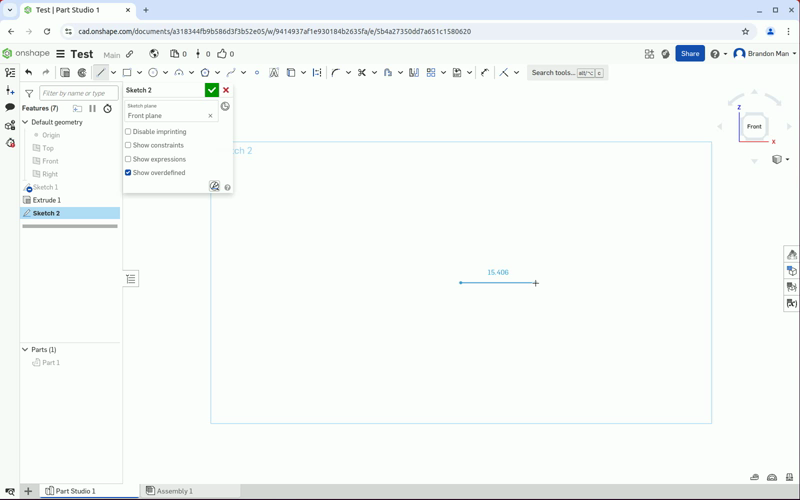
click(535, 282)
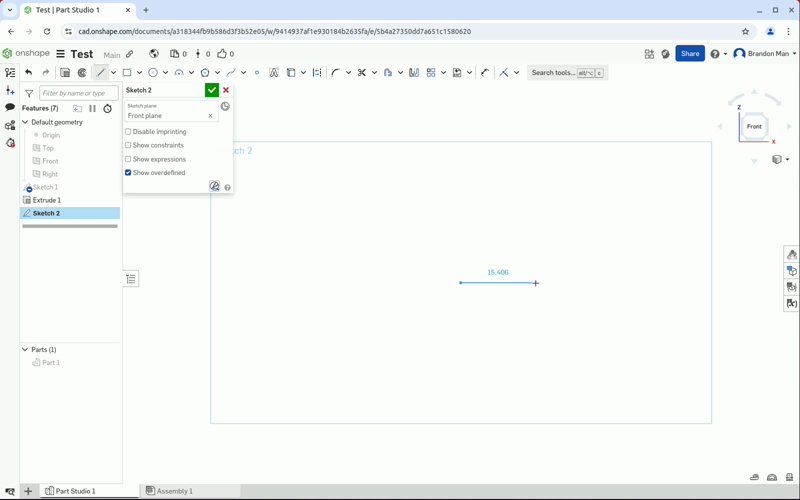
key_up(shift)
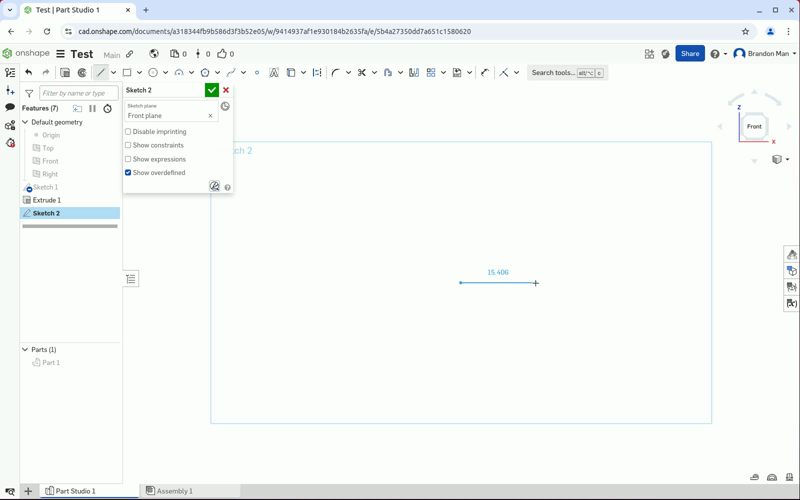
key_down(shift)
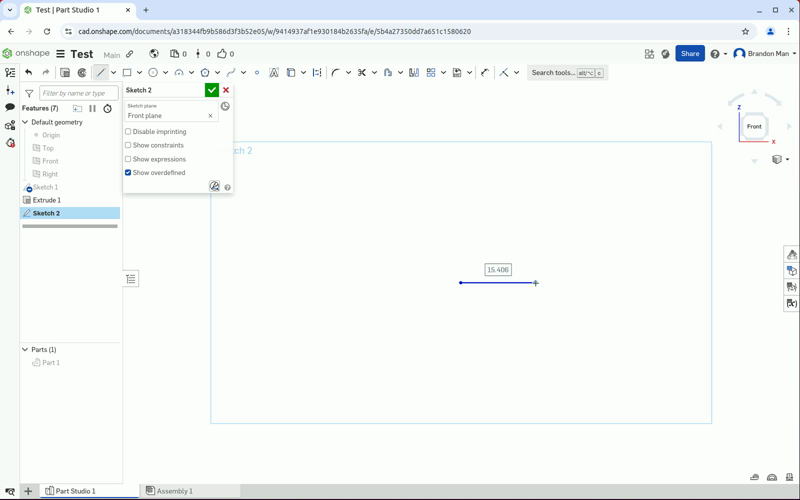
mouse_move(535, 189)
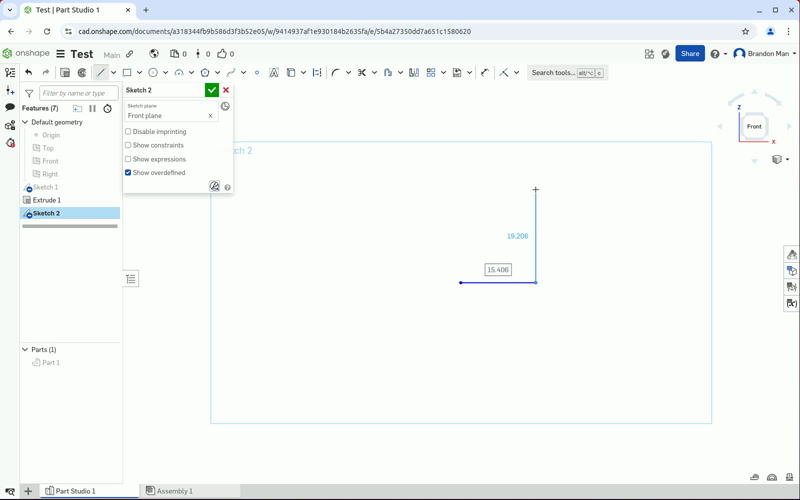
click(535, 189)
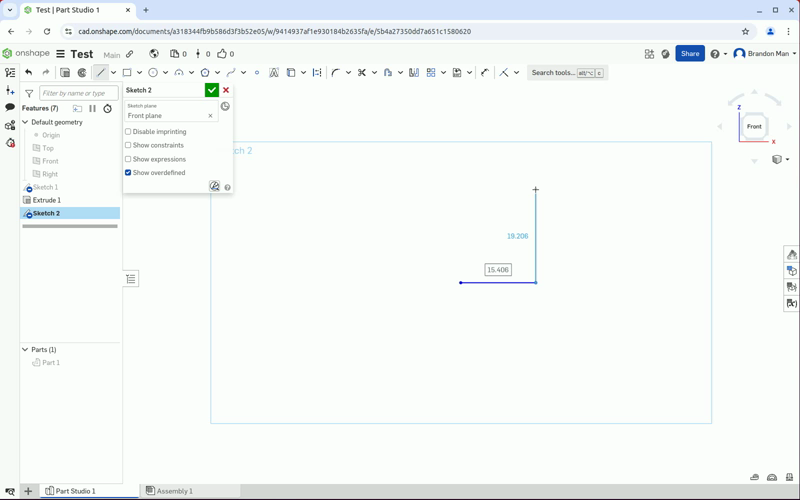
key_up(shift)
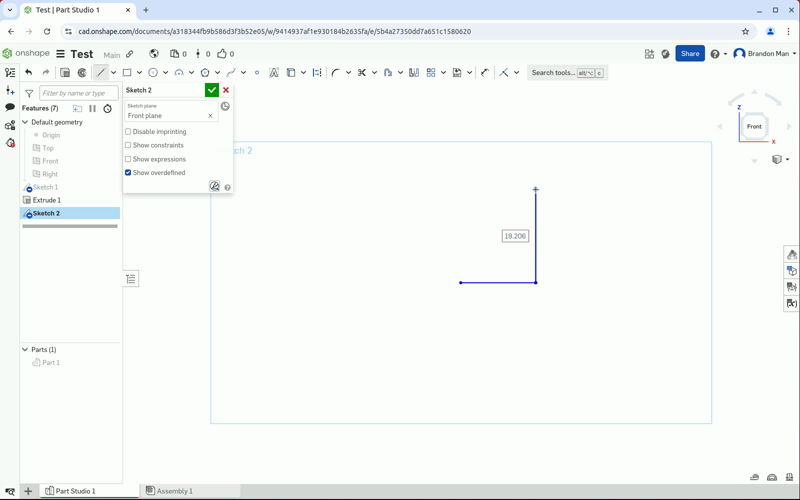
key_down(shift)
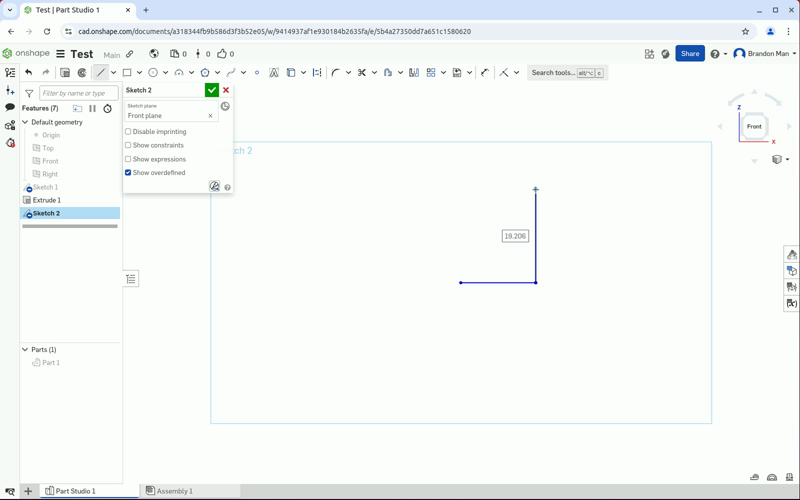
mouse_move(565, 189)
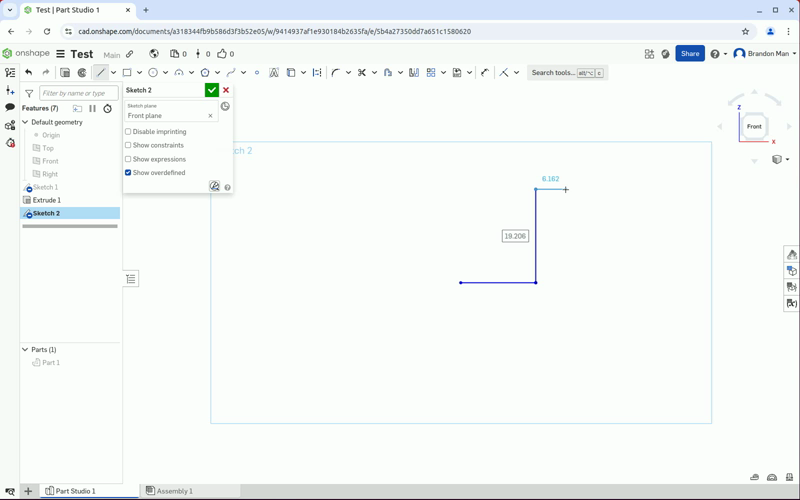
mouse_move(517, 189)
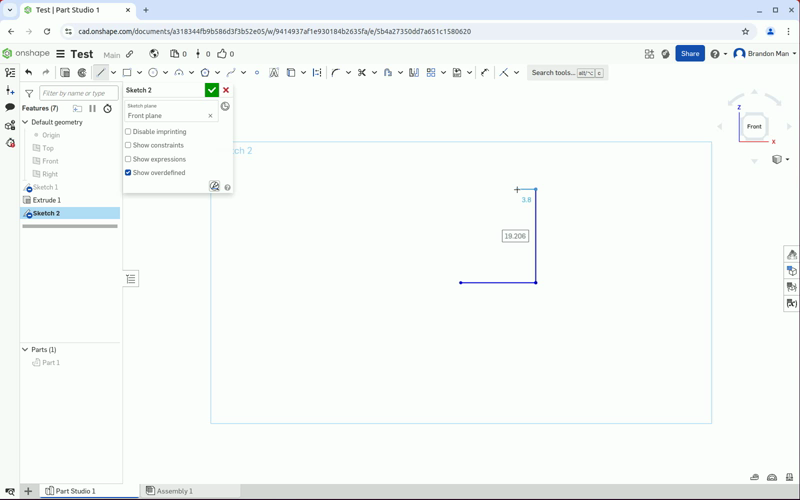
click(517, 189)
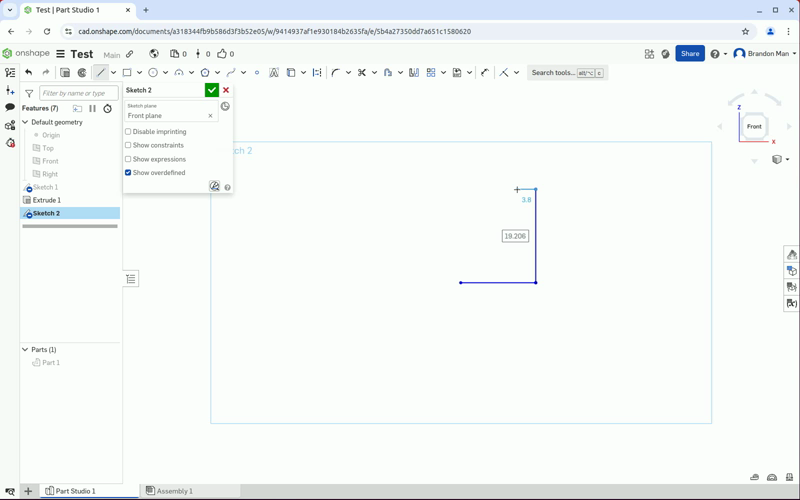
key_up(shift)
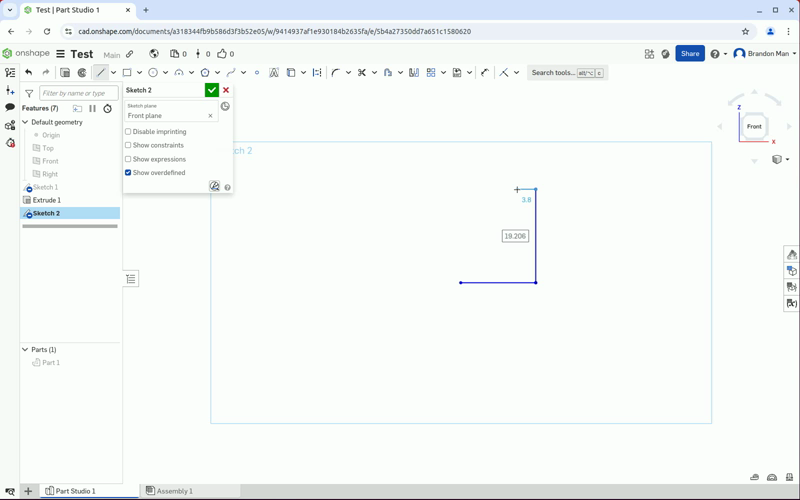
key_down(shift)
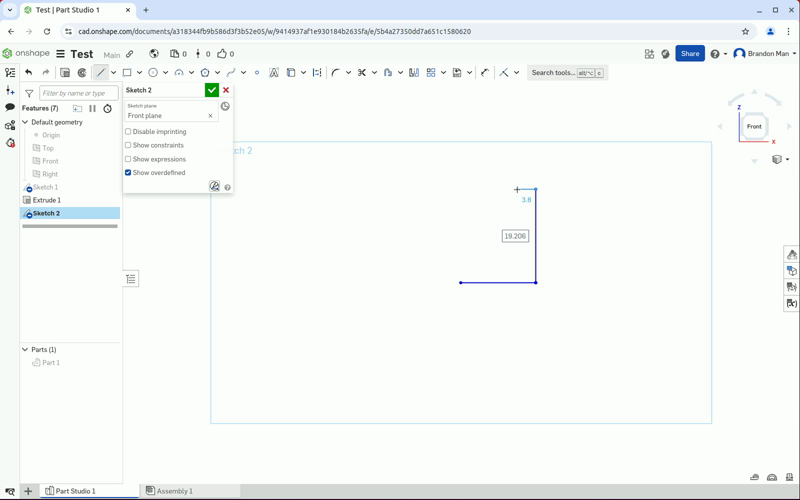
mouse_move(547, 189)
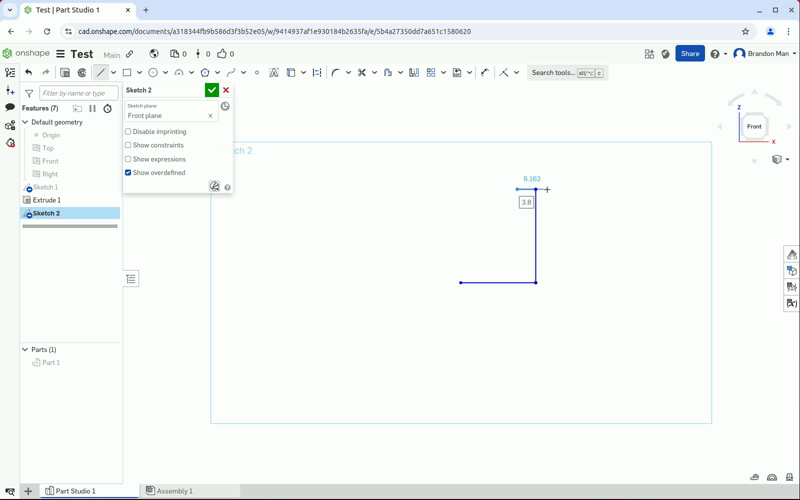
mouse_move(517, 203)
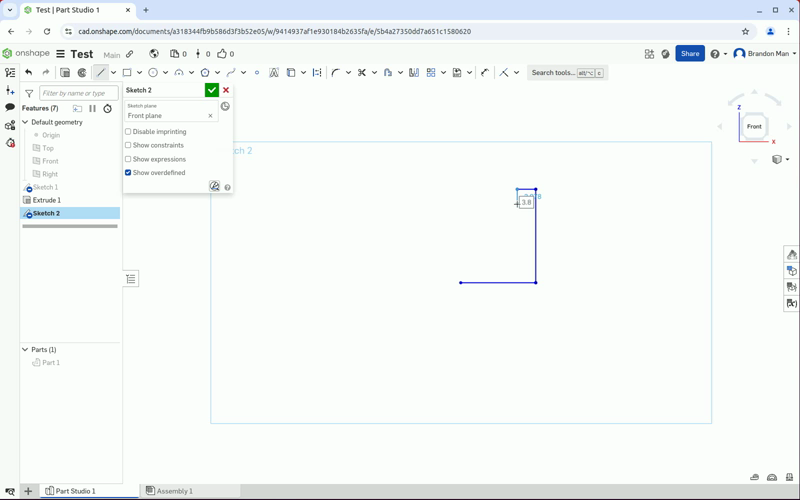
click(517, 203)
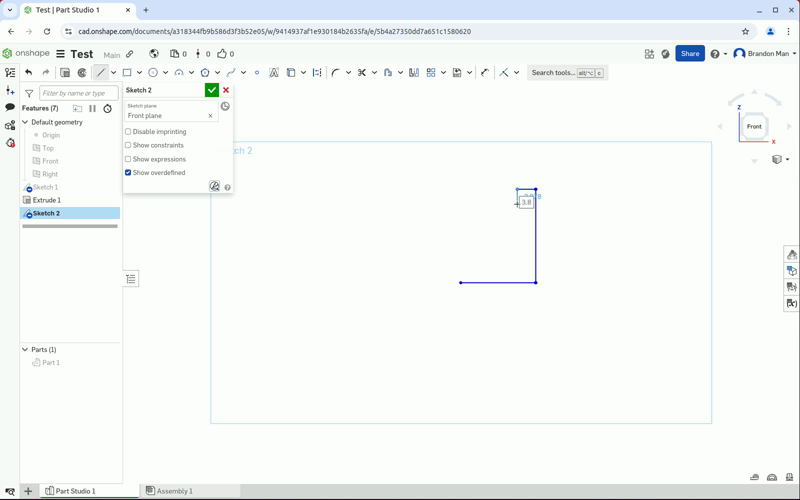
key_up(shift)
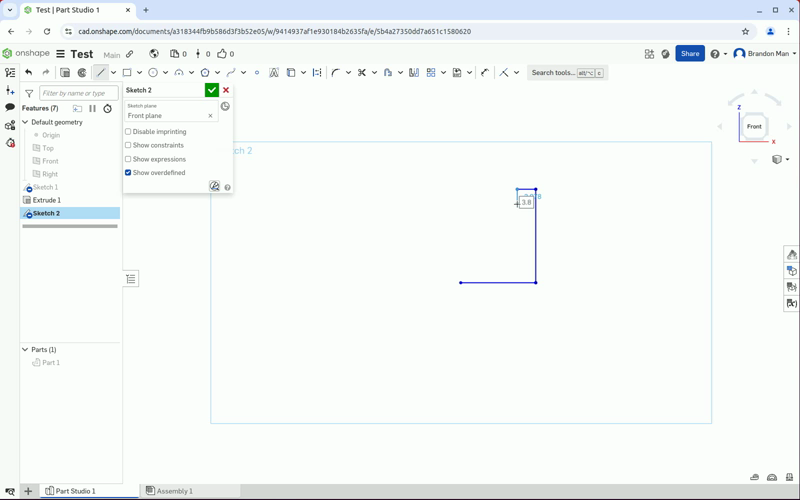
key_down(shift)
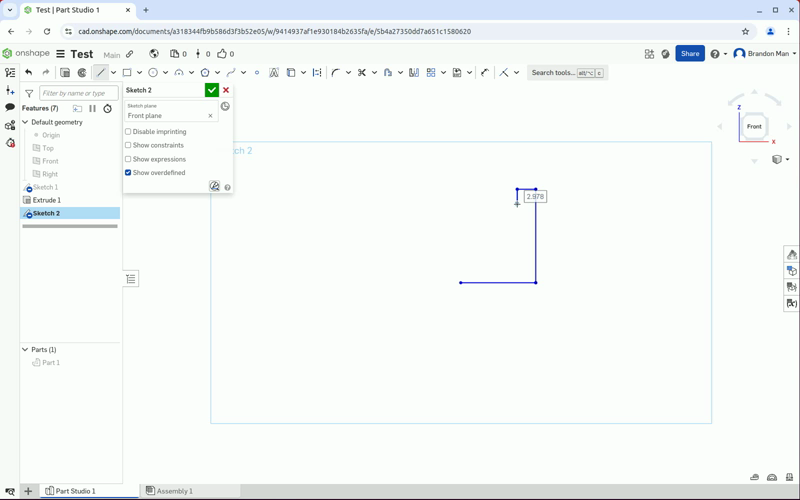
mouse_move(547, 203)
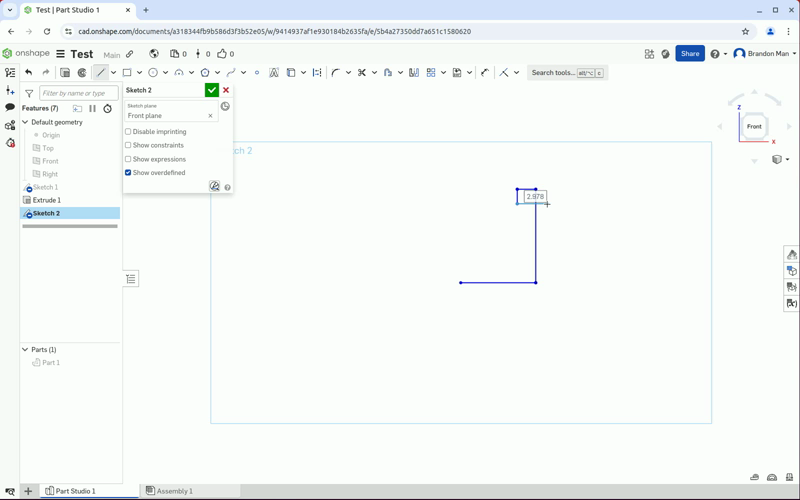
mouse_move(479, 203)
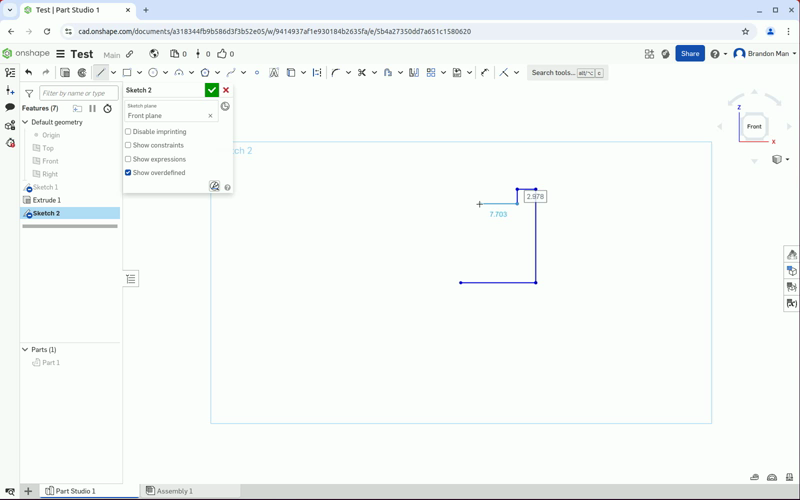
click(479, 203)
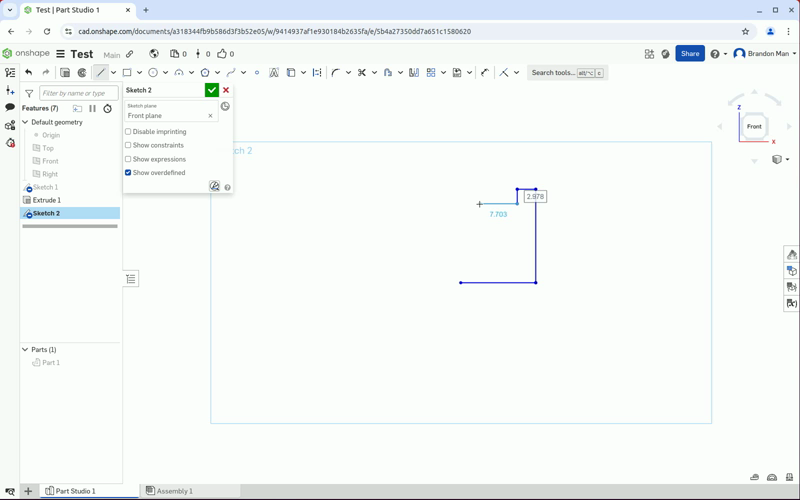
key_up(shift)
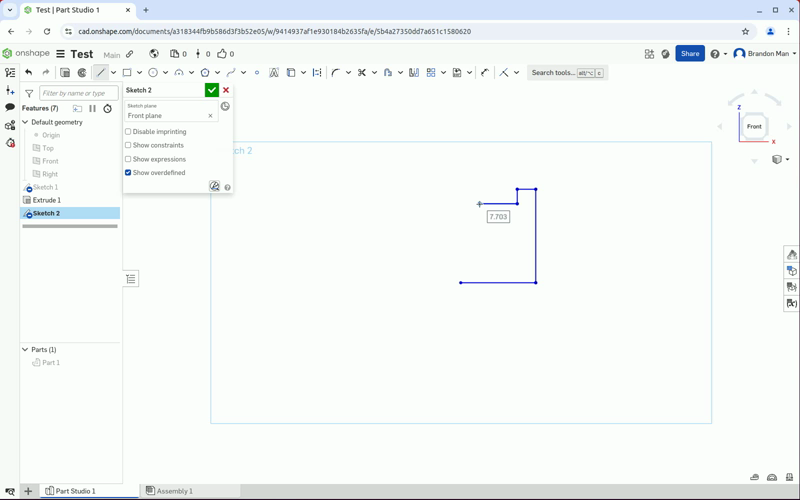
key_down(shift)
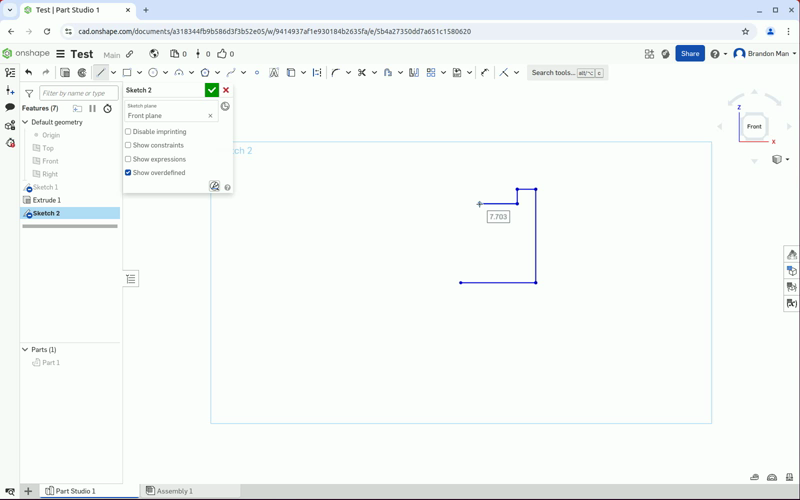
mouse_move(509, 203)
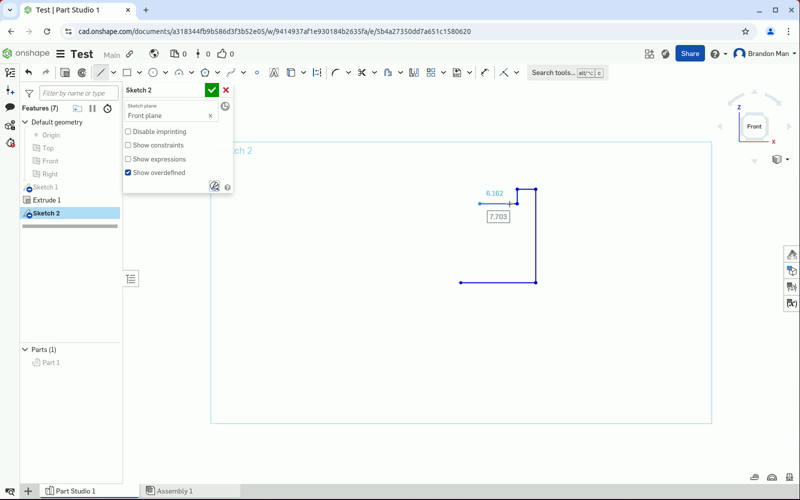
mouse_move(479, 189)
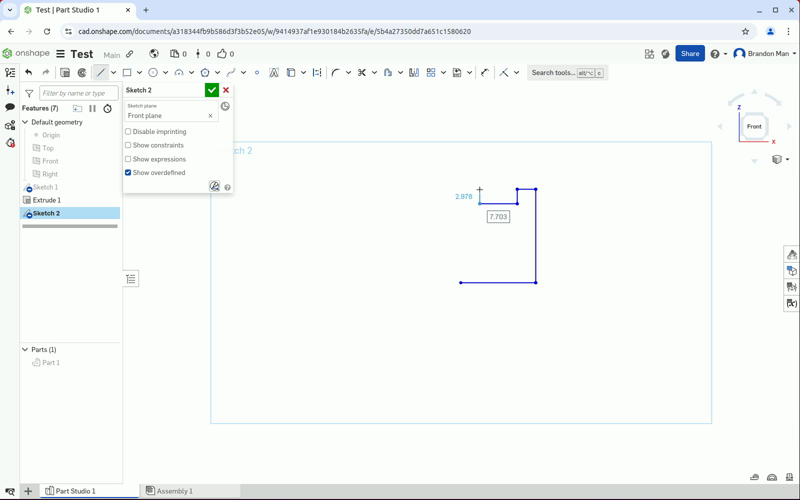
click(479, 189)
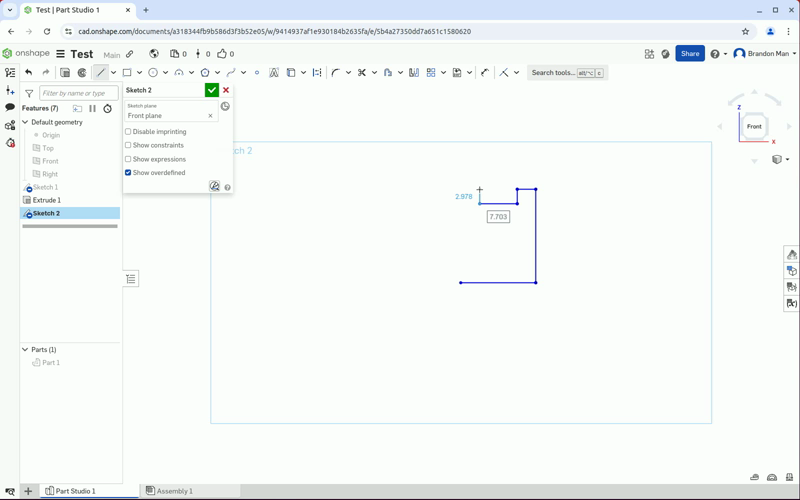
key_up(shift)
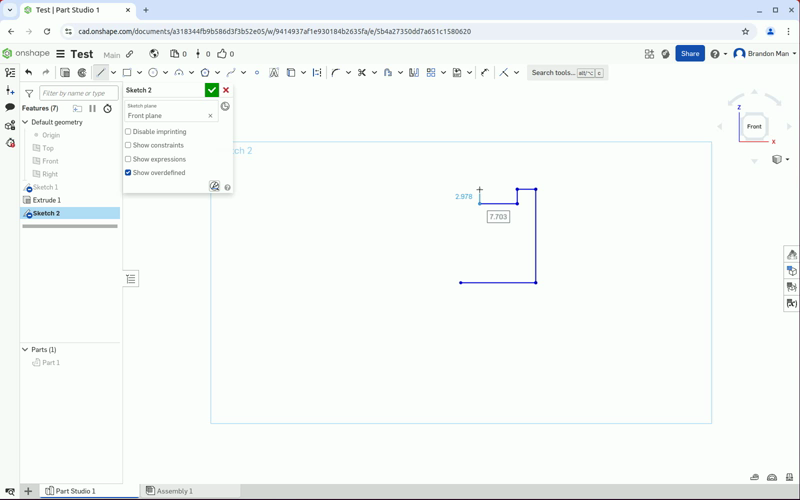
key_down(shift)
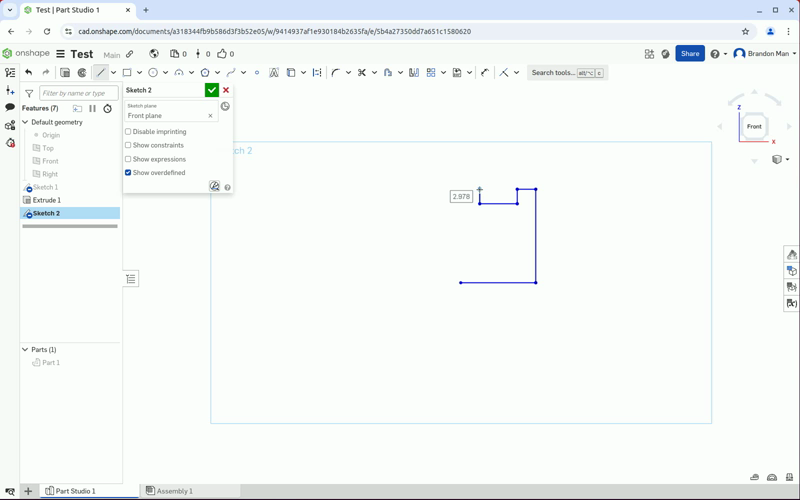
mouse_move(509, 189)
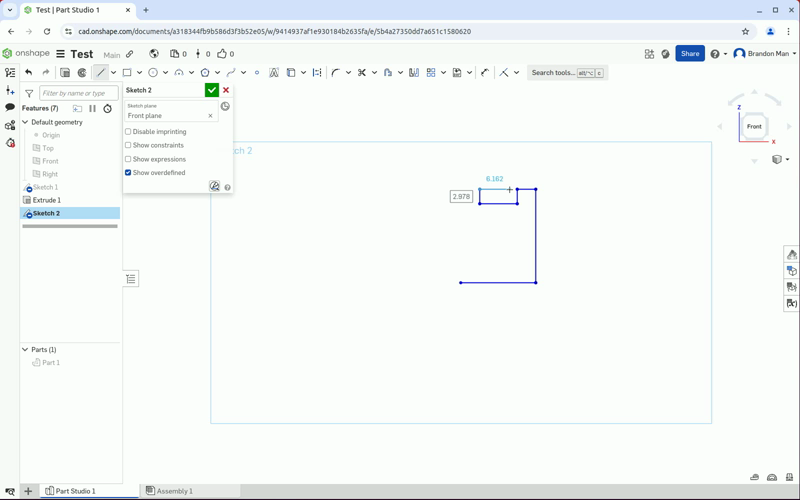
mouse_move(460, 189)
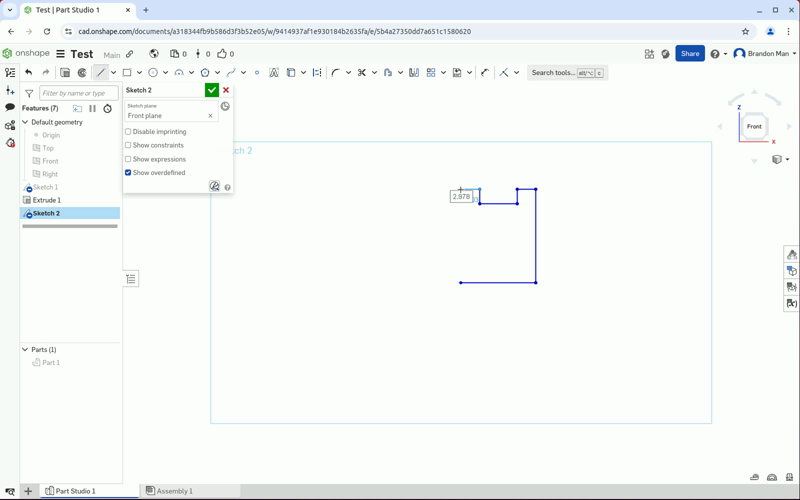
click(460, 189)
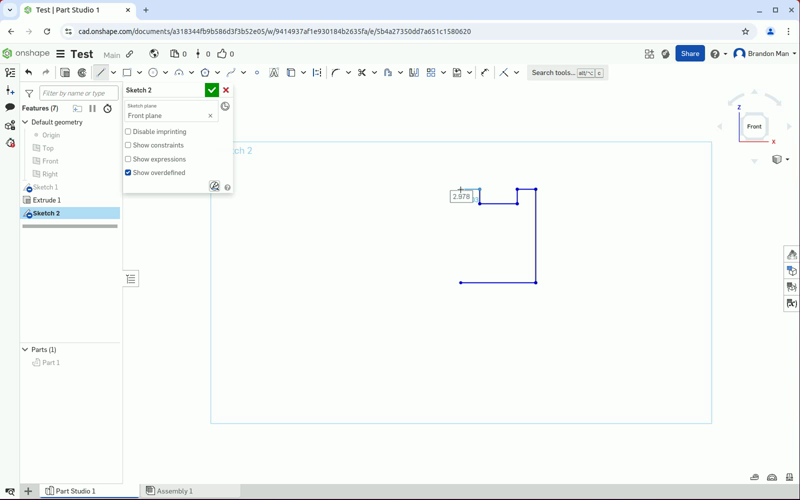
key_up(shift)
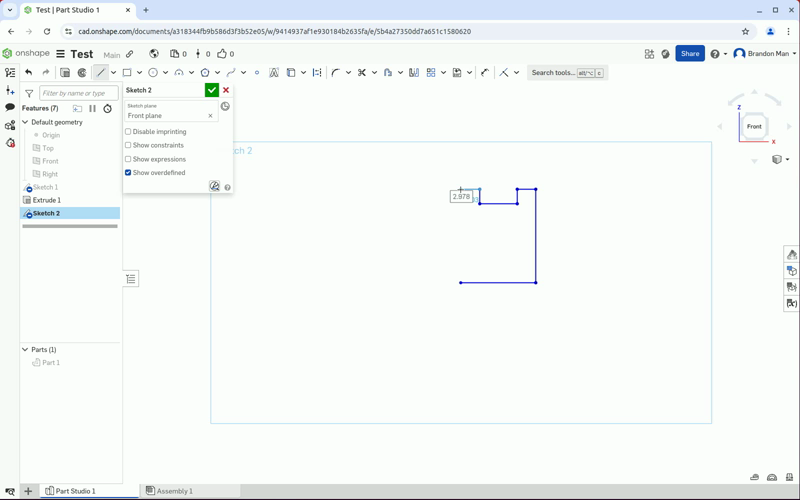
key_down(shift)
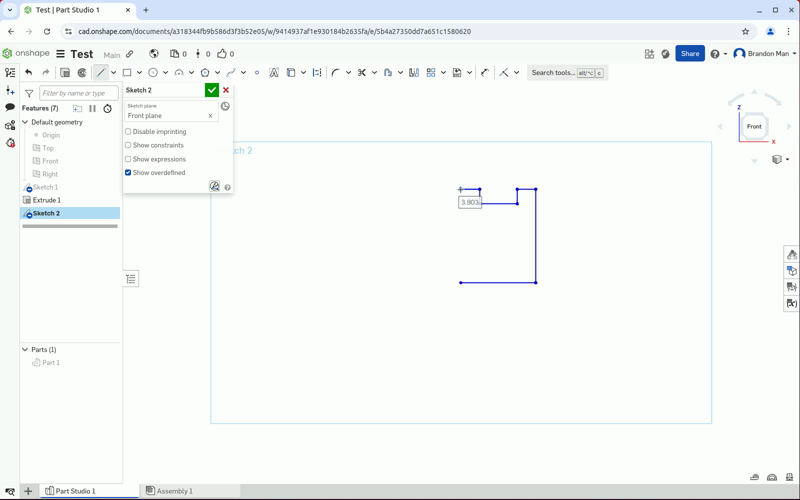
mouse_move(460, 282)
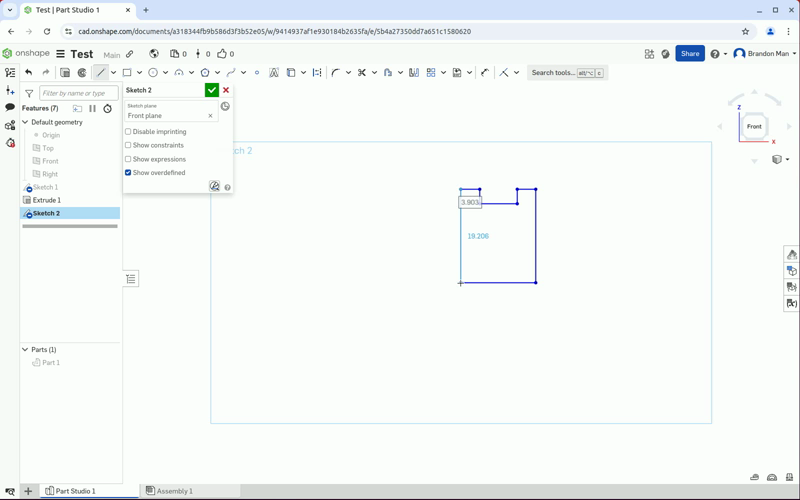
key_up(shift)
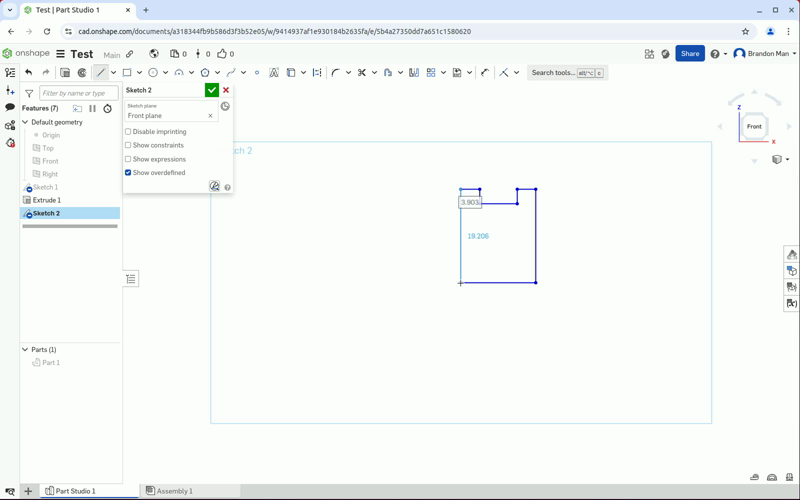
click(460, 282)
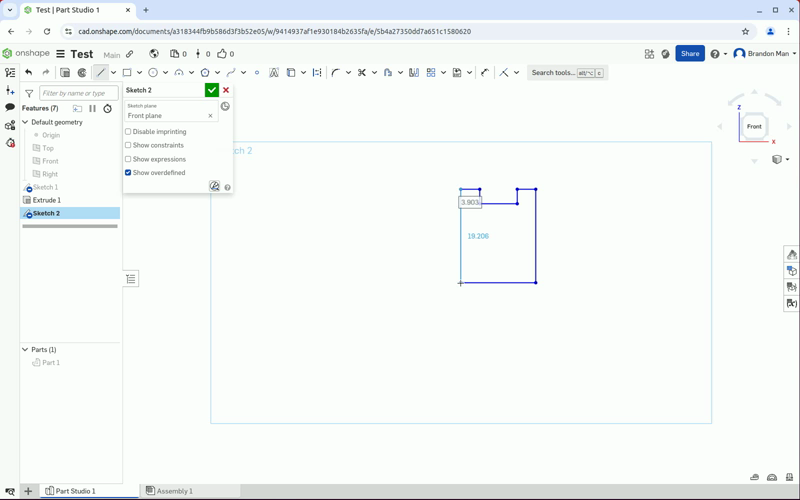
key(esc)
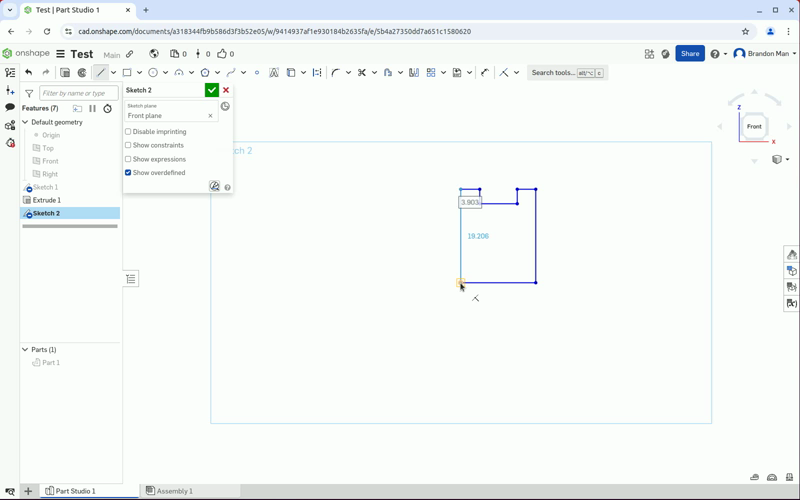
mouse_move(489, 275)
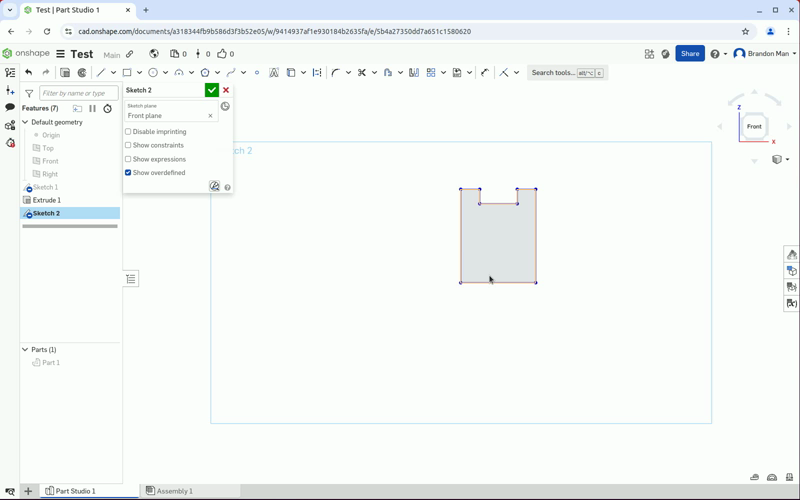
click(489, 275)
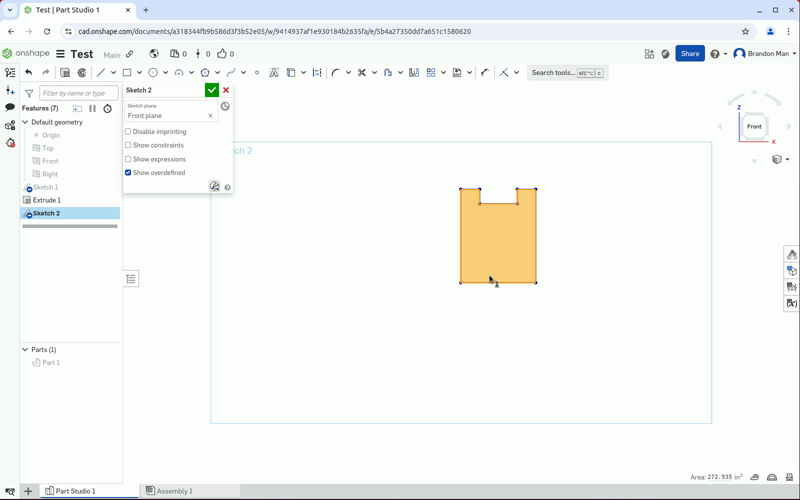
mouse_move(73, 352)
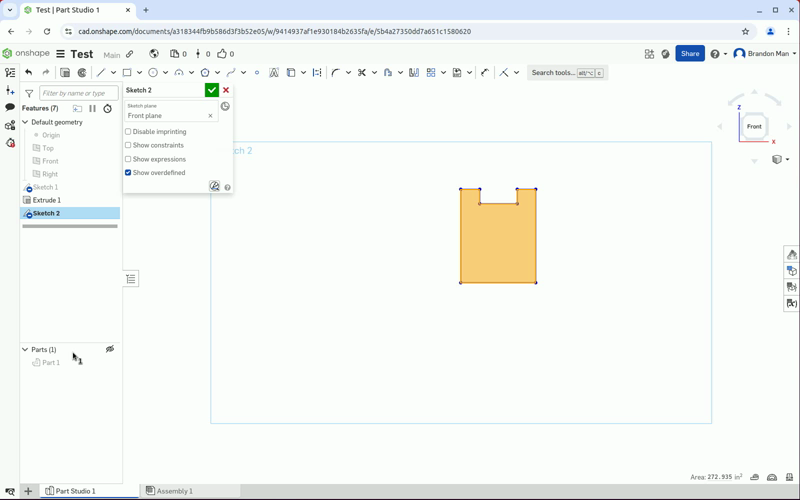
key(shift+y)
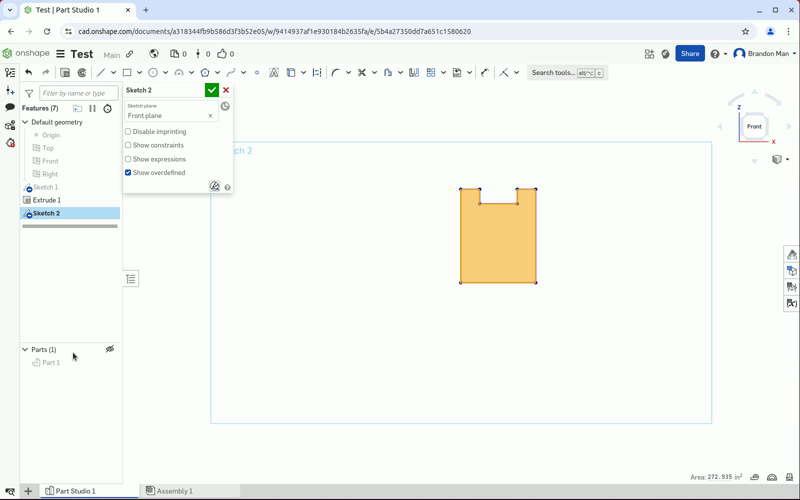
key(shift+e)
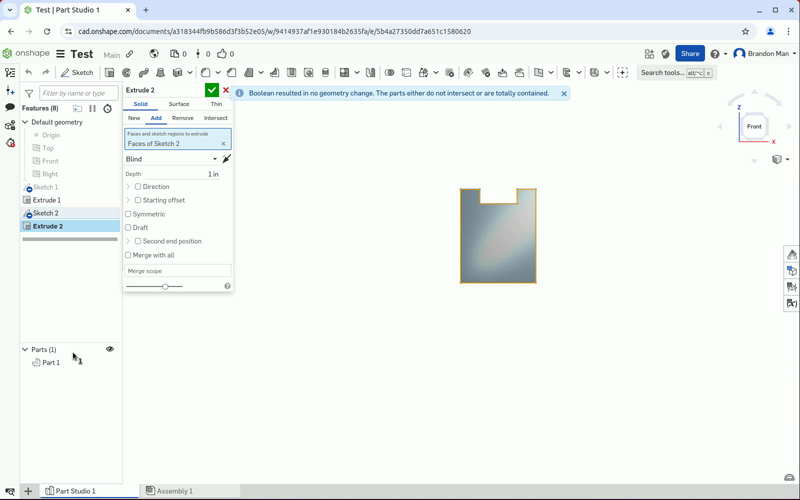
mouse_move(143, 106)
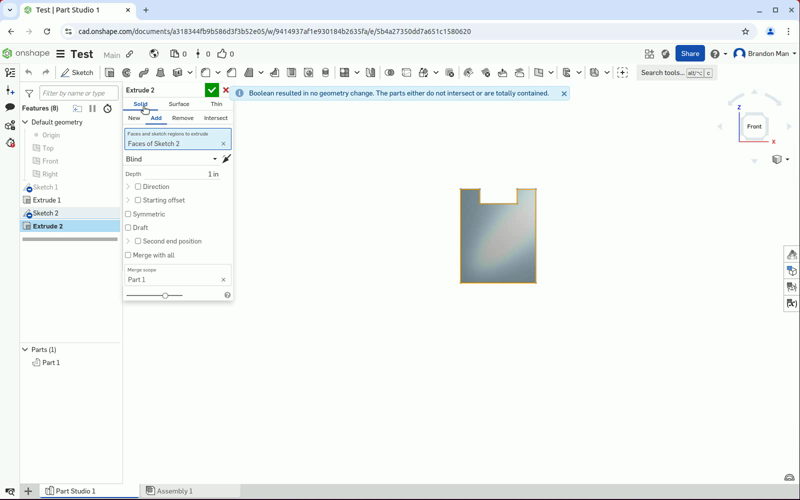
click(143, 106)
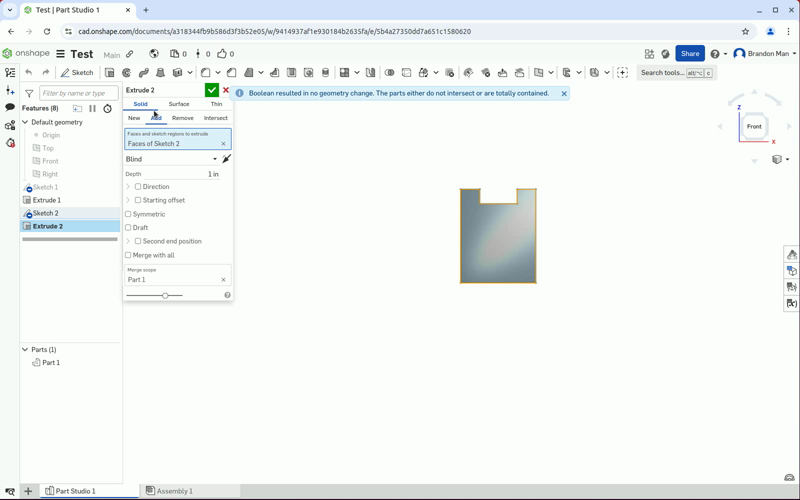
mouse_move(186, 120)
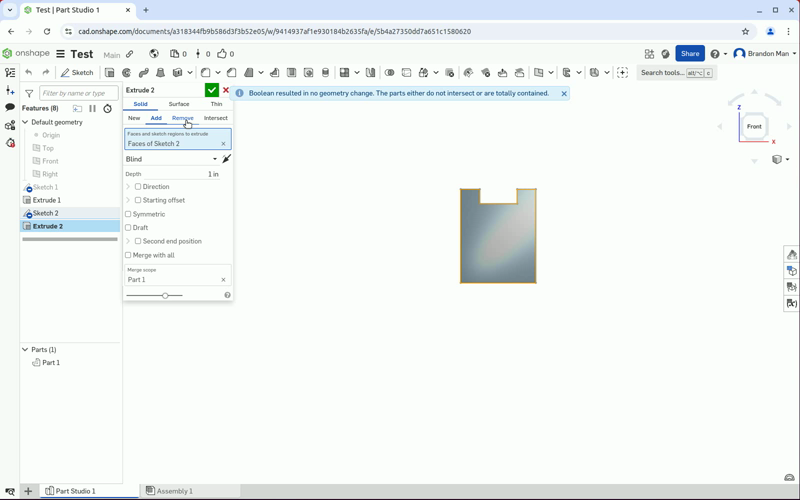
click(186, 120)
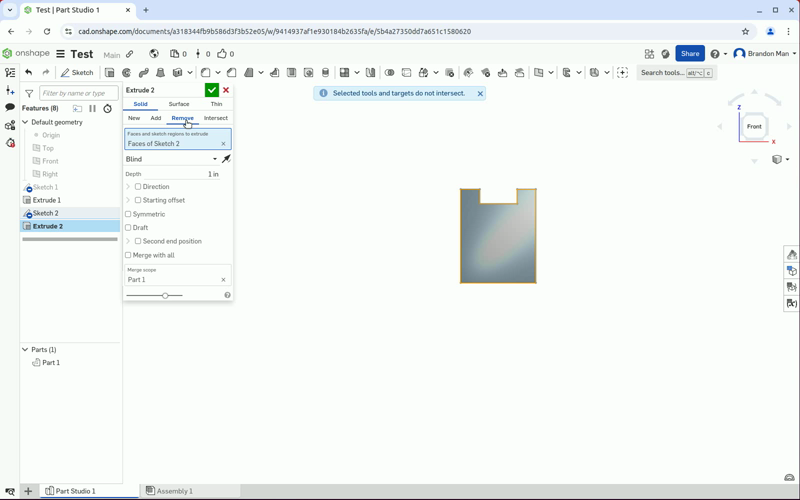
key(tab, 4)
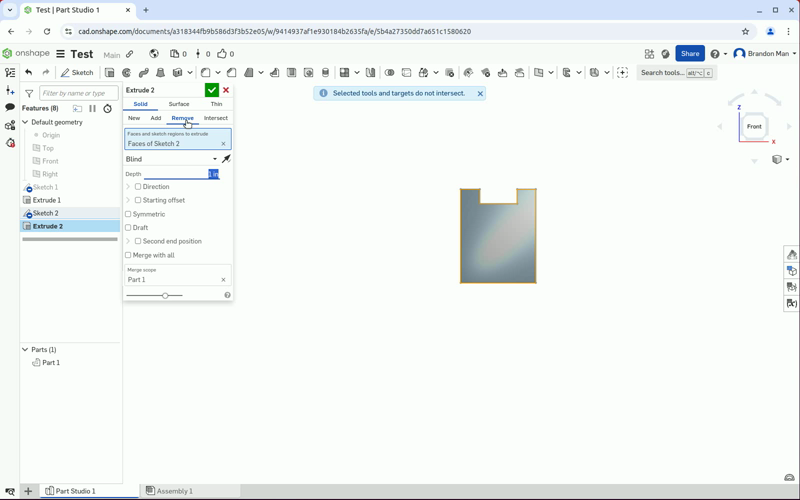
text(15.405)
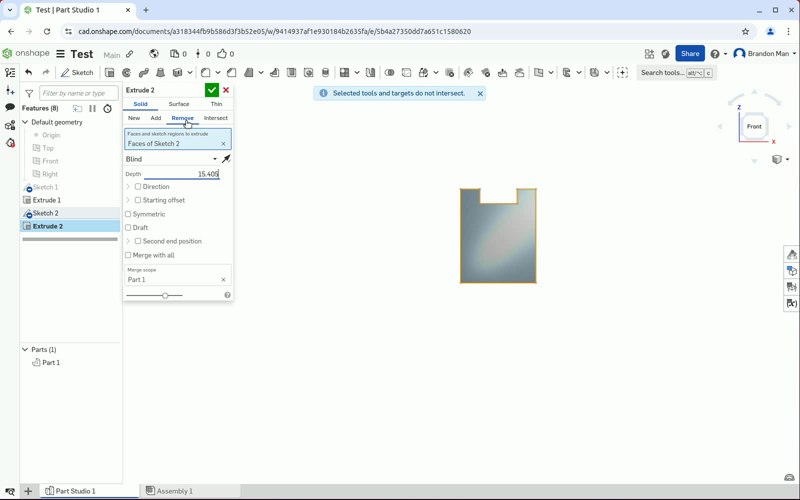
key(tab, 6)
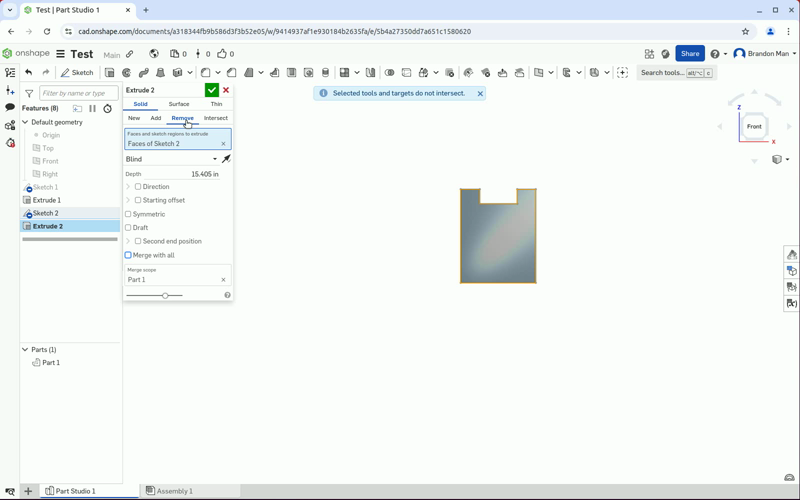
key(space)
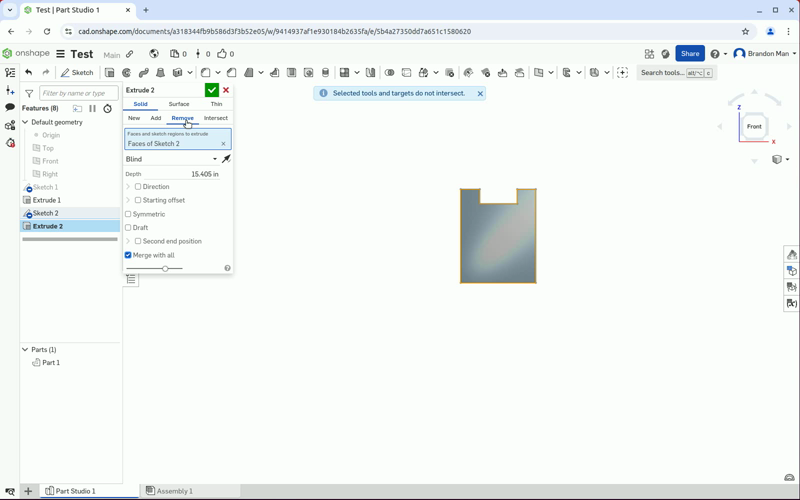
key(enter)
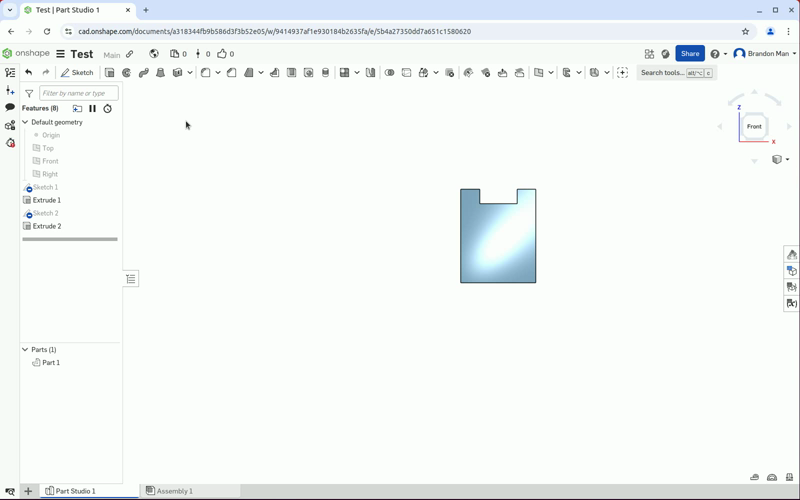
key(shift+h)
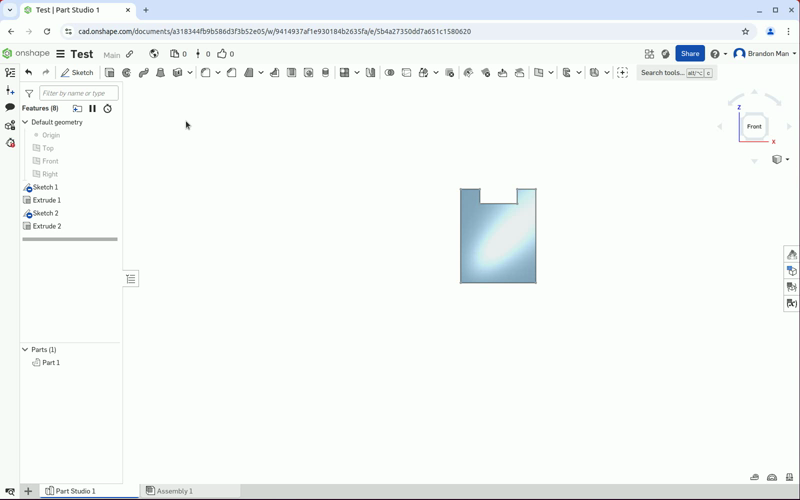
key(shift+h)
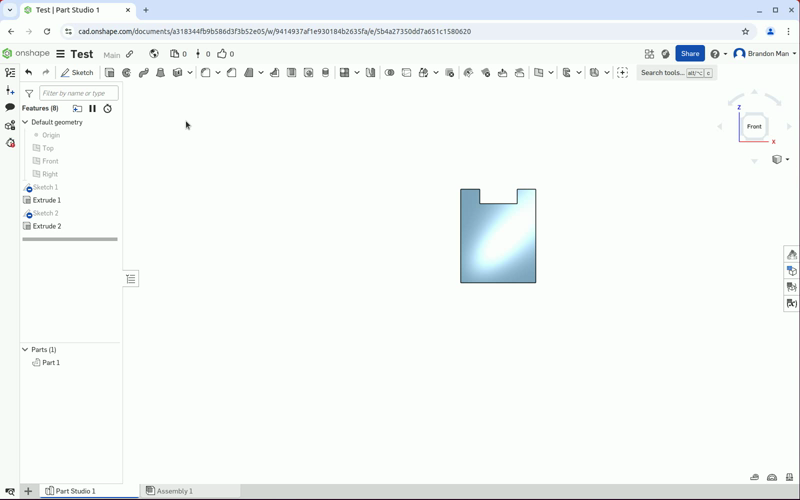
mouse_move(73, 189)
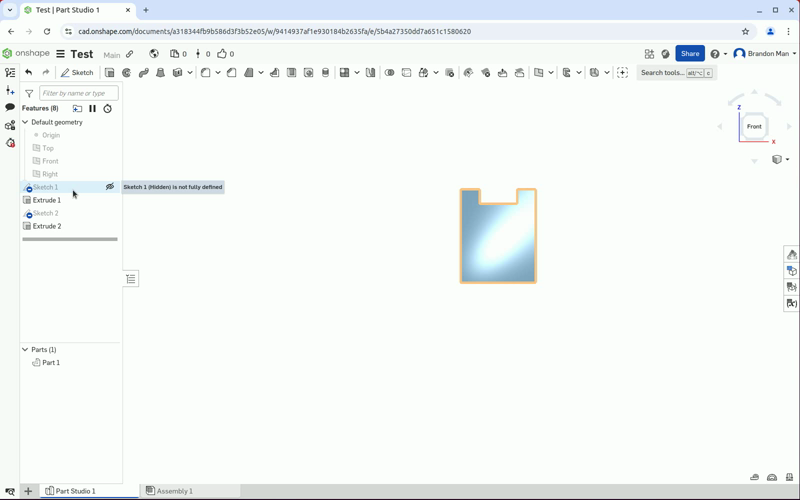
click(73, 189)
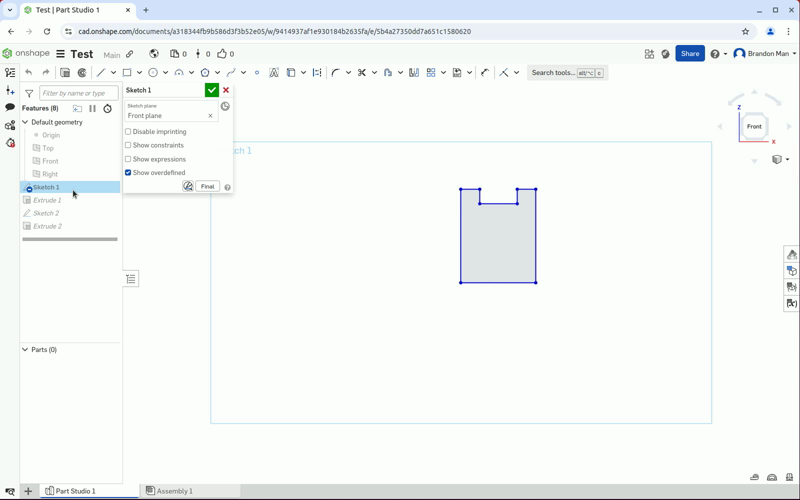
mouse_move(229, 92)
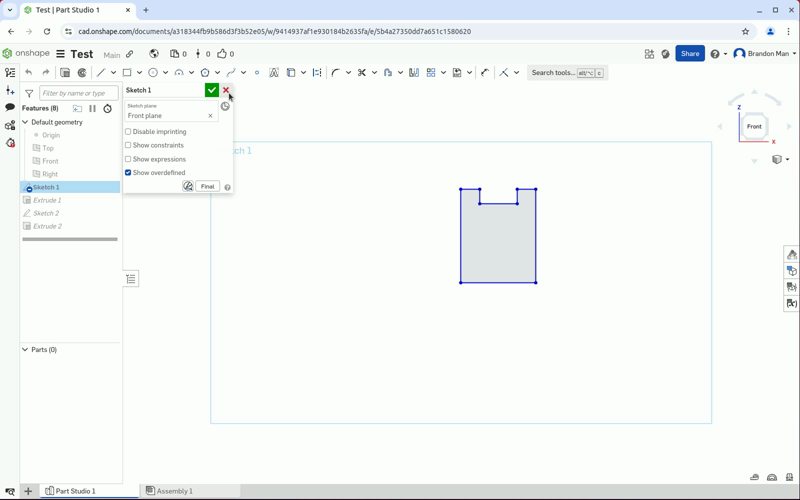
click(229, 92)
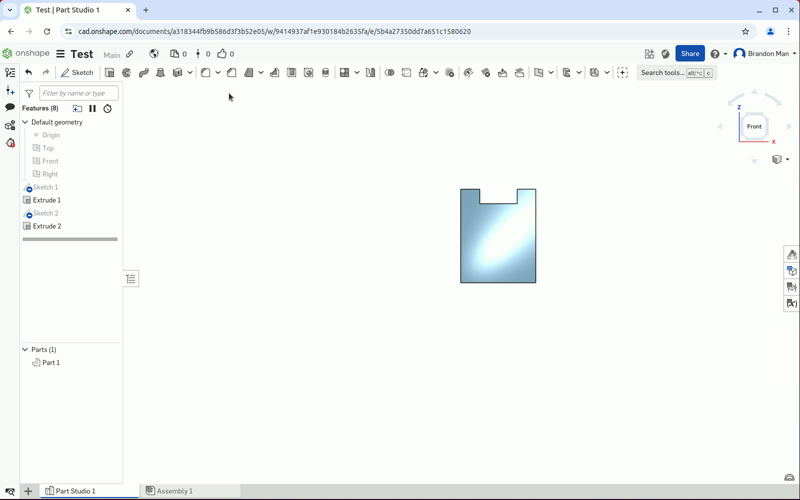
mouse_move(73, 352)
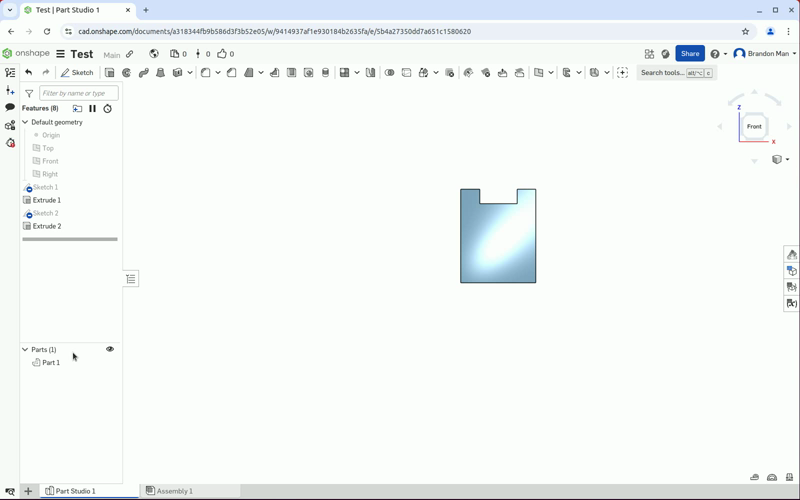
key(y)
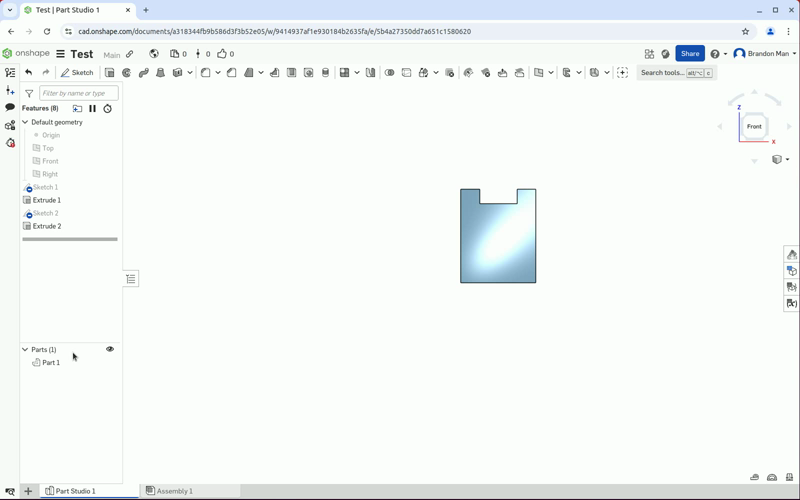
key(shift+p)
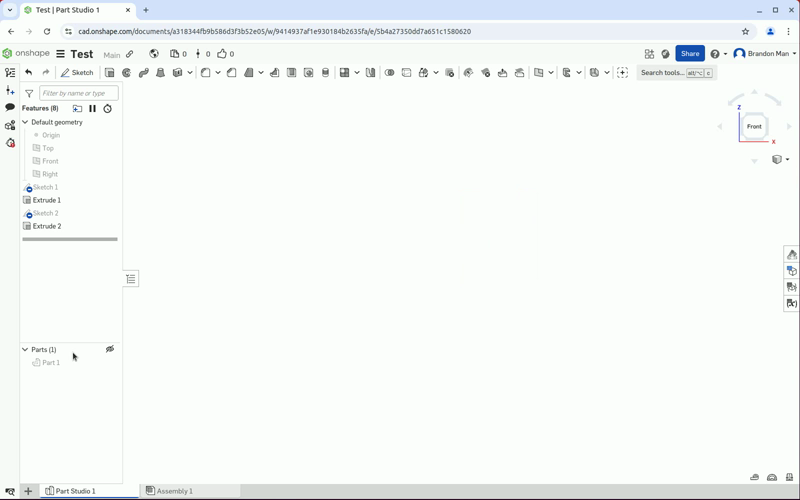
key(space)
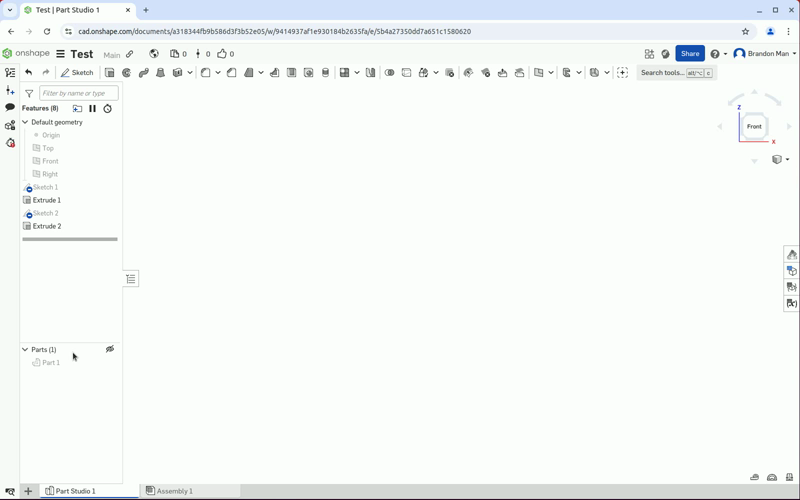
key_down(shift)
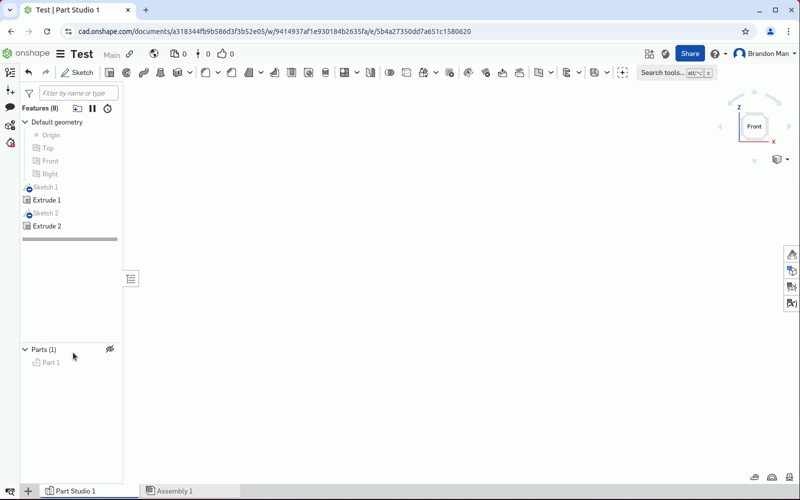
key(left)
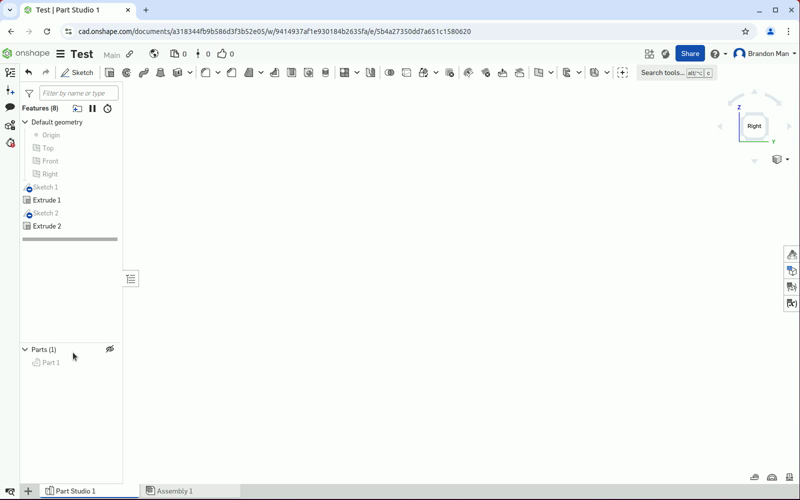
key_up(shift)
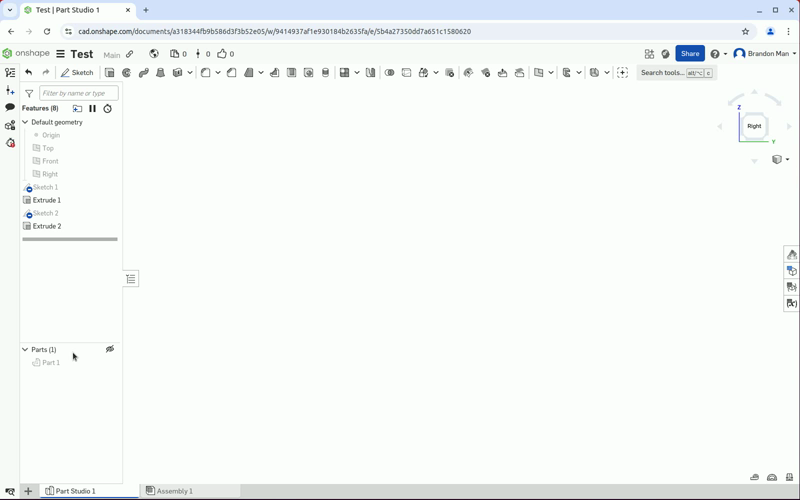
mouse_move(73, 352)
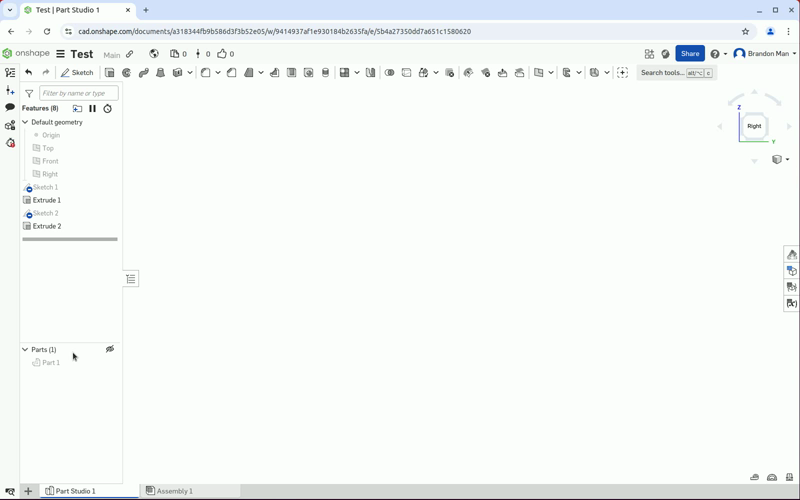
key(shift+y)
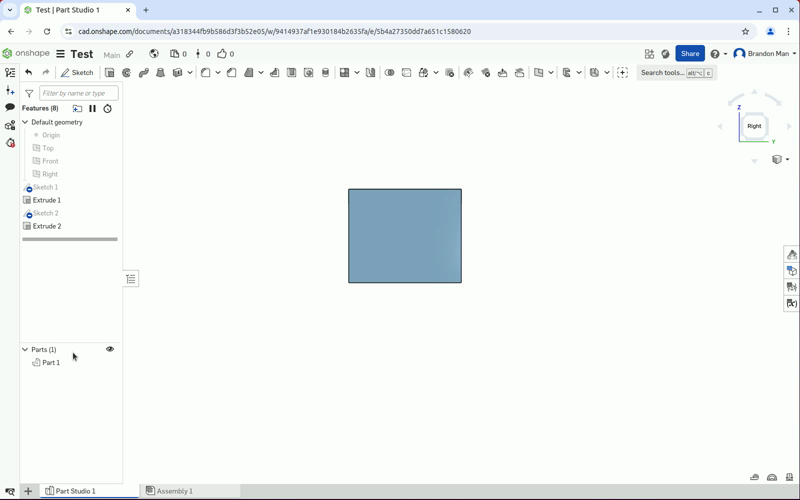
mouse_move(541, 75)
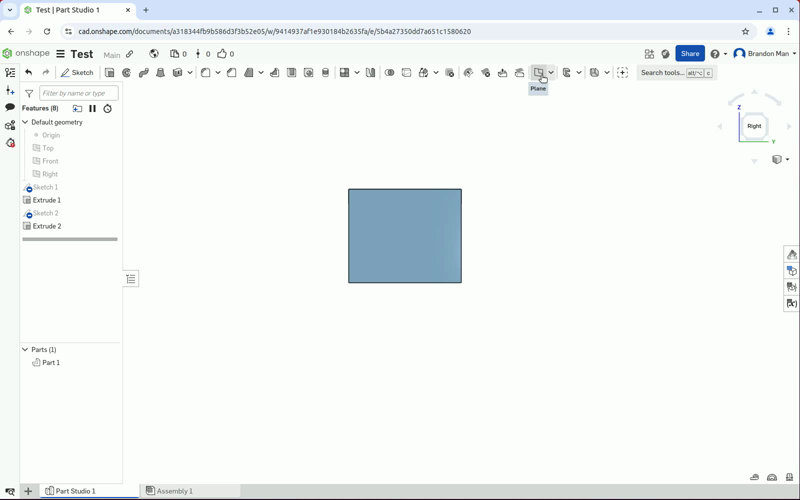
click(541, 75)
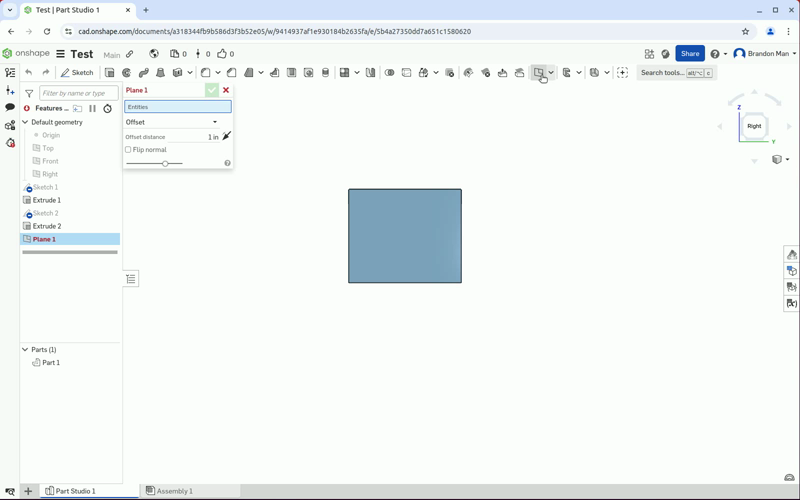
mouse_move(73, 176)
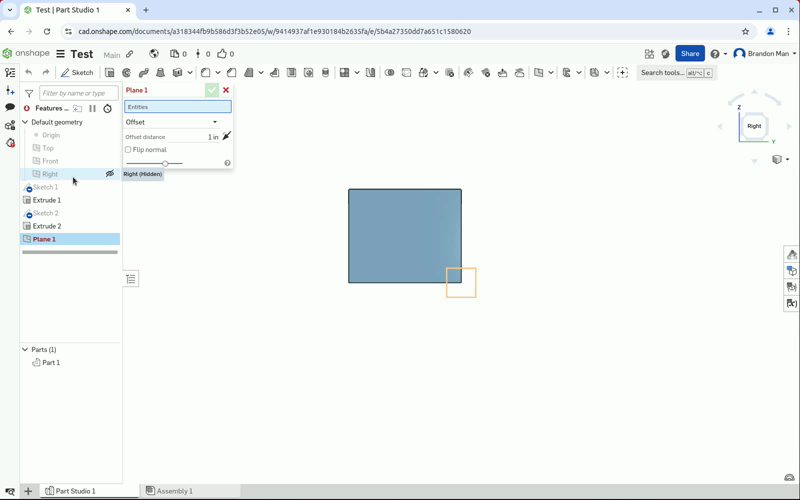
click(73, 176)
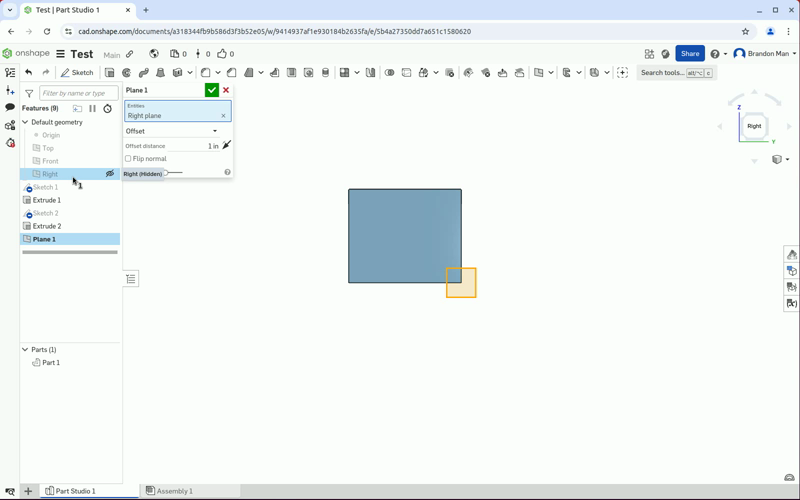
key(tab, 2)
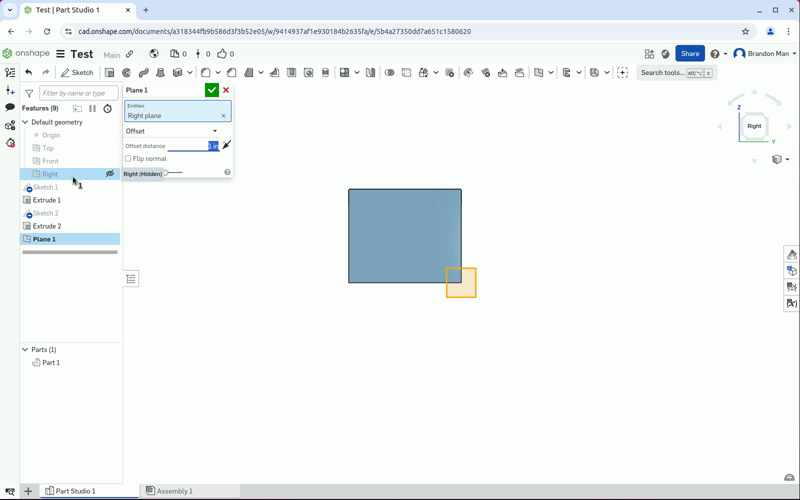
text(15.405)
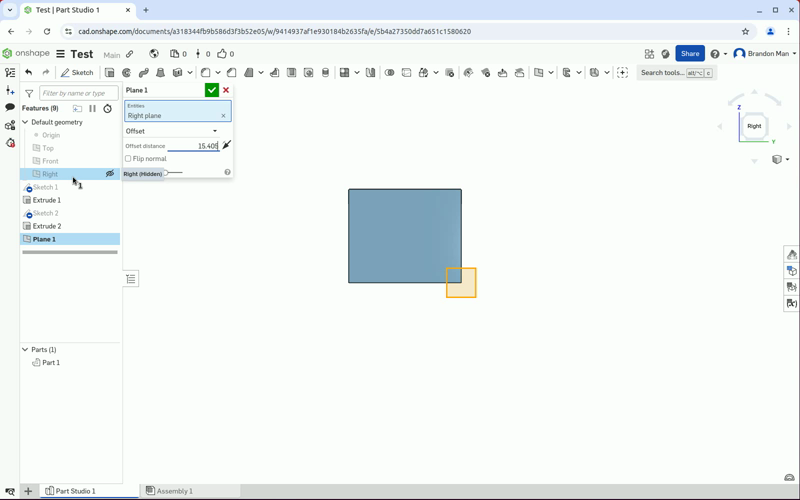
key(enter, 2)
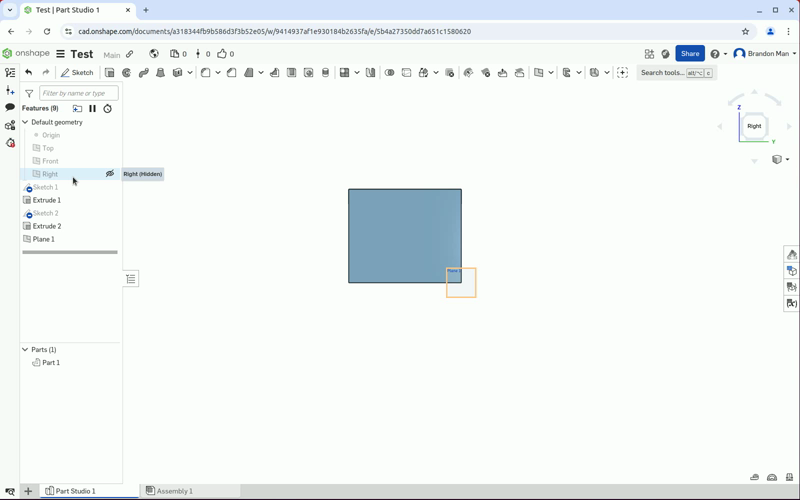
key(shift+s)
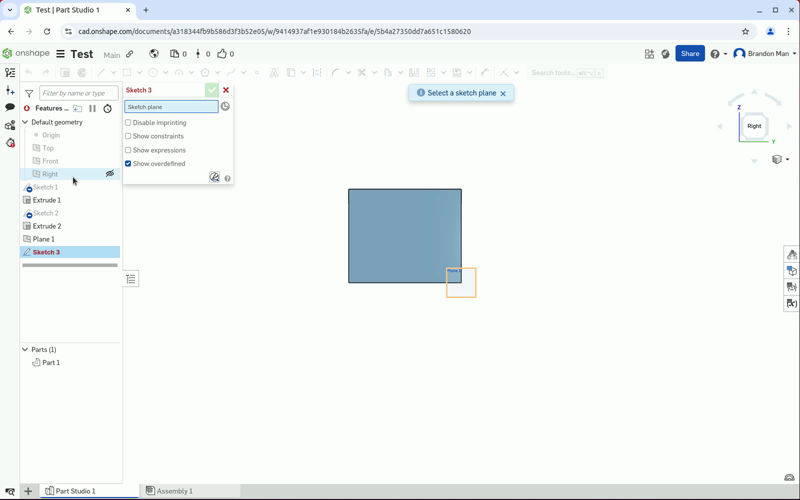
mouse_move(73, 241)
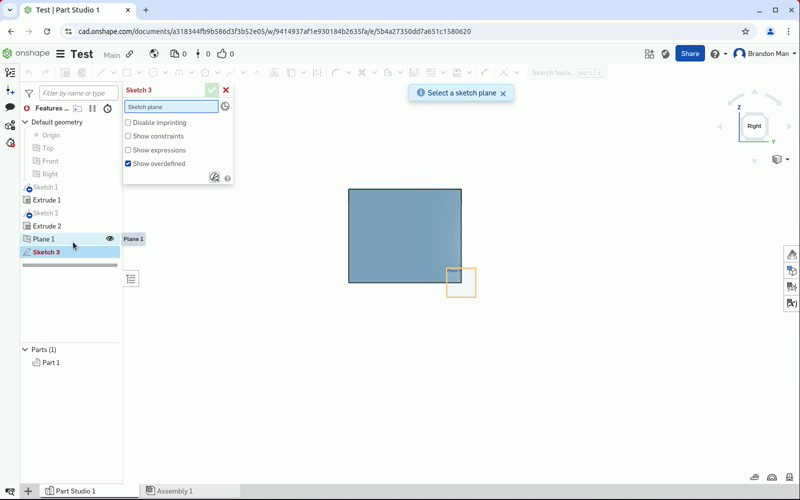
click(73, 241)
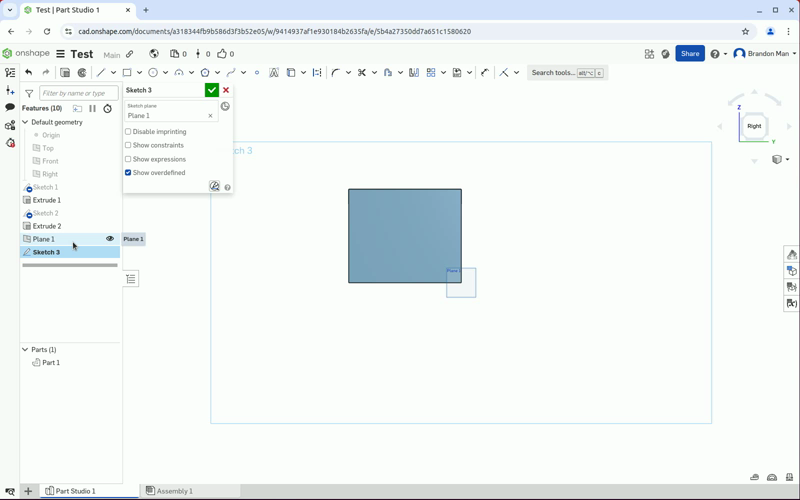
mouse_move(73, 352)
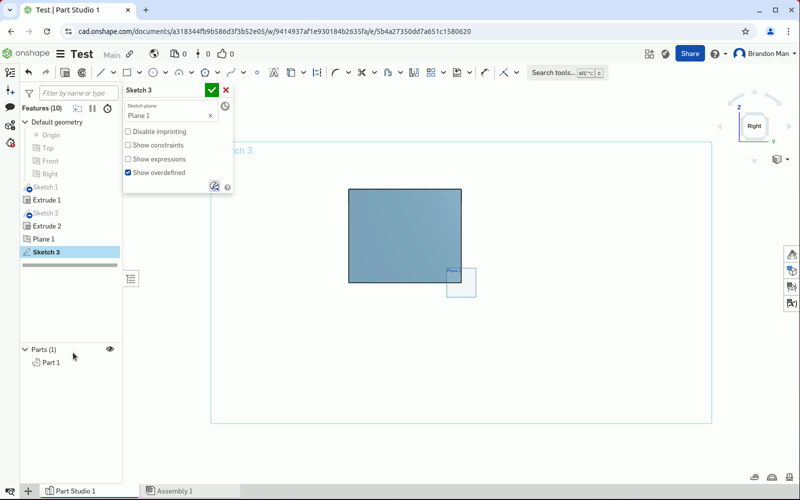
key(y)
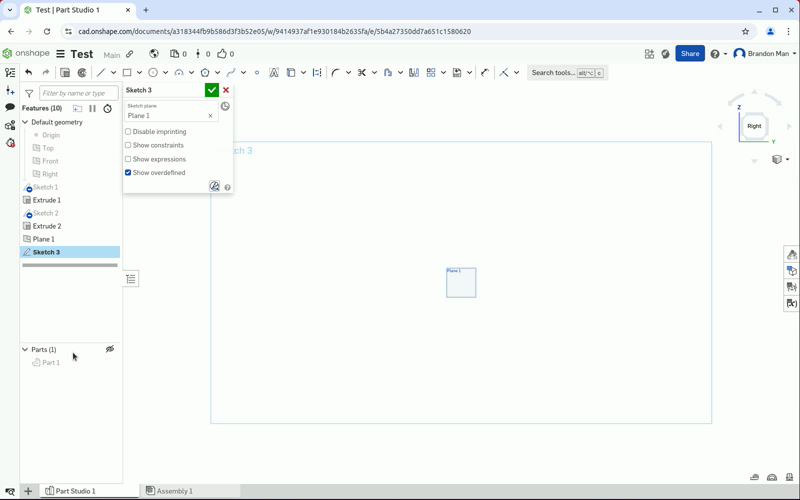
key(l)
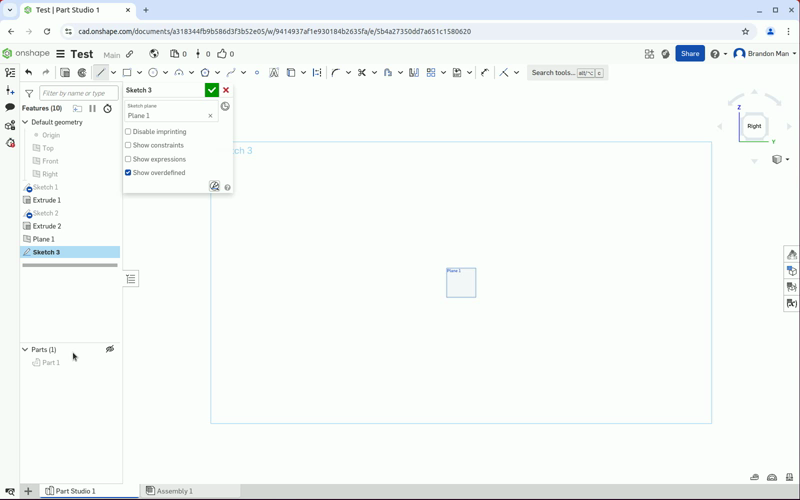
key_down(shift)
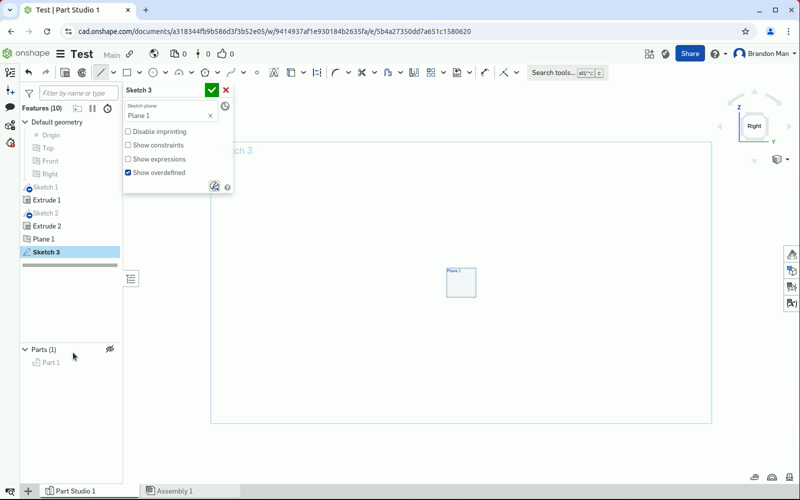
mouse_move(385, 282)
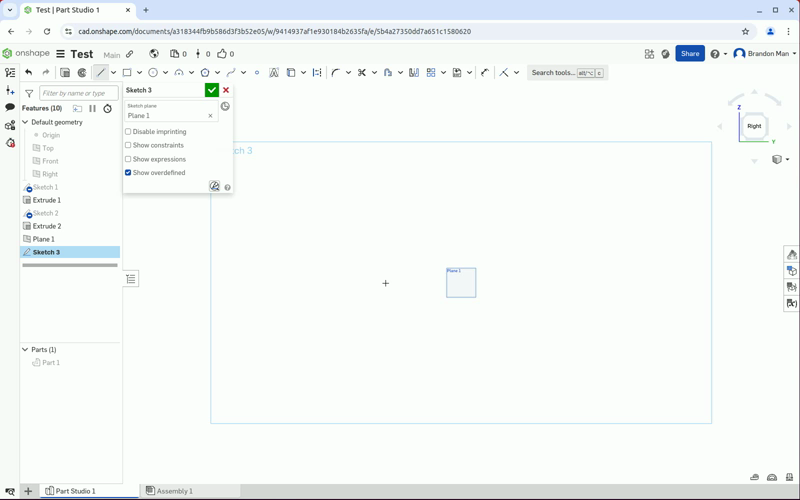
click(385, 282)
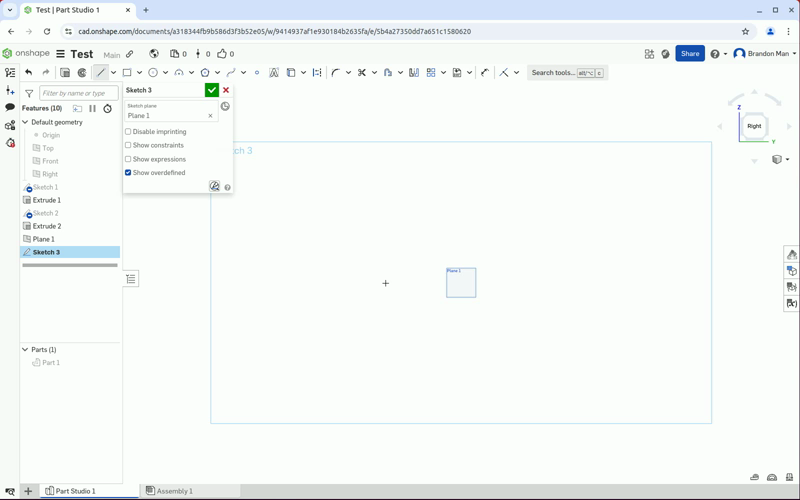
key_up(shift)
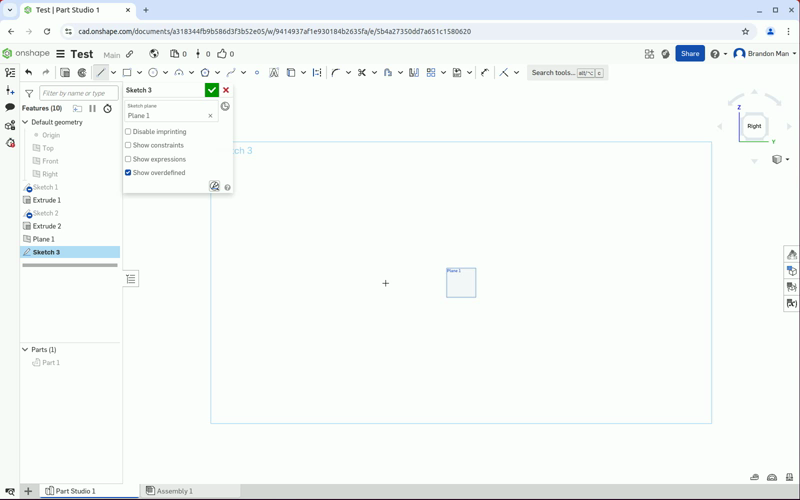
key_down(shift)
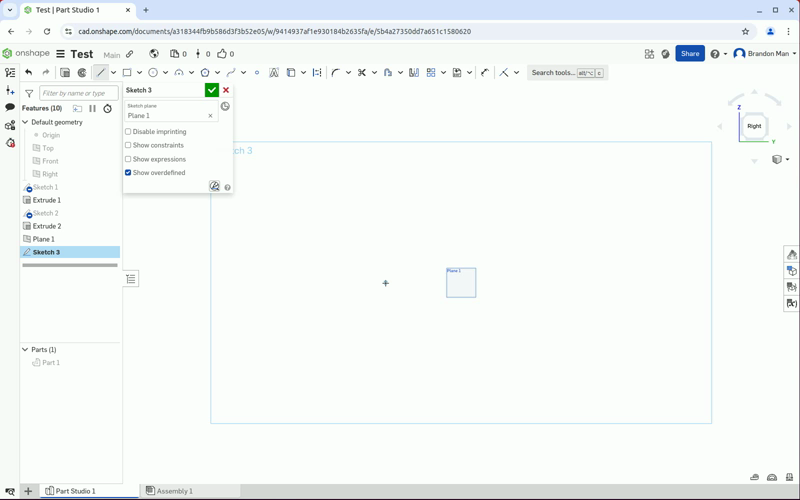
mouse_move(415, 282)
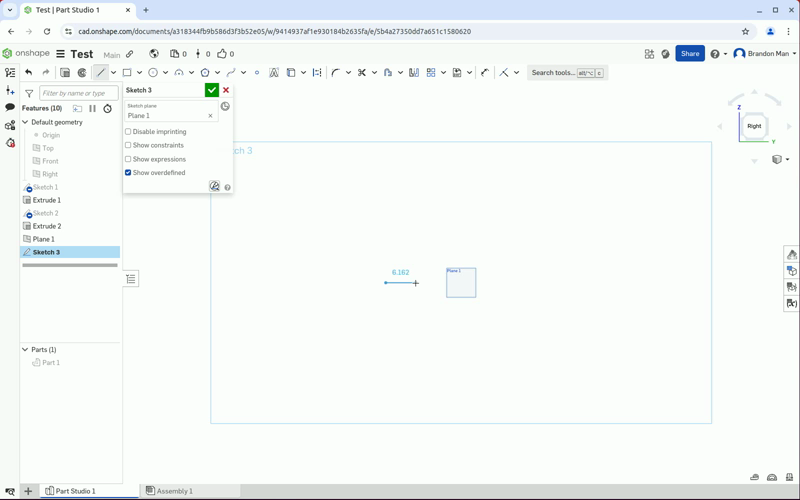
mouse_move(424, 282)
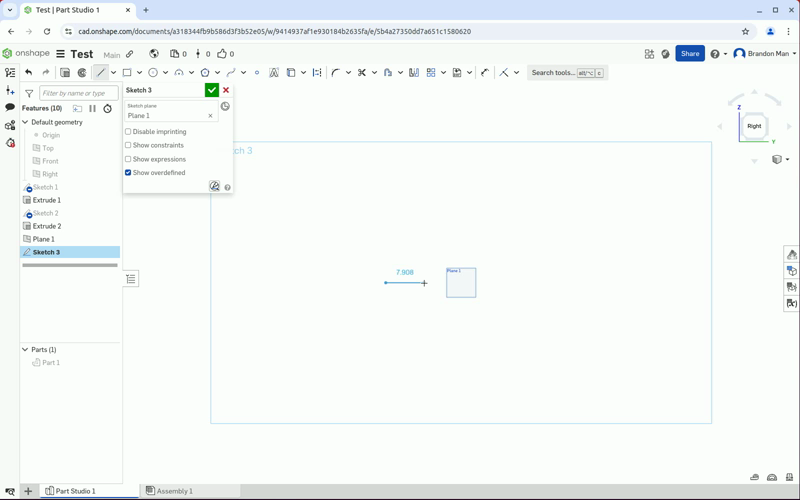
click(424, 282)
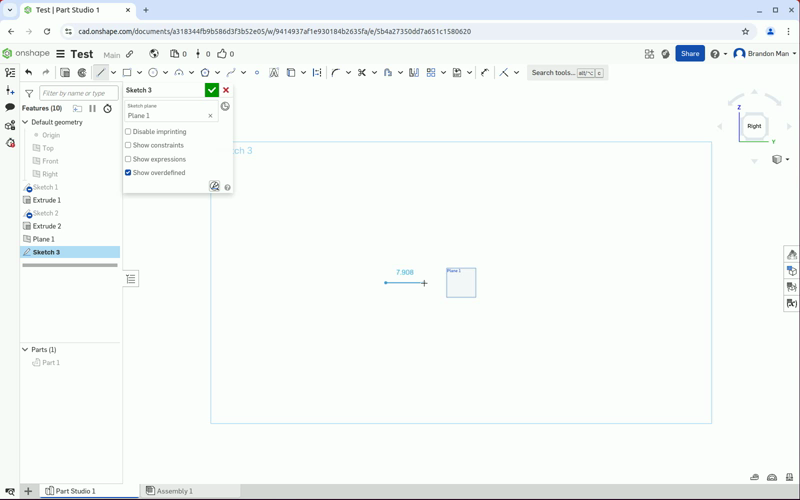
key_up(shift)
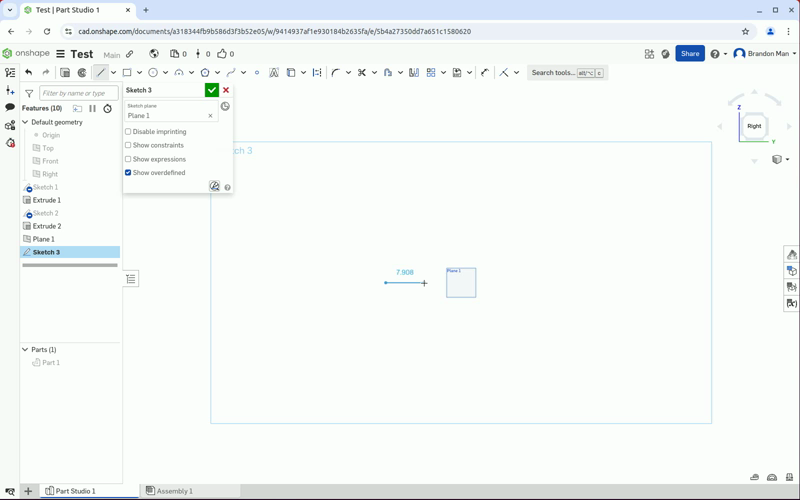
key_down(shift)
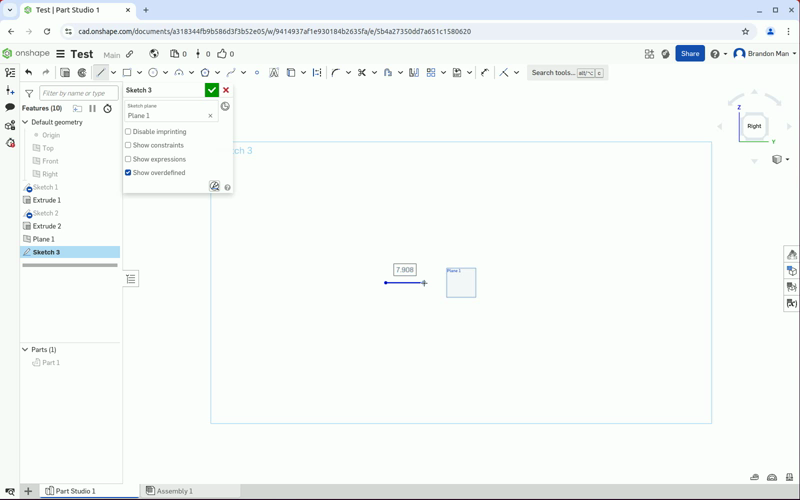
mouse_move(454, 282)
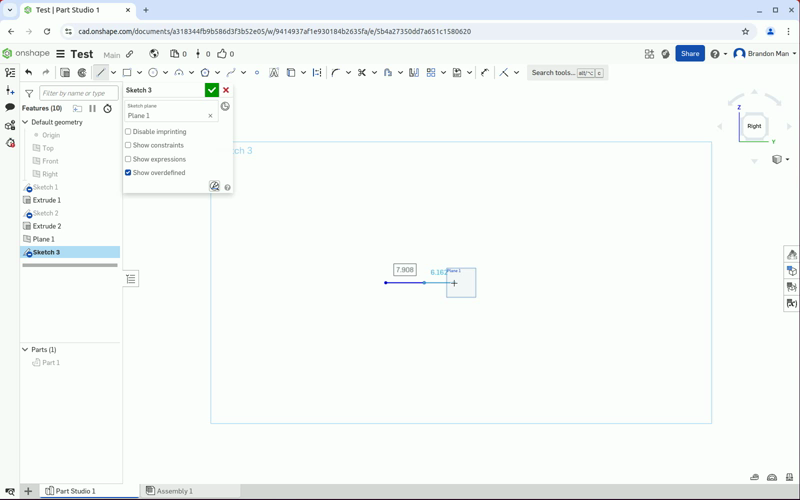
mouse_move(424, 263)
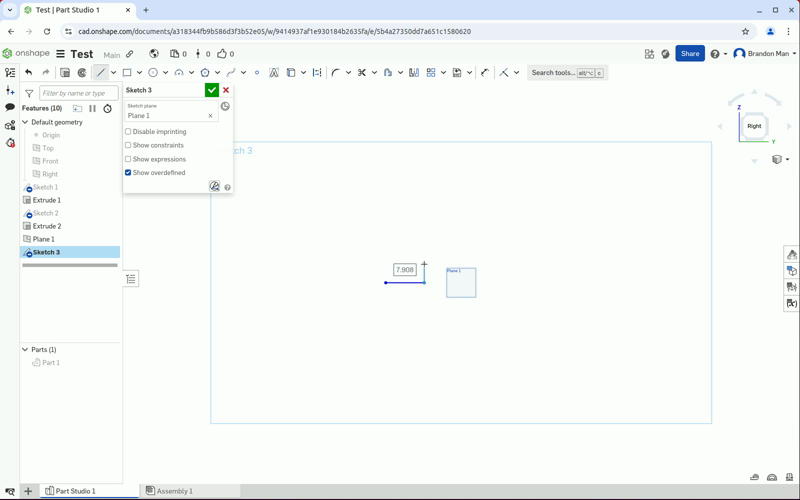
click(424, 263)
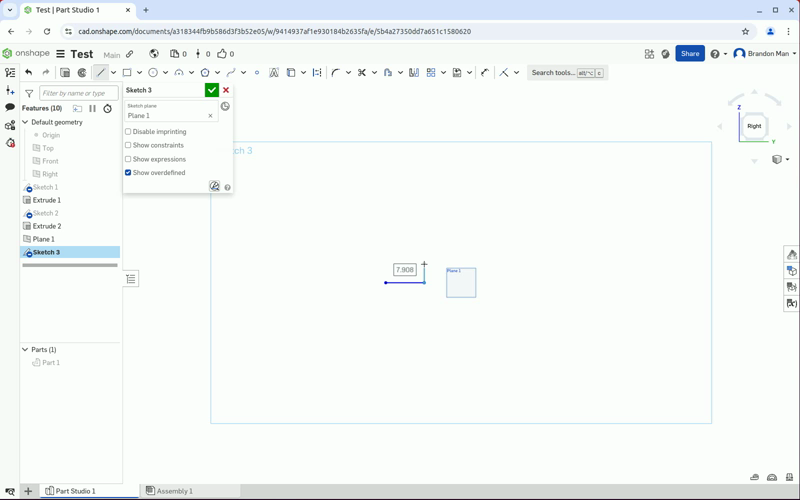
key_up(shift)
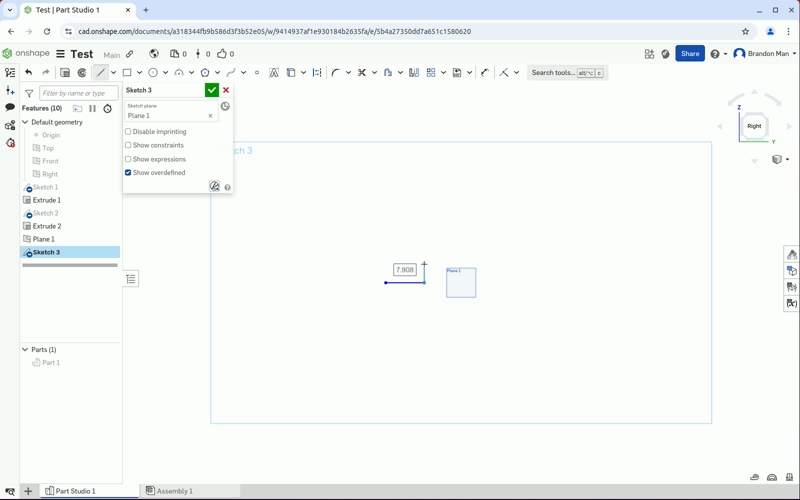
key_down(shift)
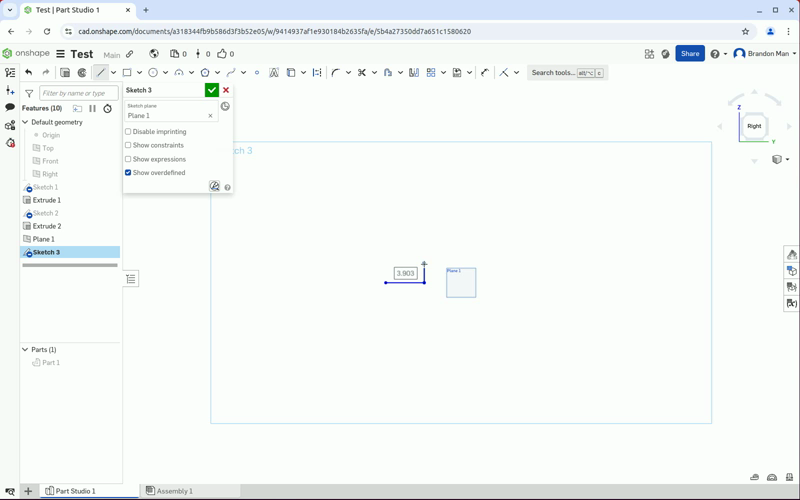
mouse_move(454, 263)
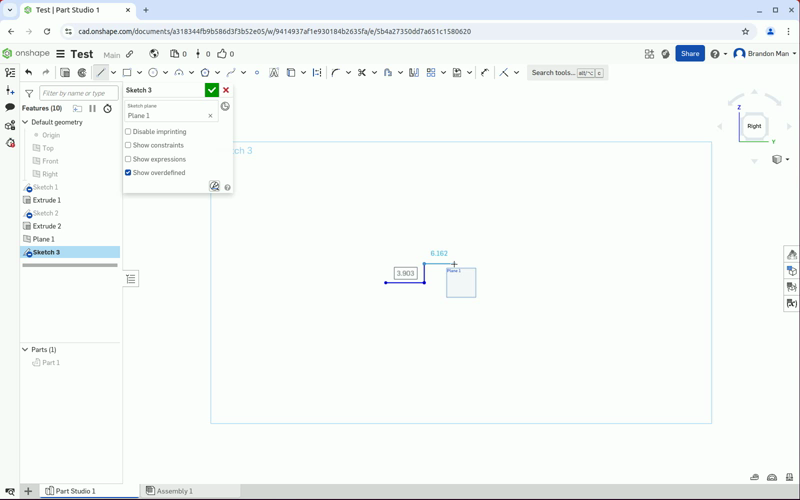
mouse_move(385, 263)
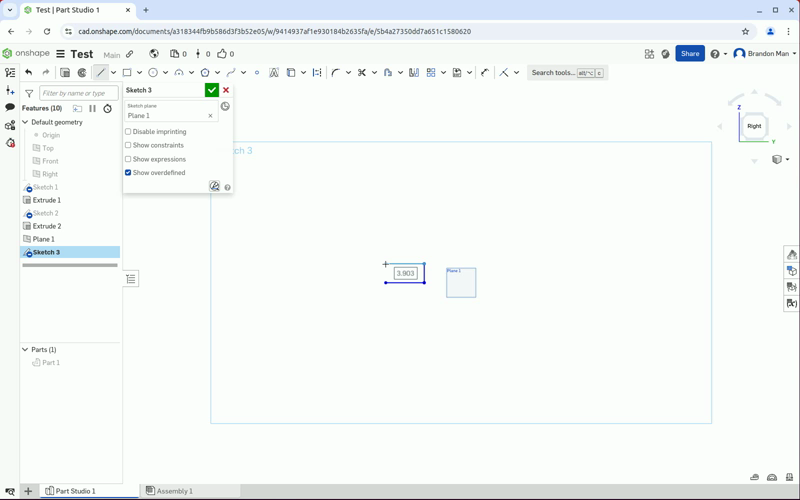
click(385, 263)
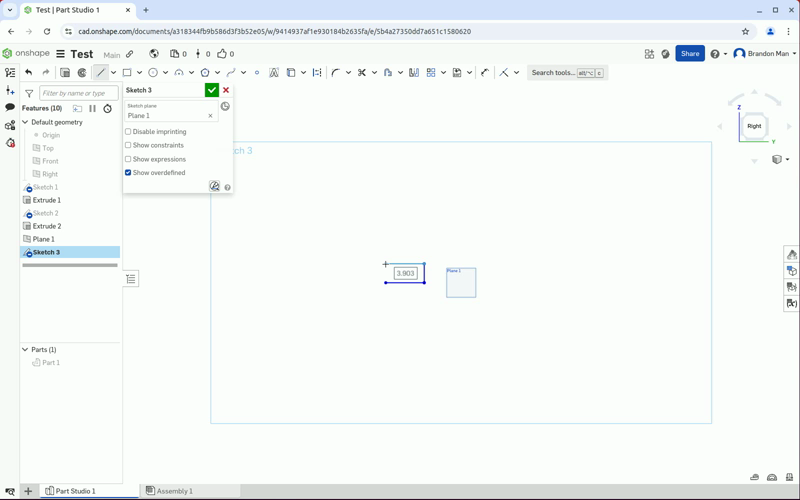
key_up(shift)
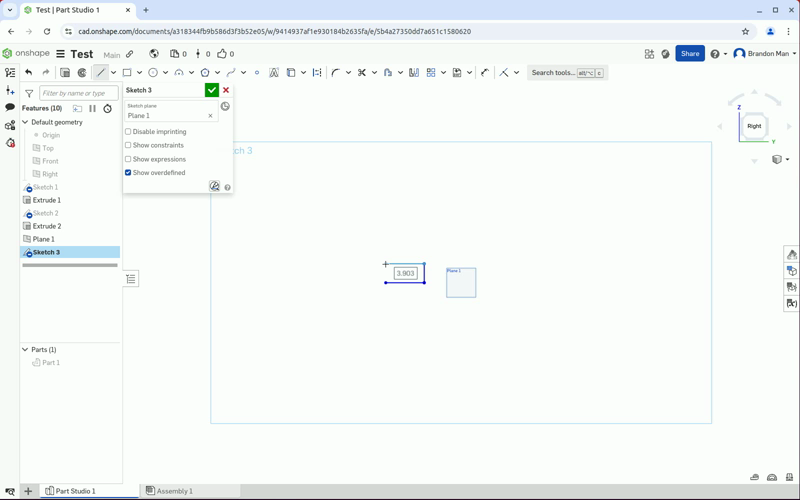
mouse_move(415, 263)
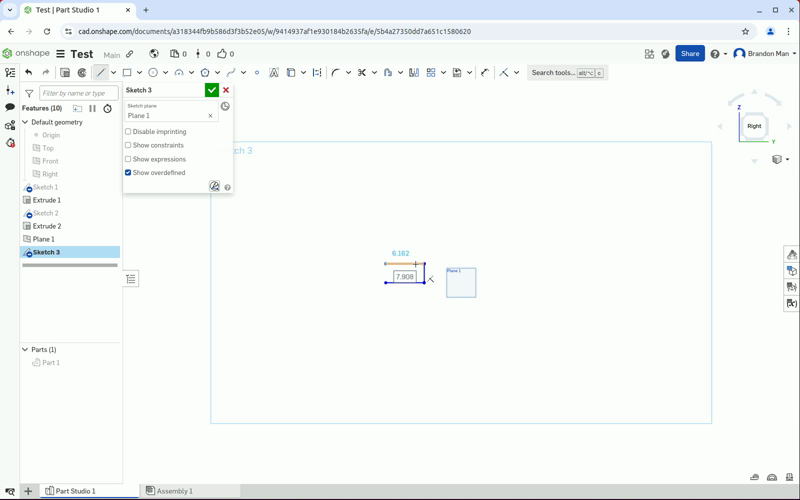
key_down(shift)
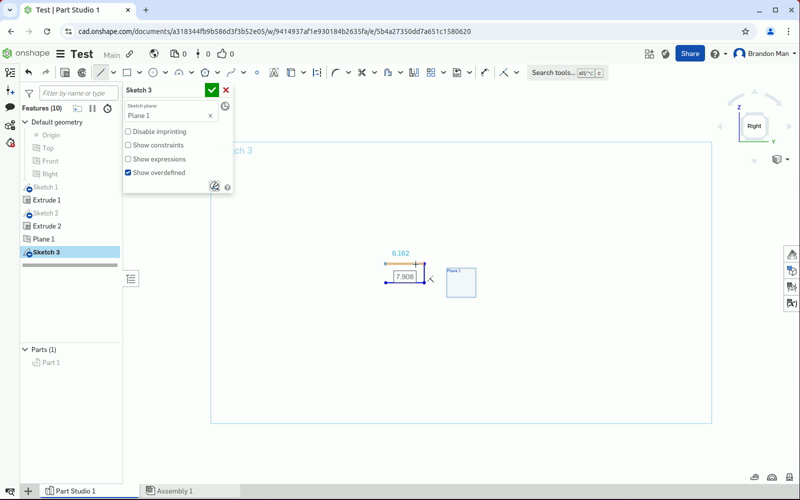
mouse_move(385, 282)
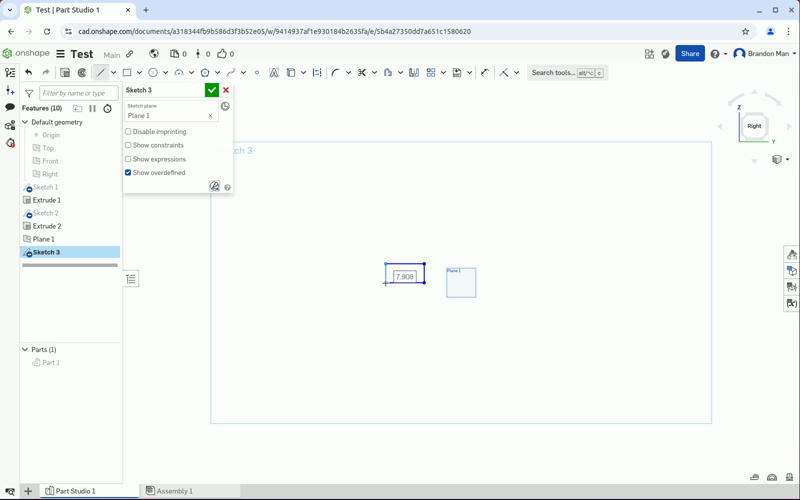
key_up(shift)
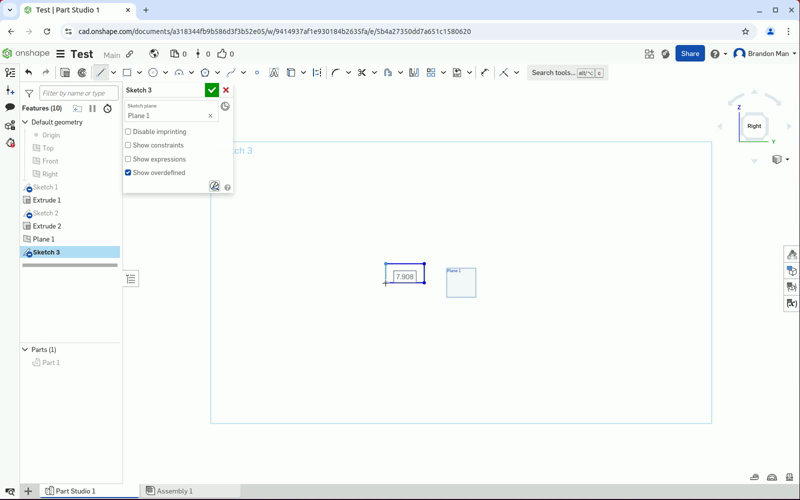
click(385, 282)
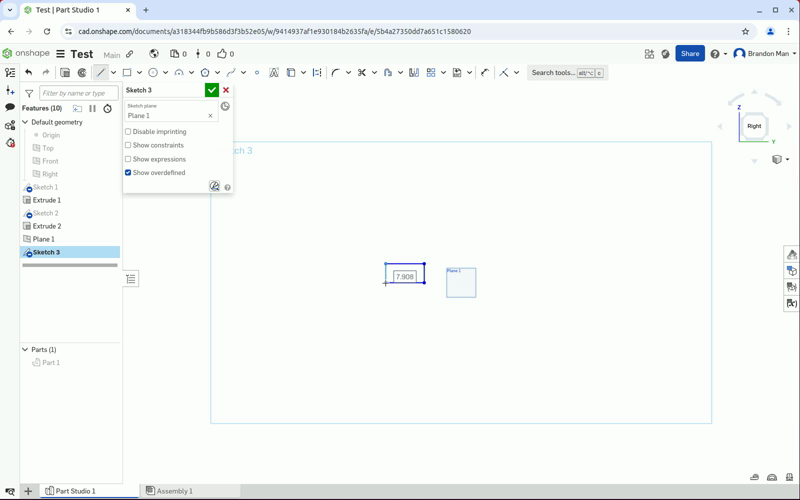
key(esc)
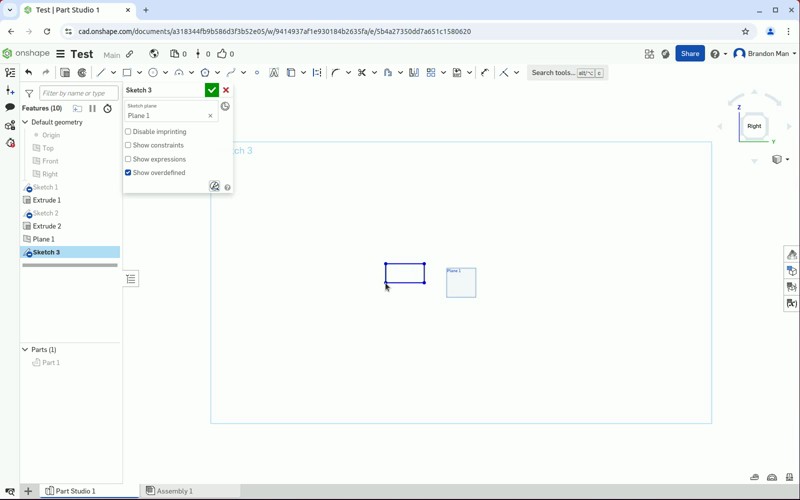
mouse_move(389, 281)
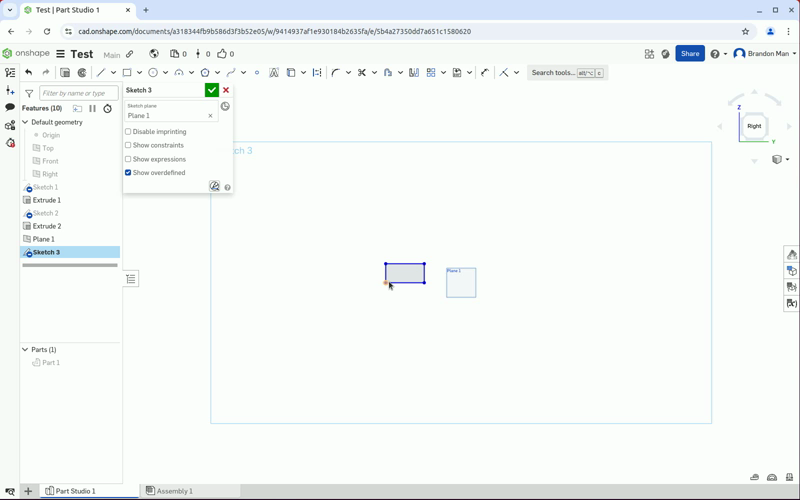
scroll(6)
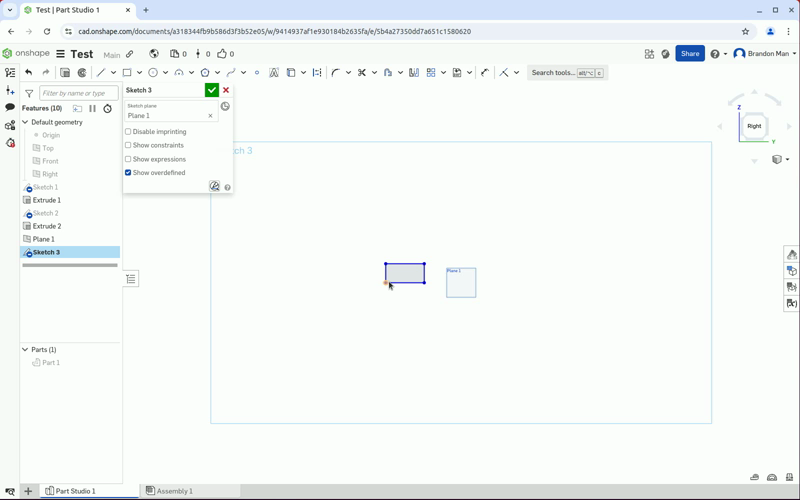
scroll(6)
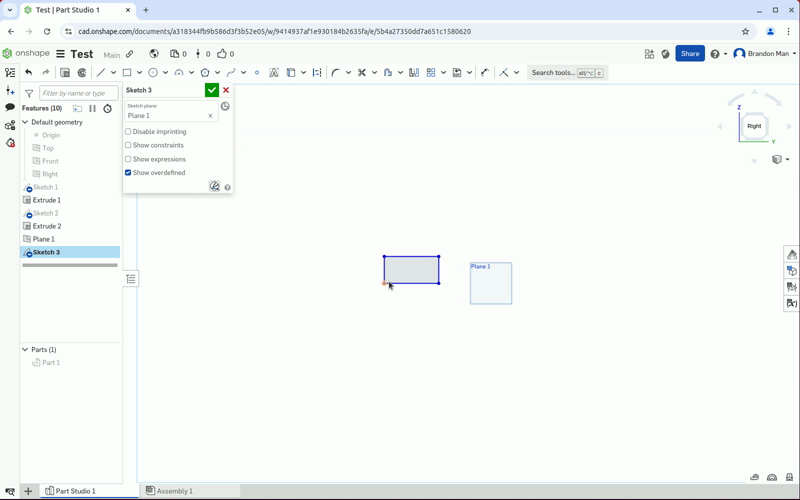
scroll(6)
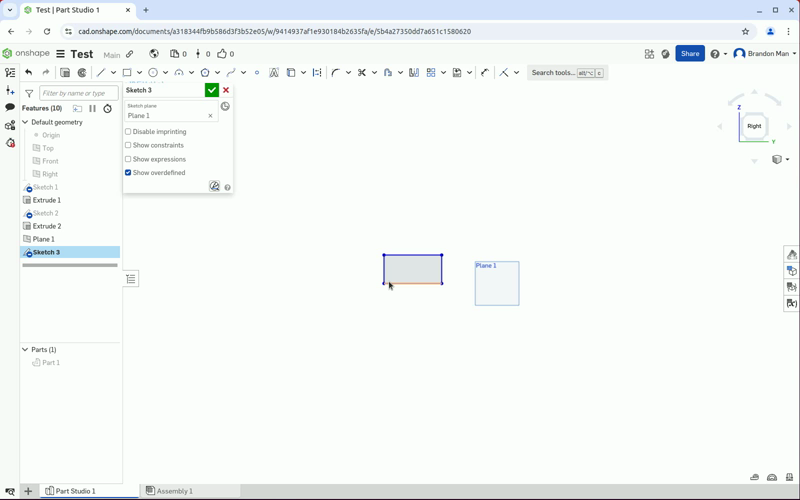
scroll(6)
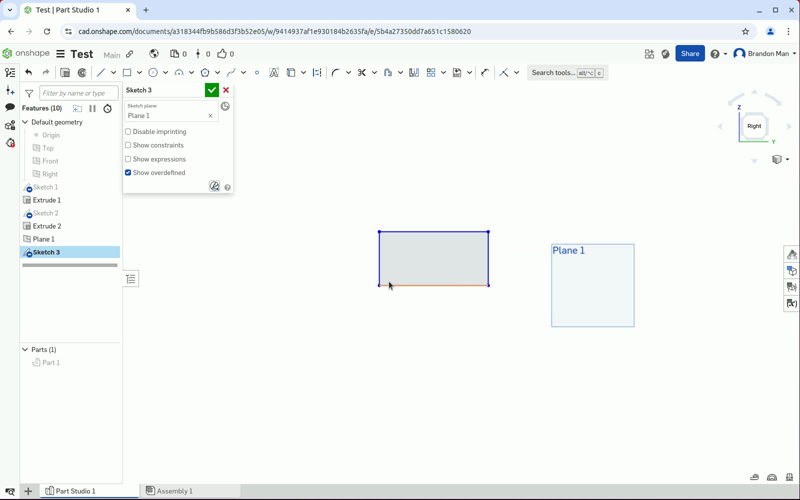
scroll(6)
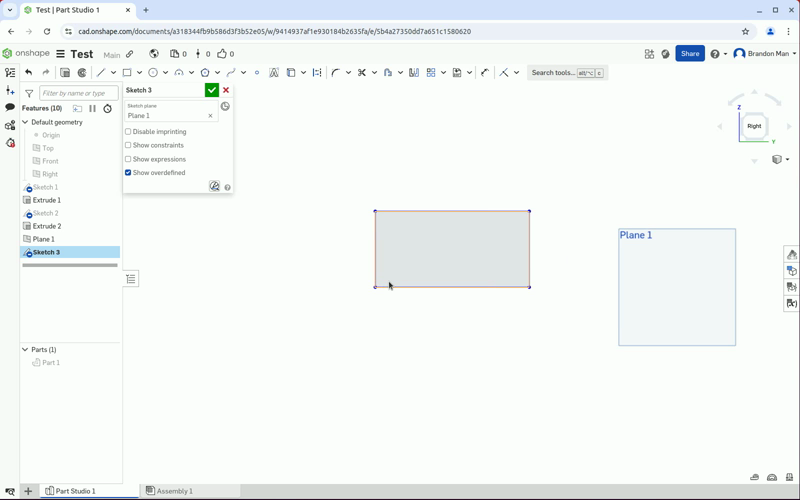
scroll(6)
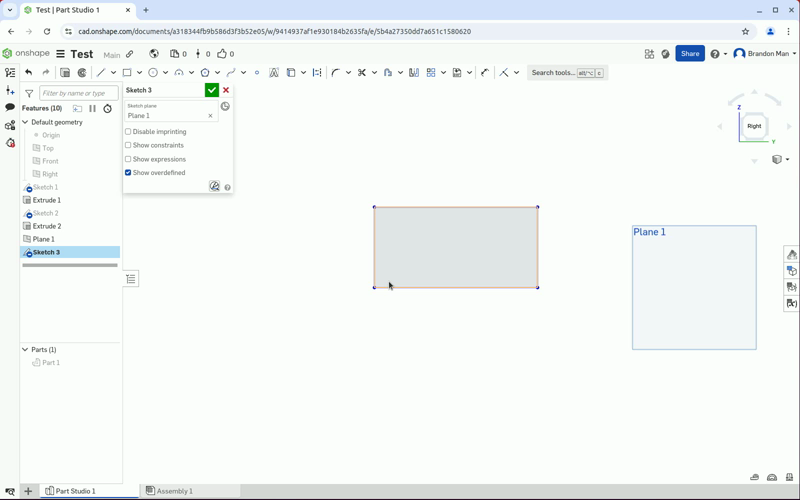
scroll(6)
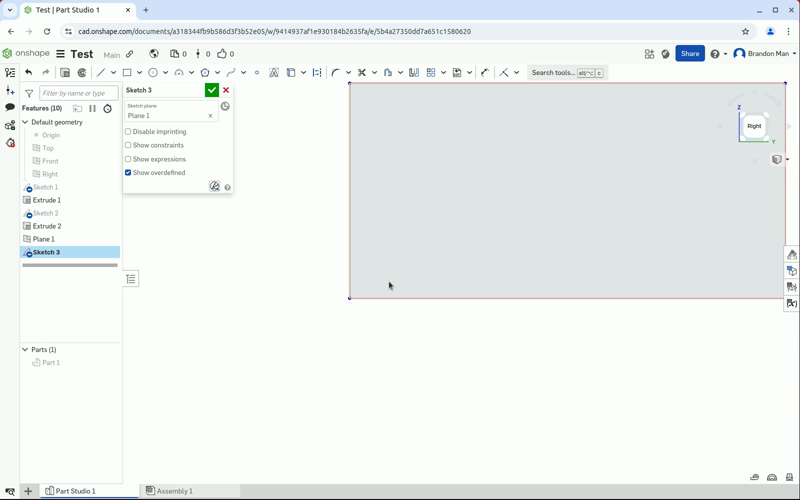
click(389, 281)
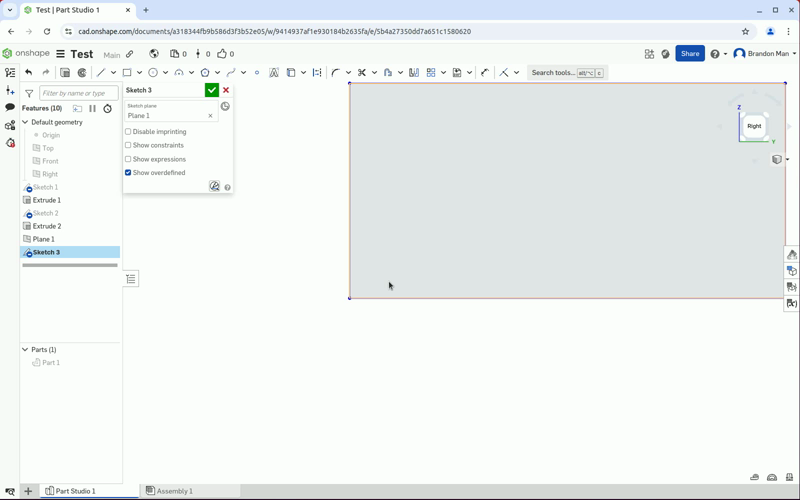
scroll(-6)
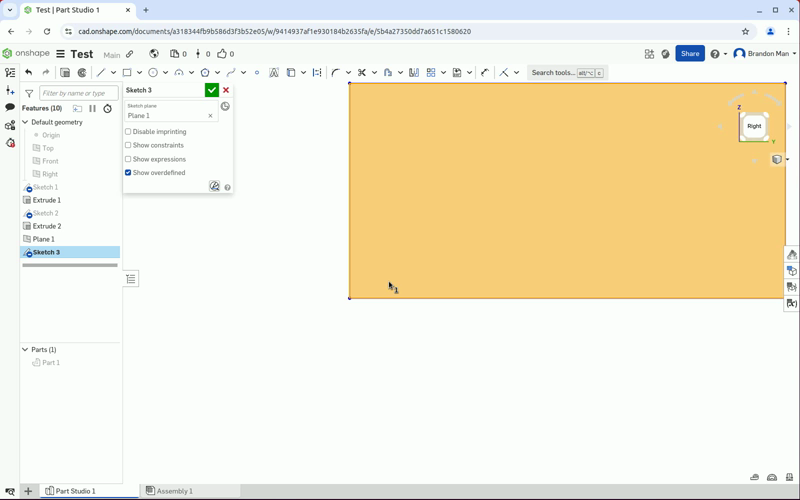
scroll(-6)
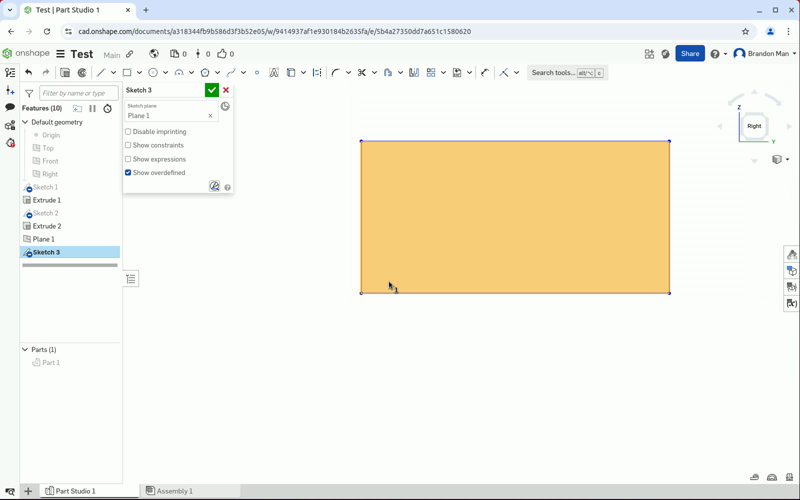
scroll(-6)
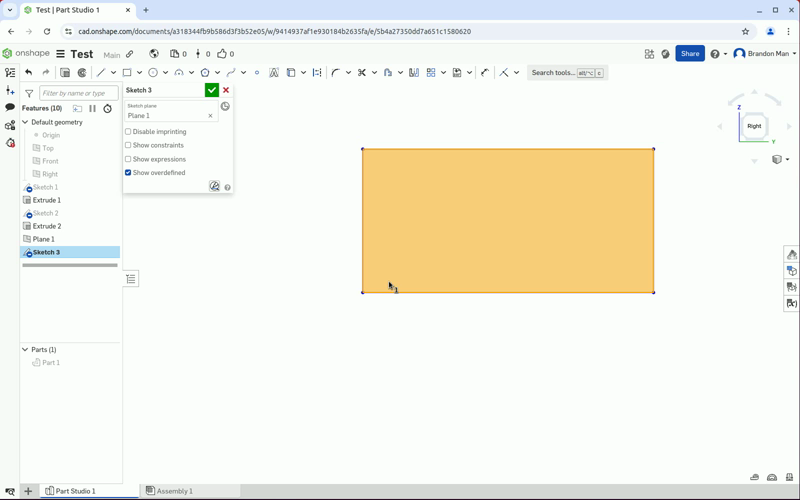
scroll(-6)
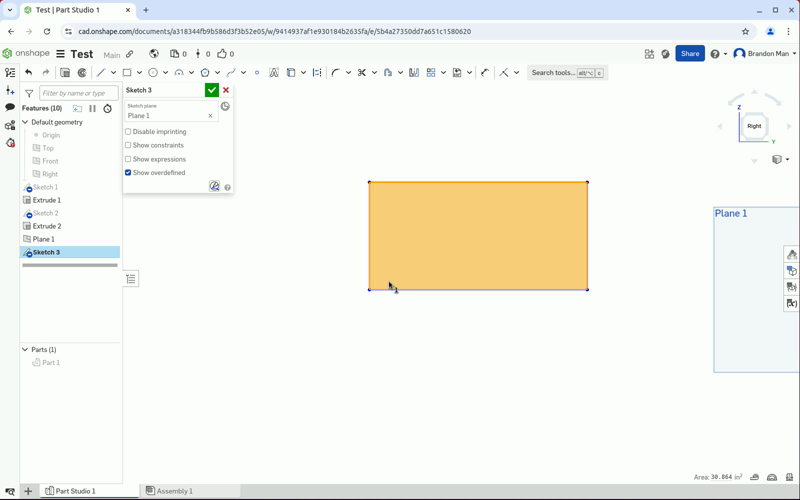
scroll(-6)
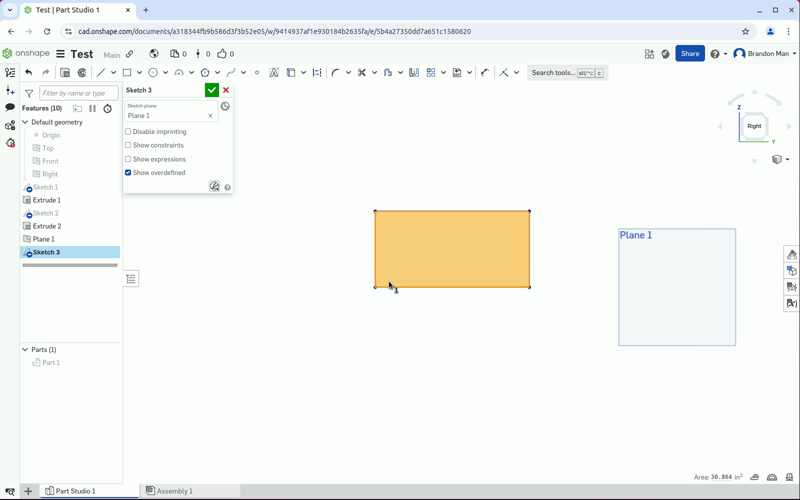
scroll(-6)
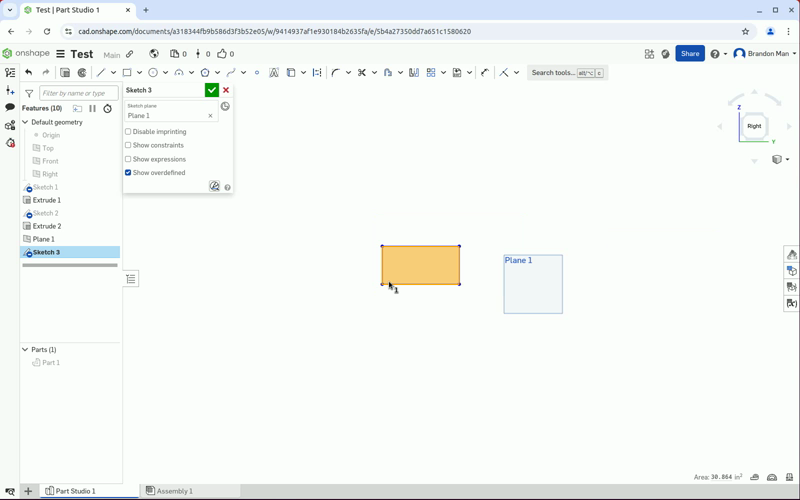
scroll(-6)
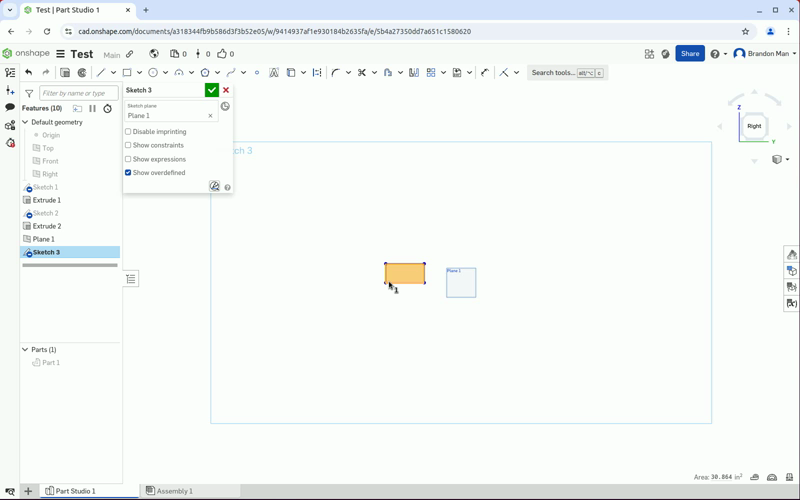
mouse_move(73, 352)
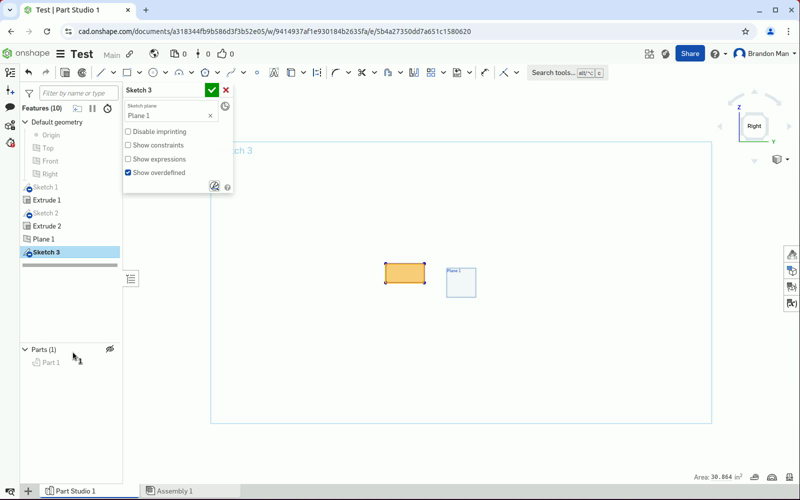
key(shift+y)
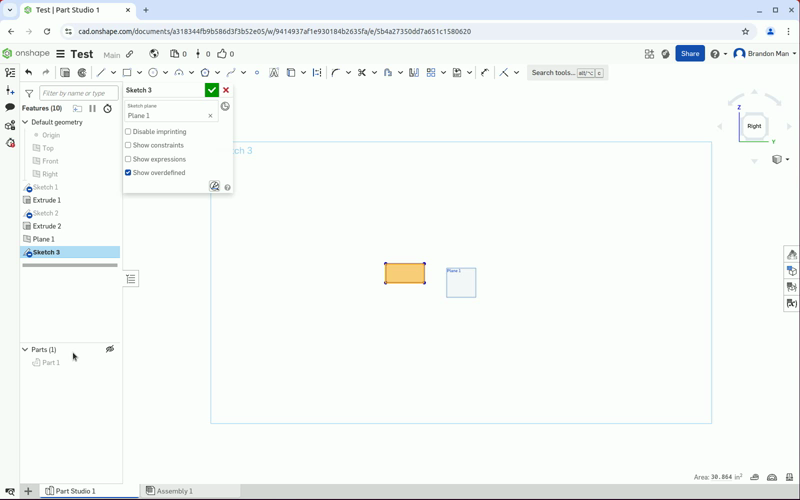
key(shift+e)
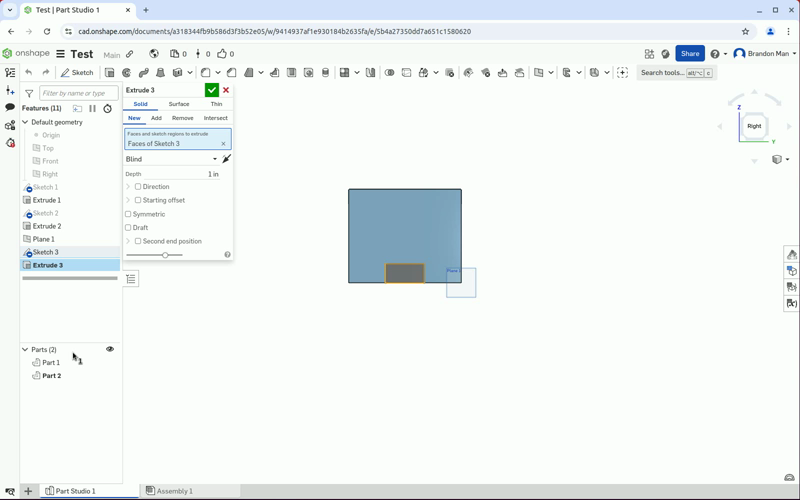
mouse_move(143, 106)
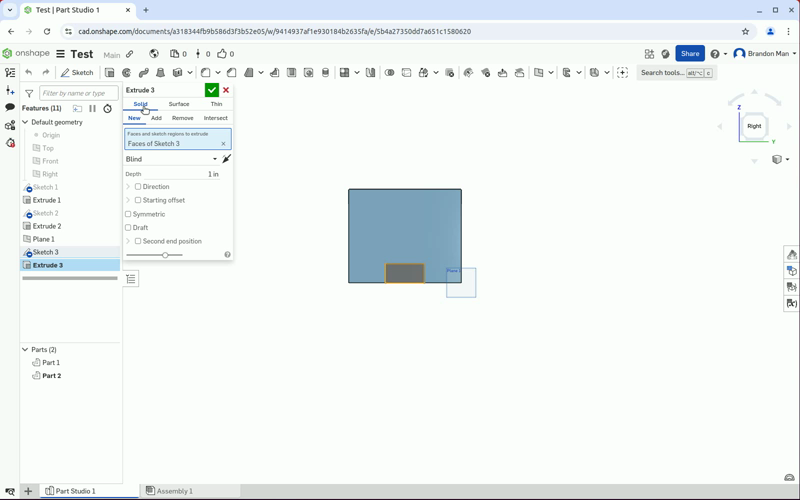
click(143, 106)
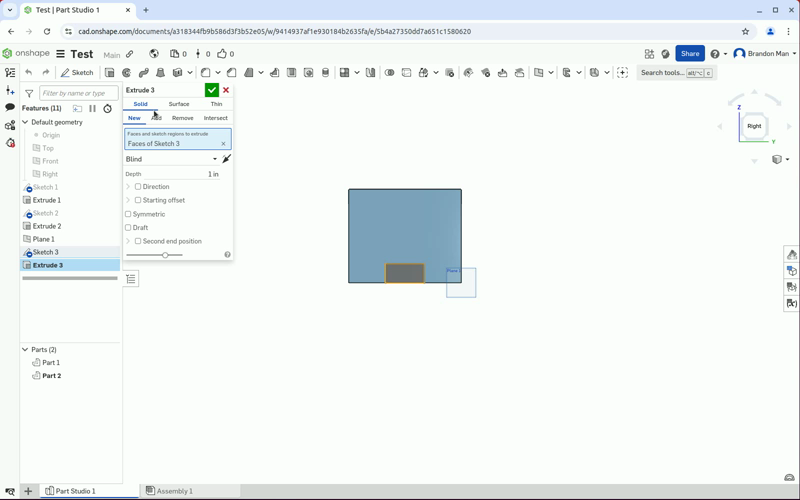
mouse_move(186, 120)
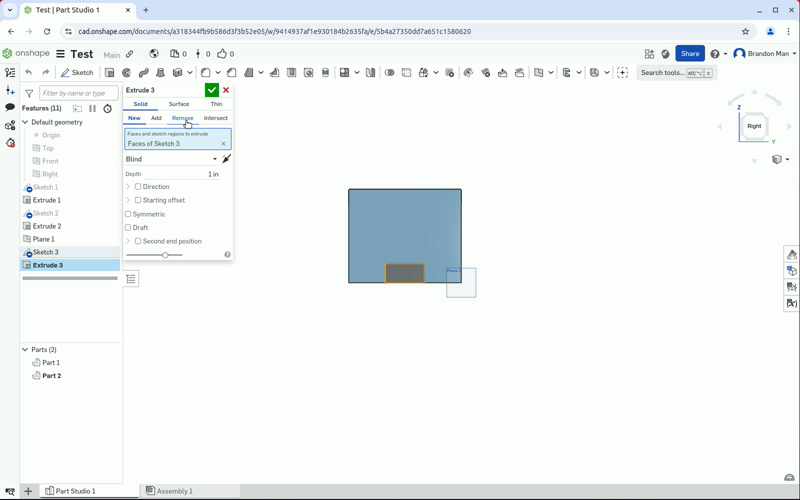
click(186, 120)
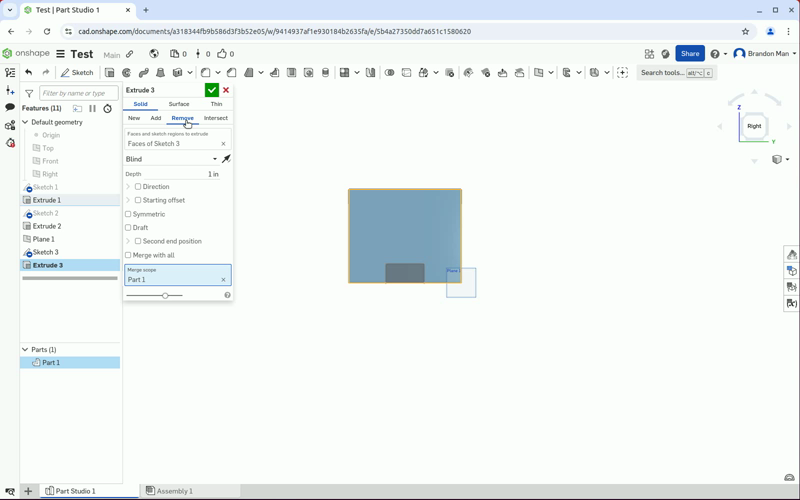
key(tab, 4)
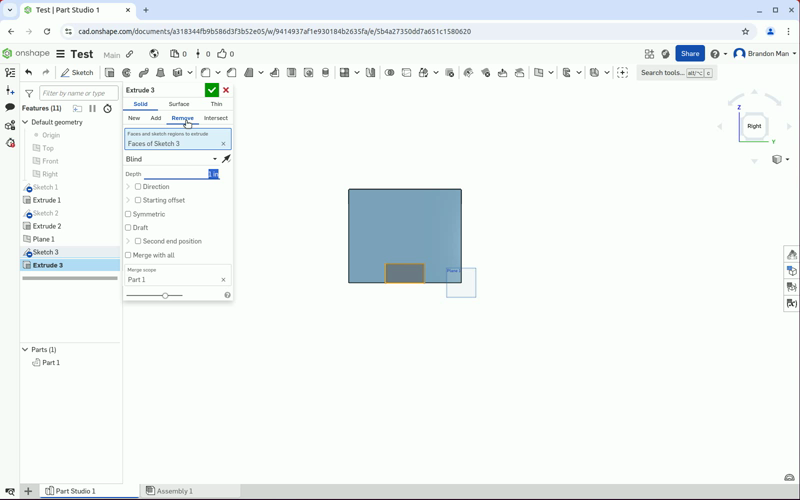
text(15.405)
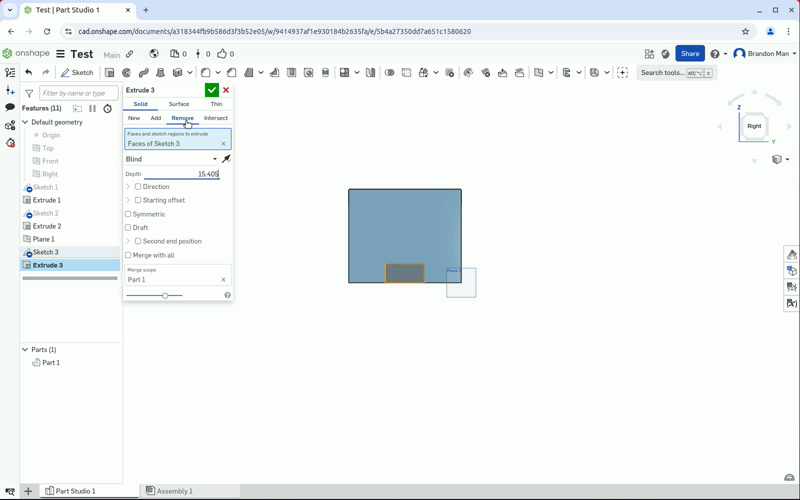
key(tab, 6)
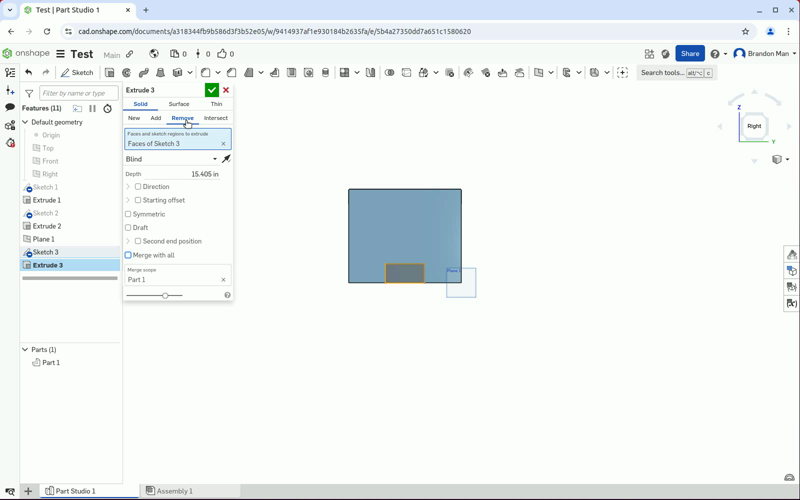
key(space)
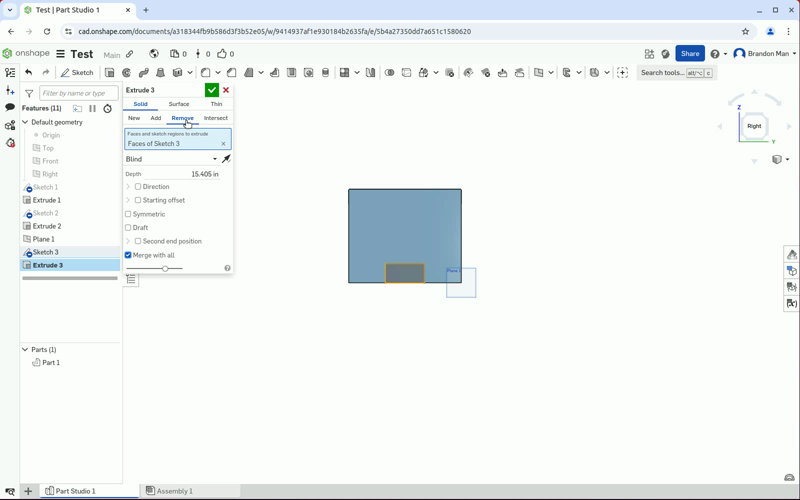
key(enter)
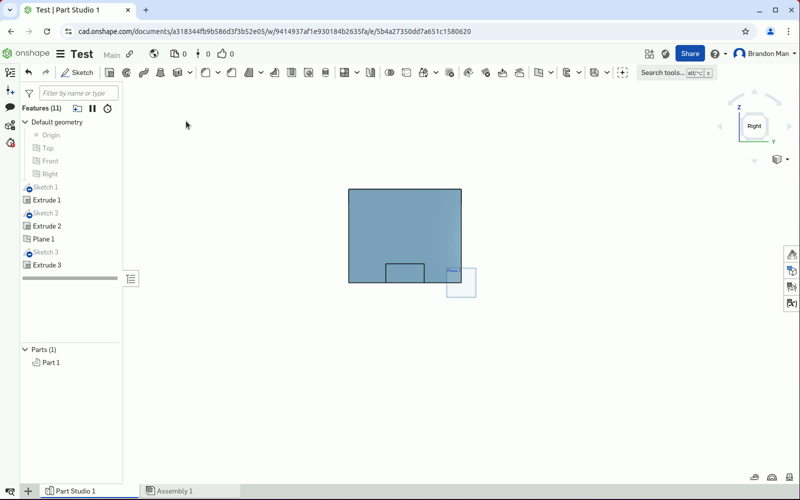
key(shift+h)
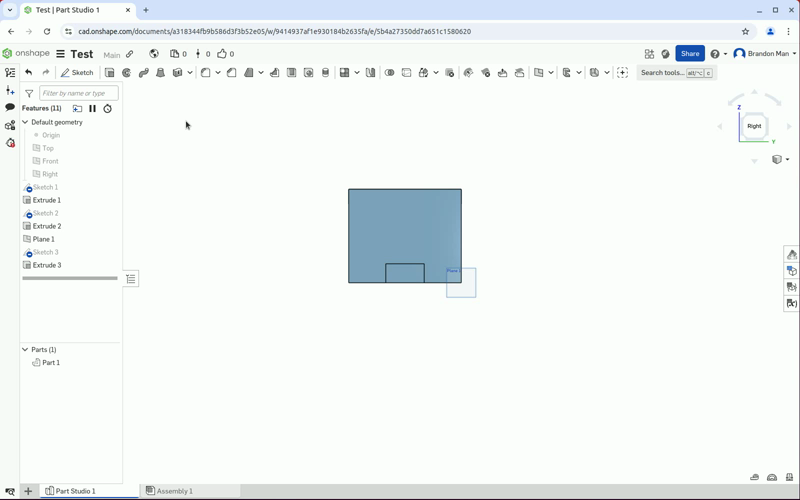
key(shift+h)
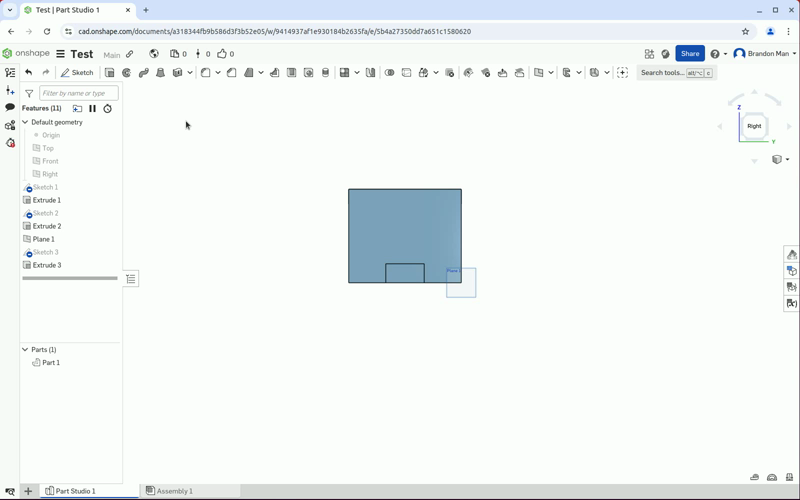
mouse_move(73, 189)
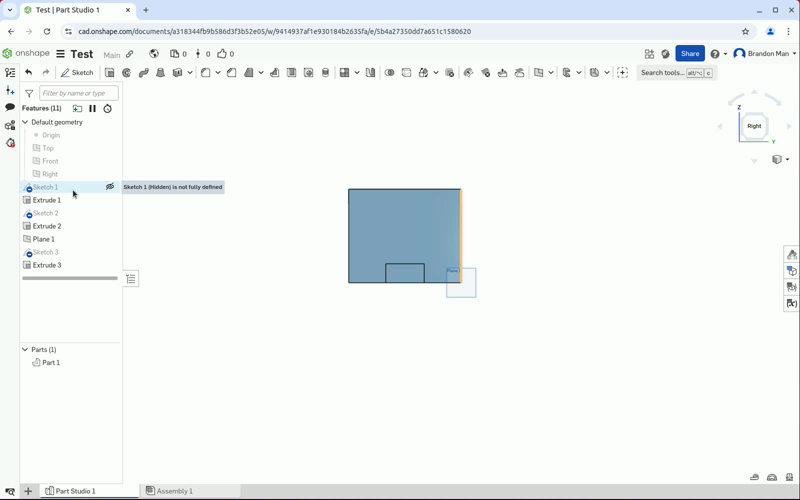
click(73, 189)
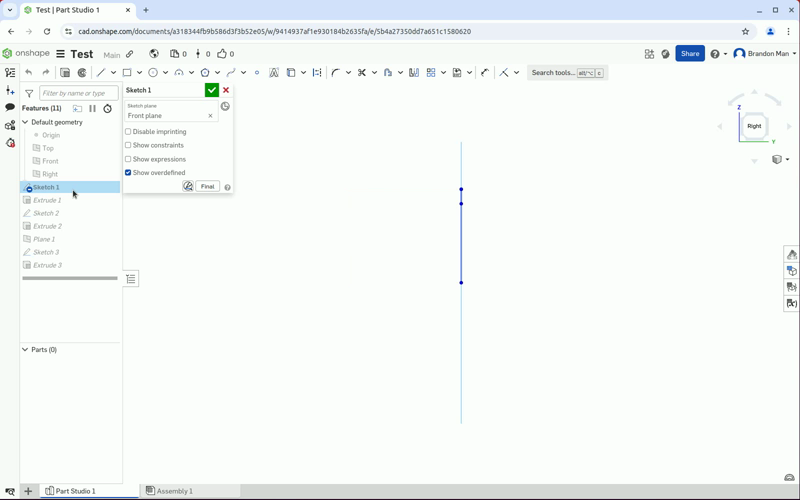
mouse_move(229, 92)
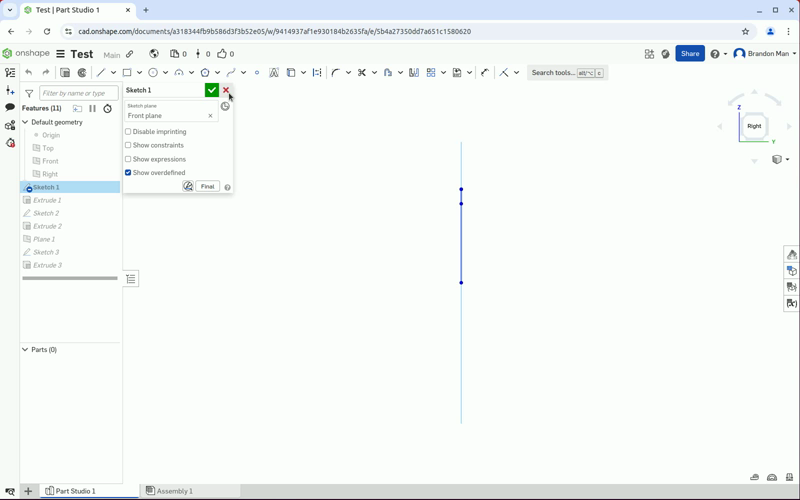
click(229, 92)
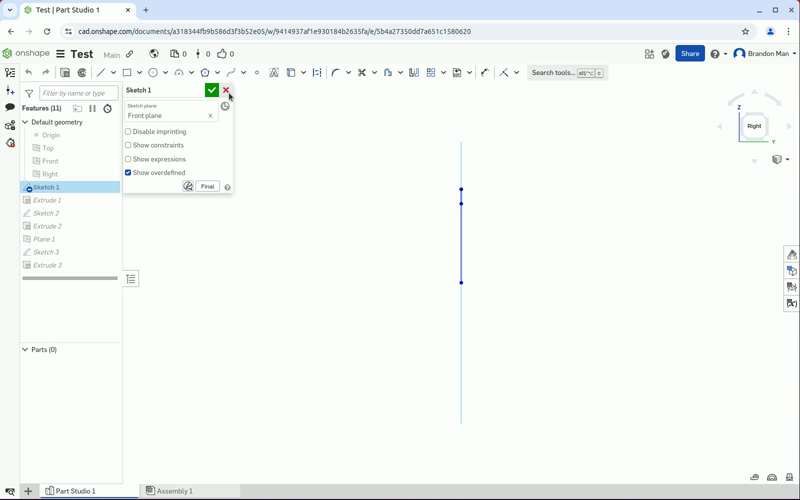
key(shift+s)
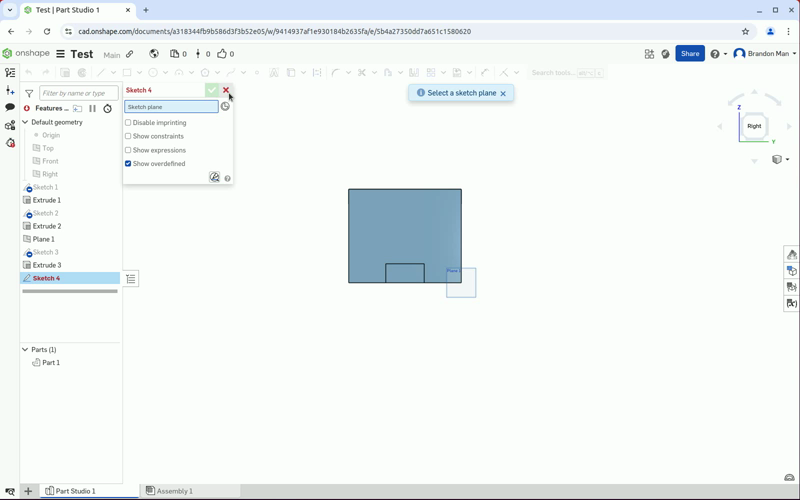
mouse_move(73, 241)
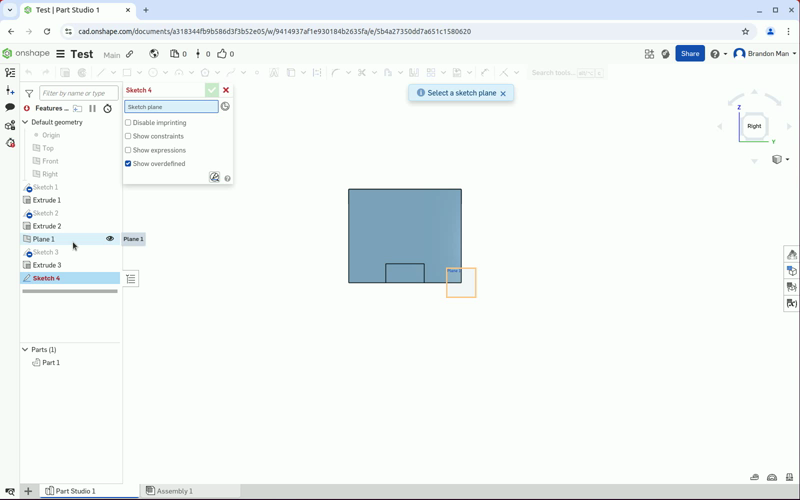
click(73, 241)
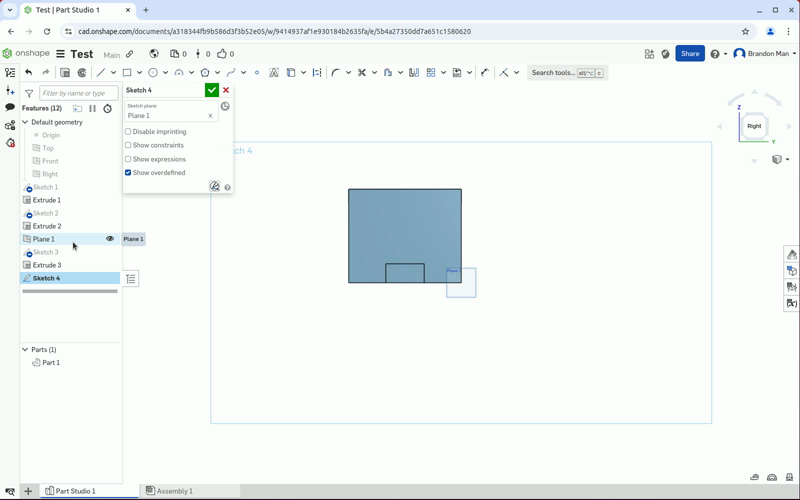
mouse_move(73, 352)
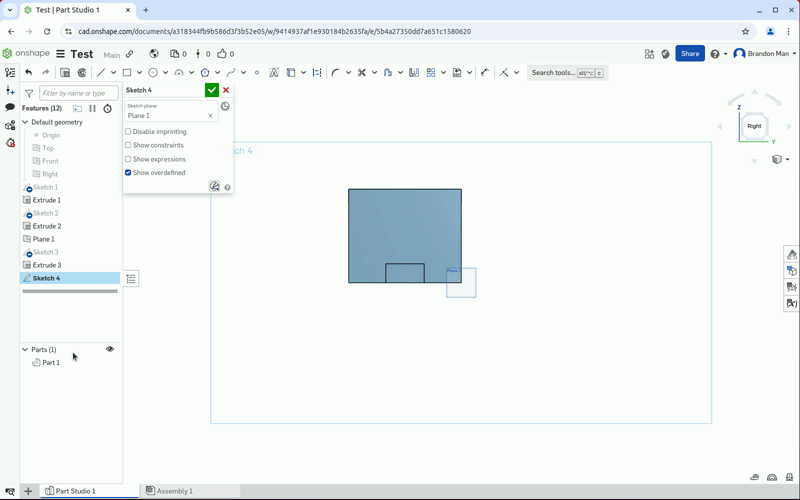
key(y)
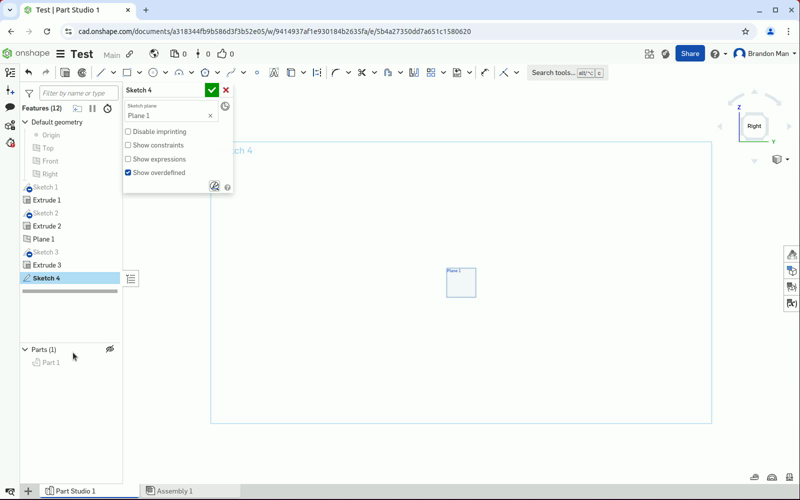
key(l)
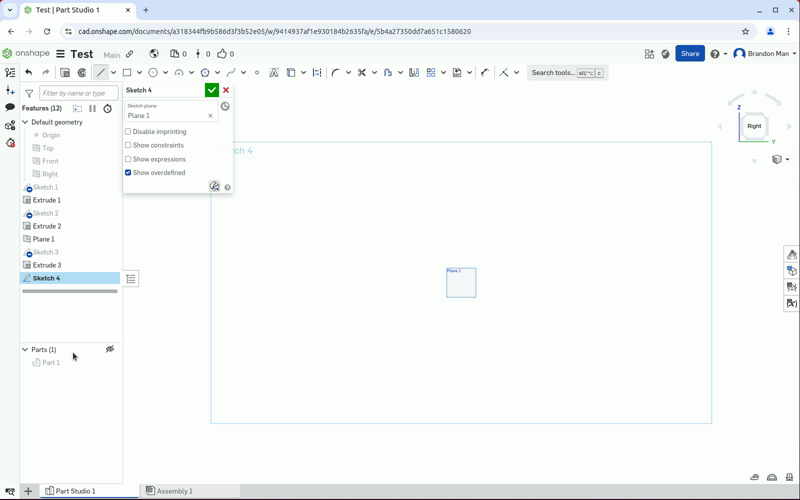
key_down(shift)
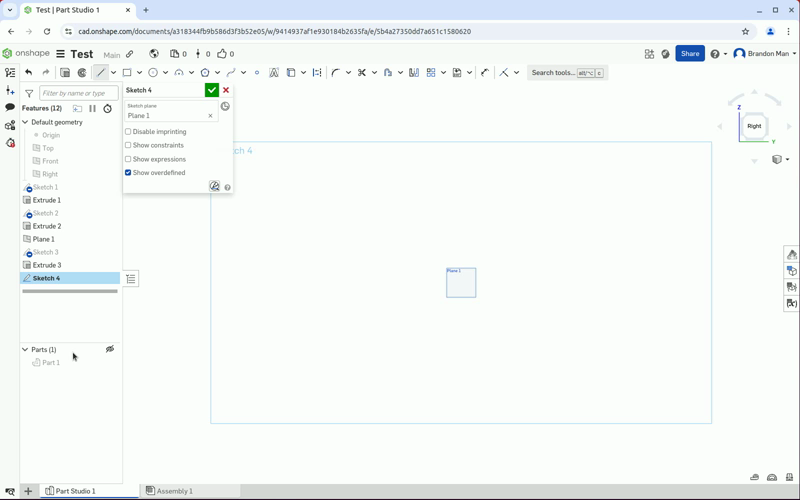
mouse_move(385, 282)
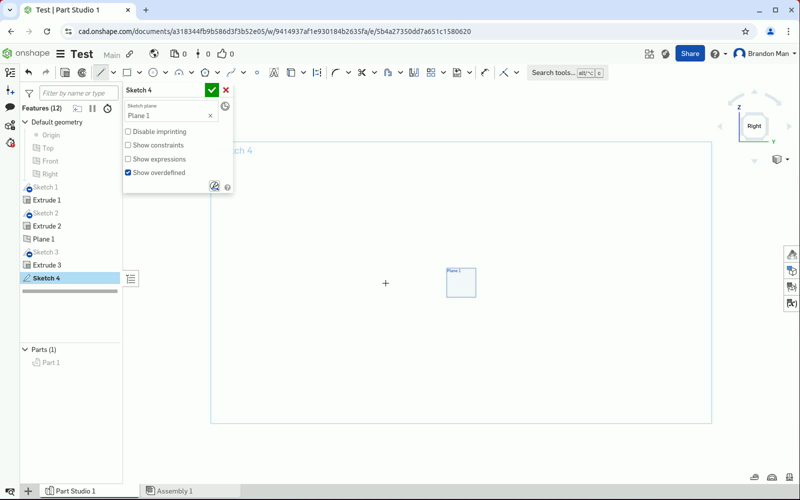
click(385, 282)
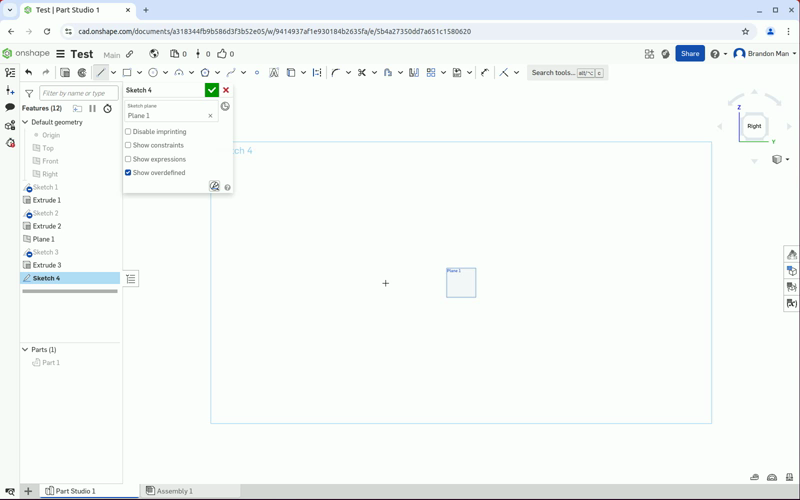
key_up(shift)
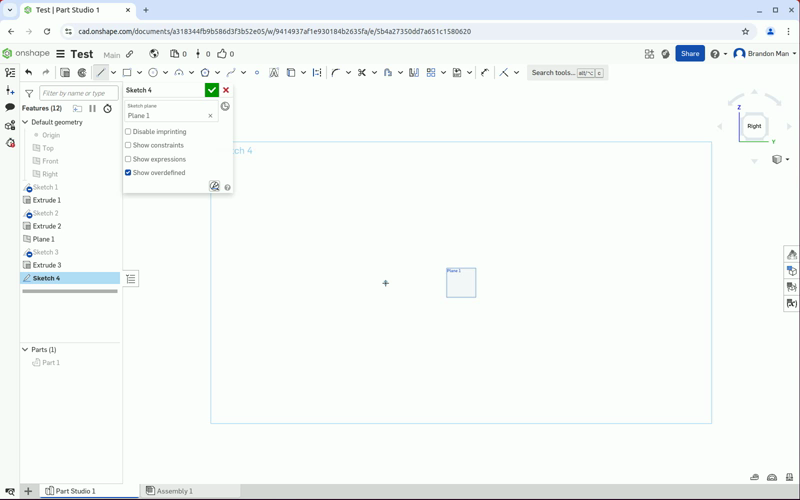
key_down(shift)
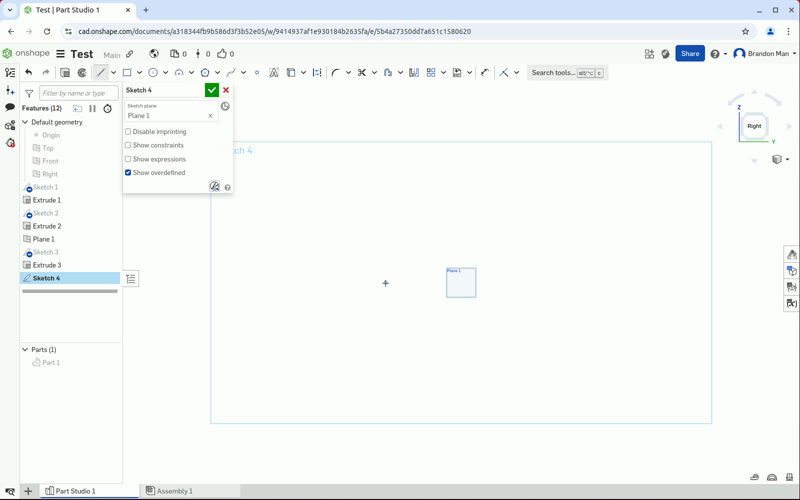
mouse_move(415, 282)
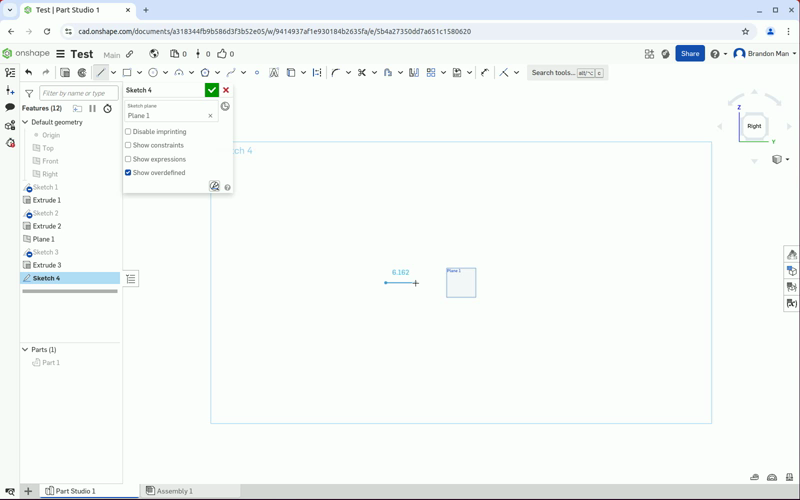
mouse_move(424, 282)
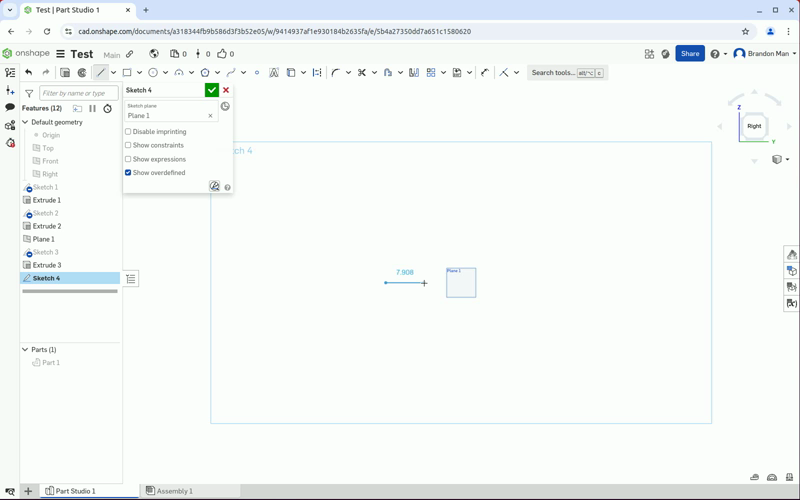
click(424, 282)
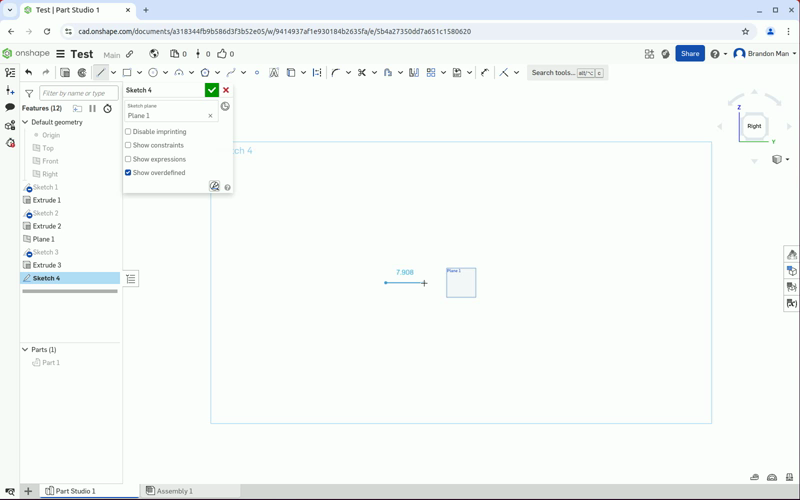
key_up(shift)
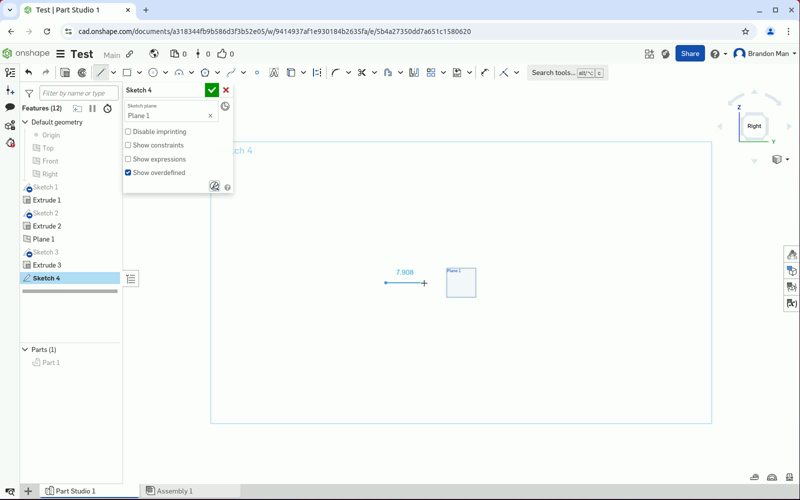
key_down(shift)
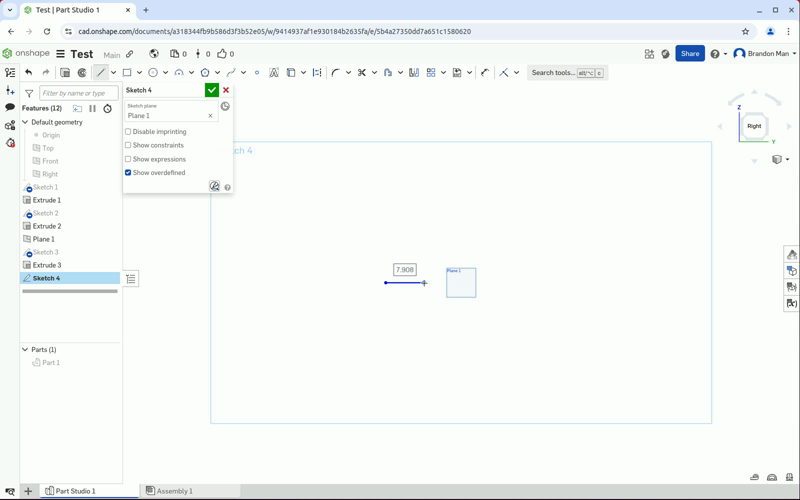
mouse_move(454, 282)
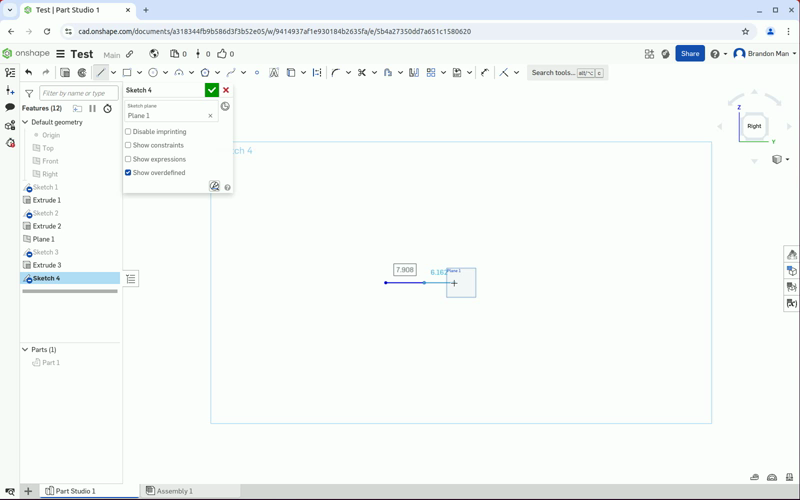
mouse_move(424, 263)
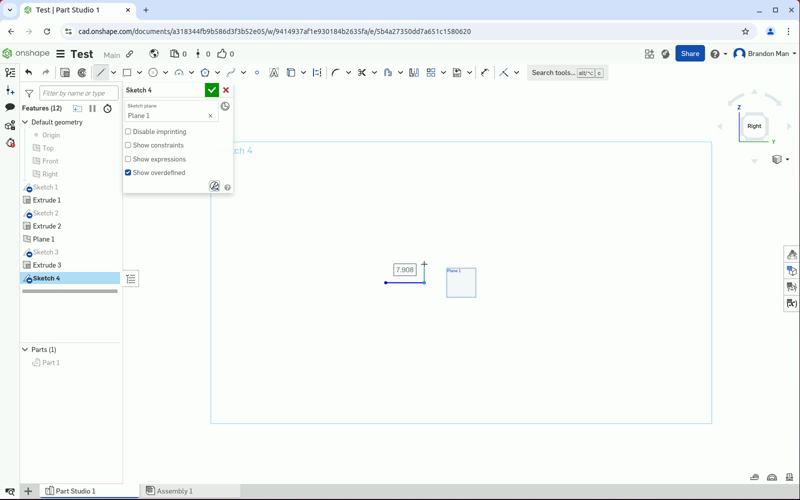
click(424, 263)
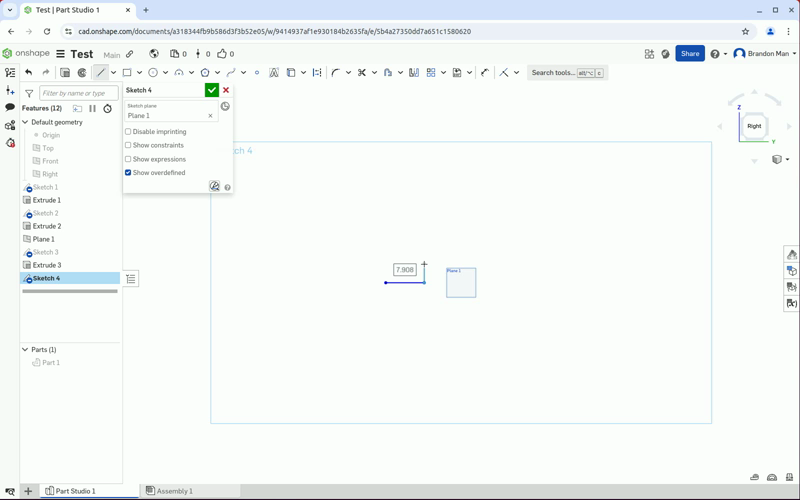
key_up(shift)
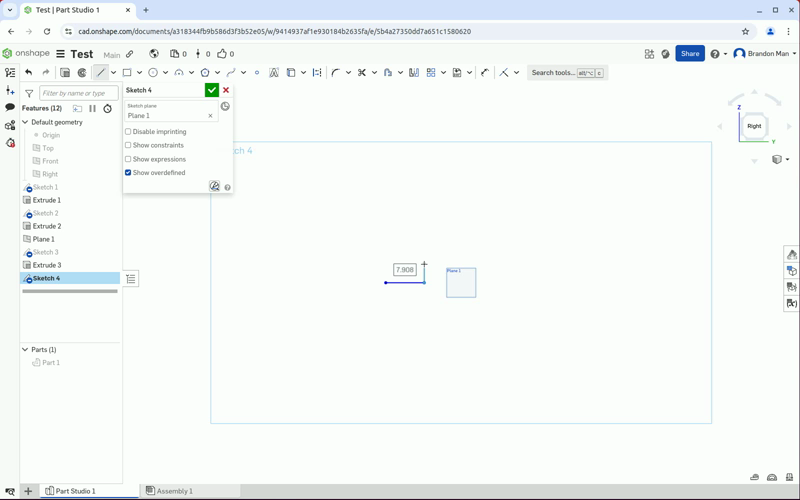
key_down(shift)
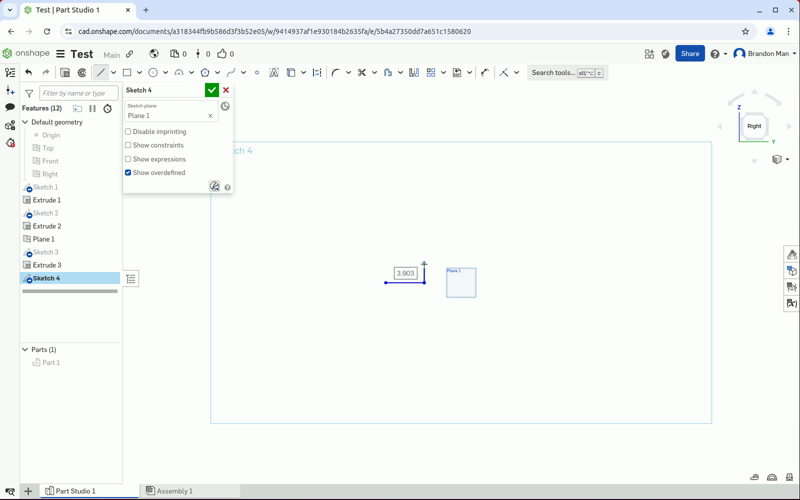
mouse_move(454, 263)
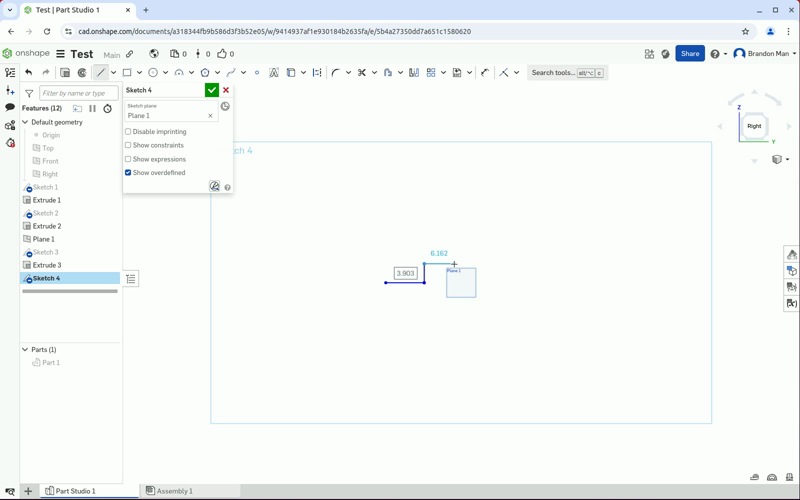
mouse_move(385, 263)
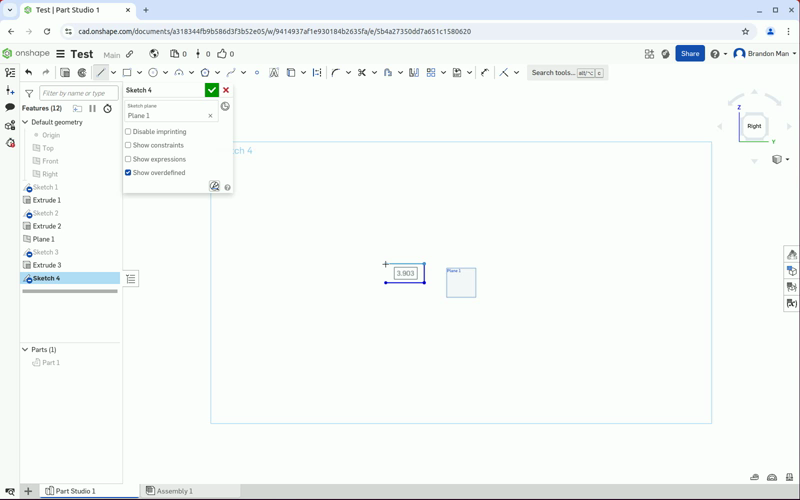
click(385, 263)
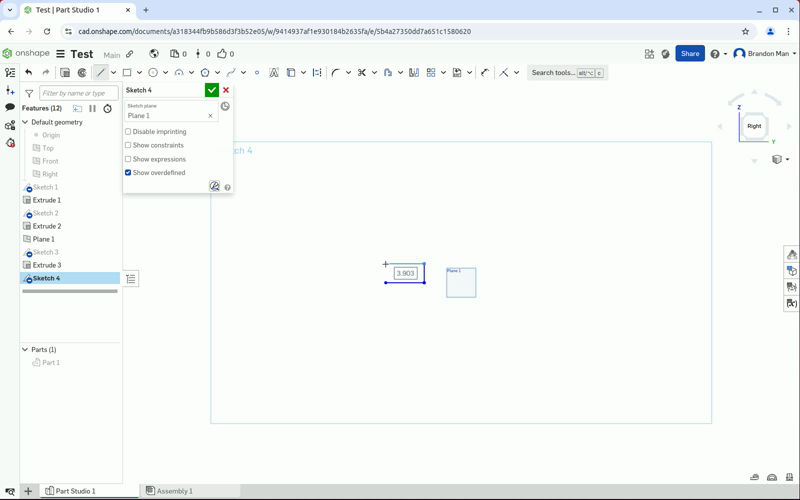
key_up(shift)
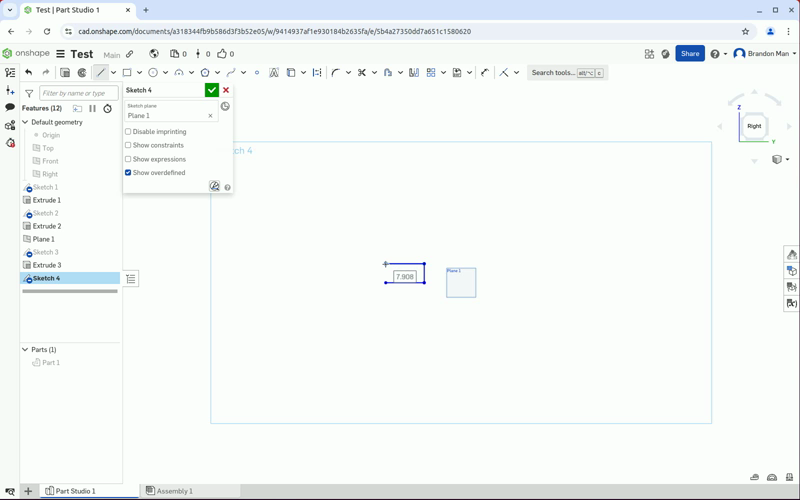
mouse_move(415, 263)
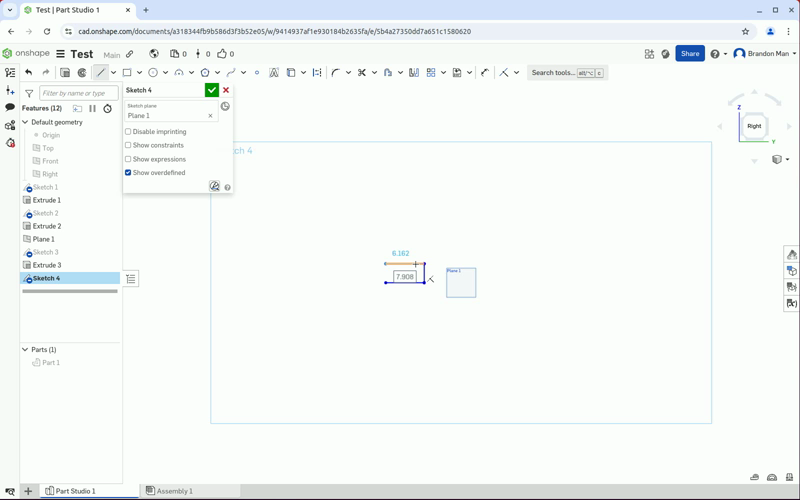
key_down(shift)
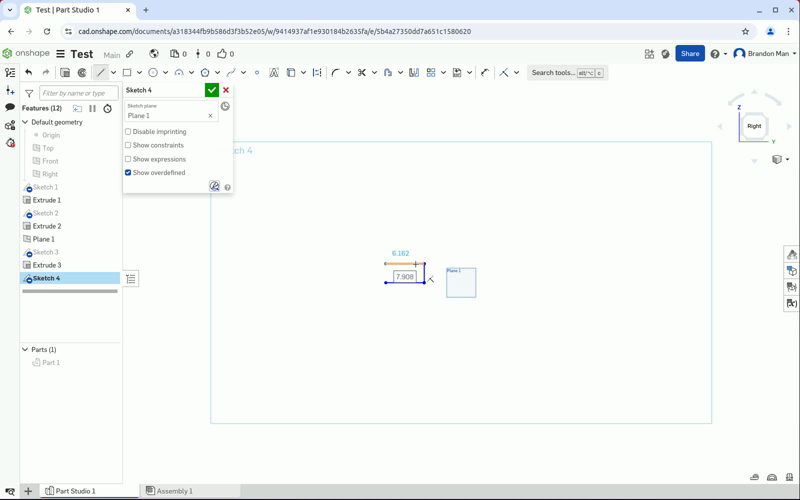
mouse_move(385, 282)
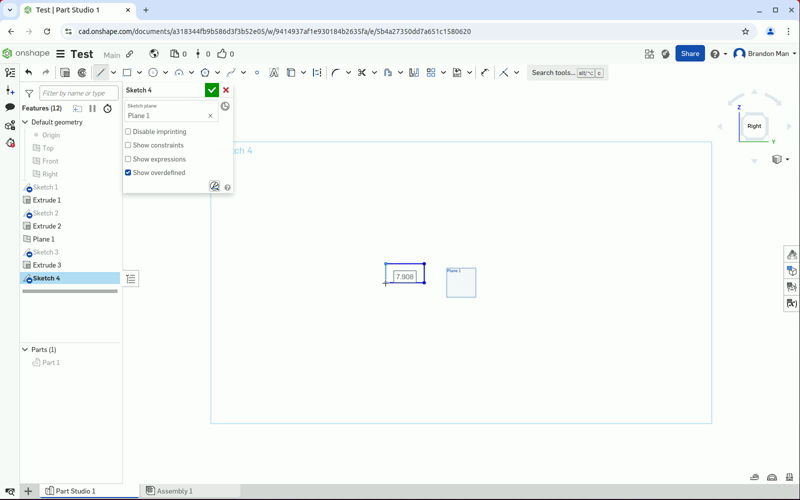
key_up(shift)
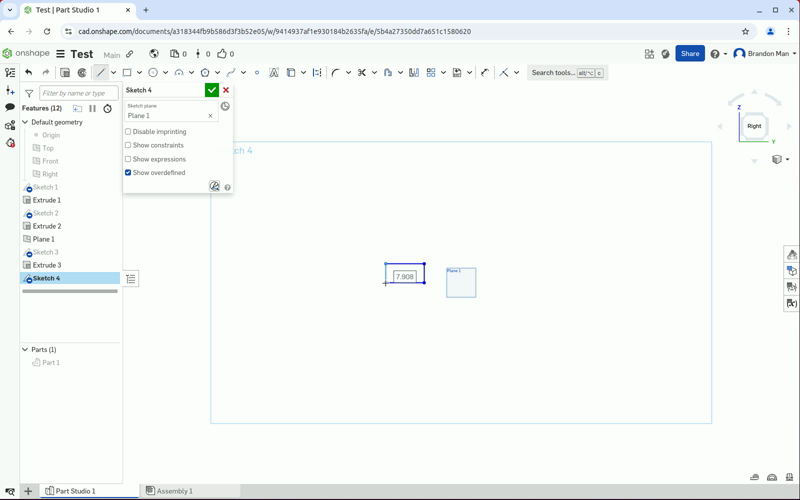
click(385, 282)
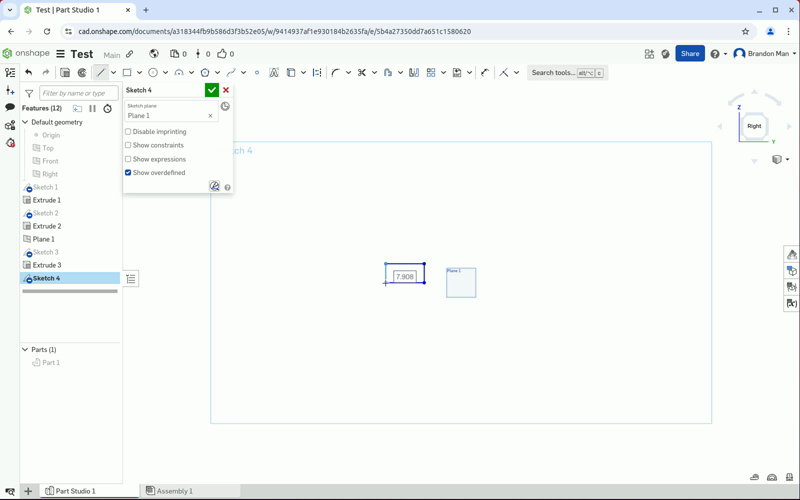
key(esc)
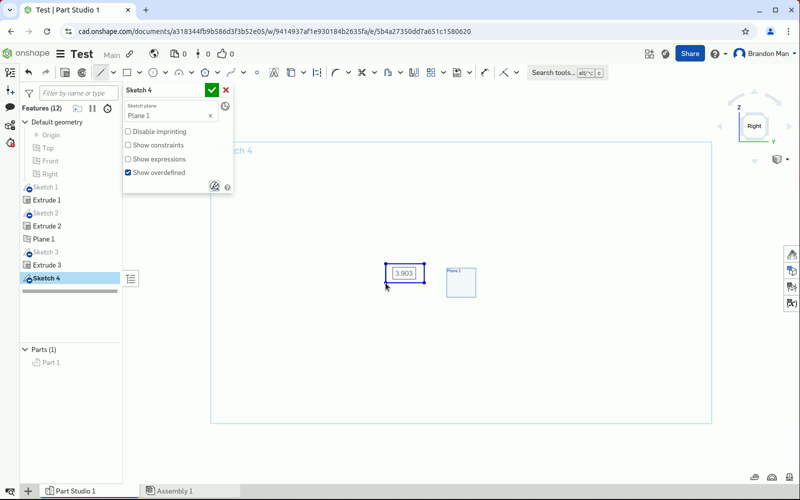
mouse_move(417, 276)
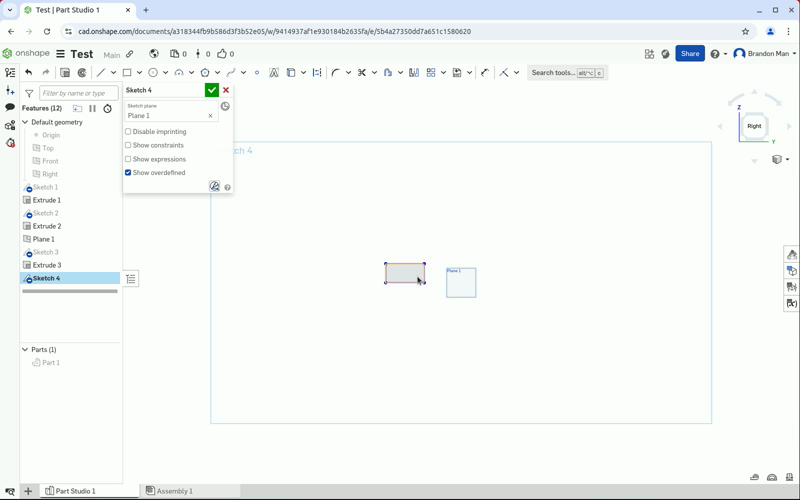
scroll(6)
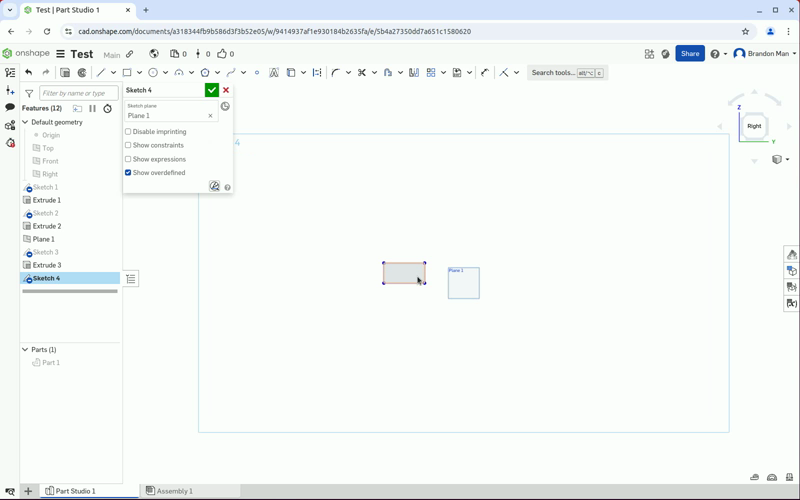
scroll(6)
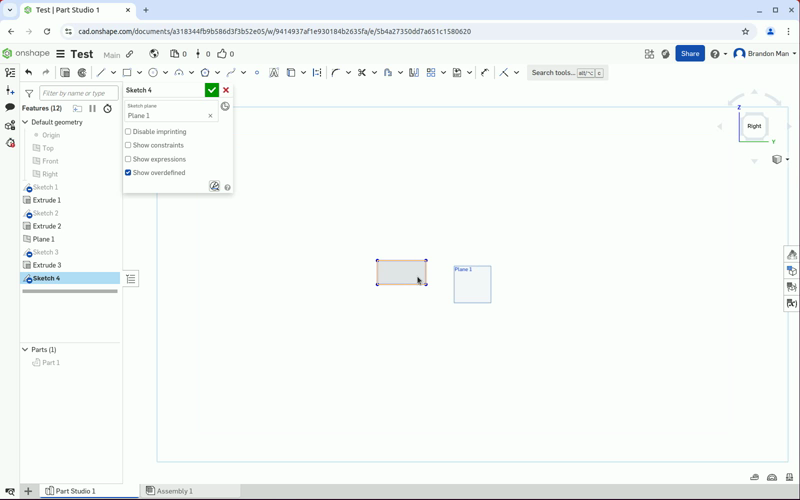
scroll(6)
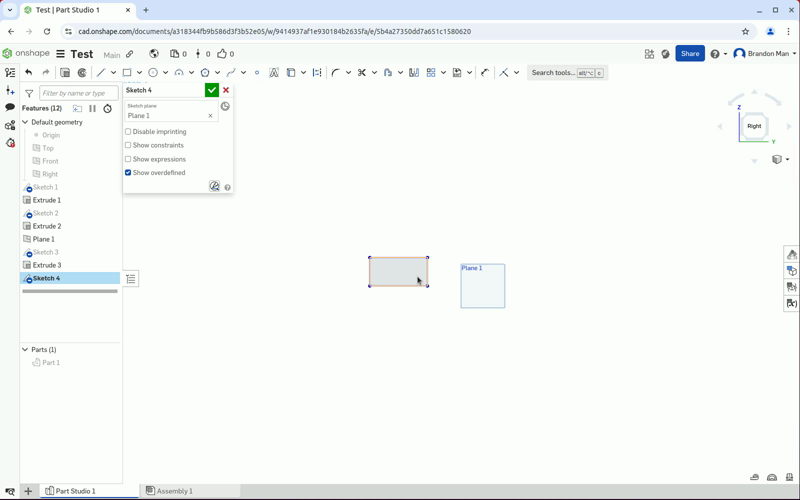
scroll(6)
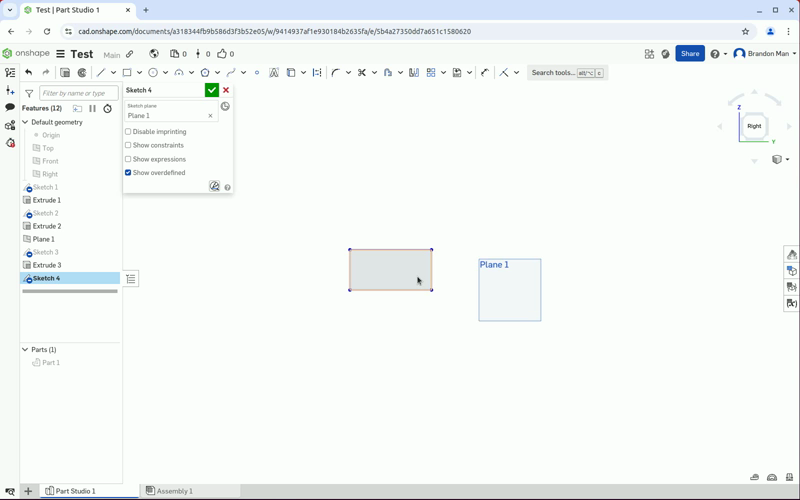
scroll(6)
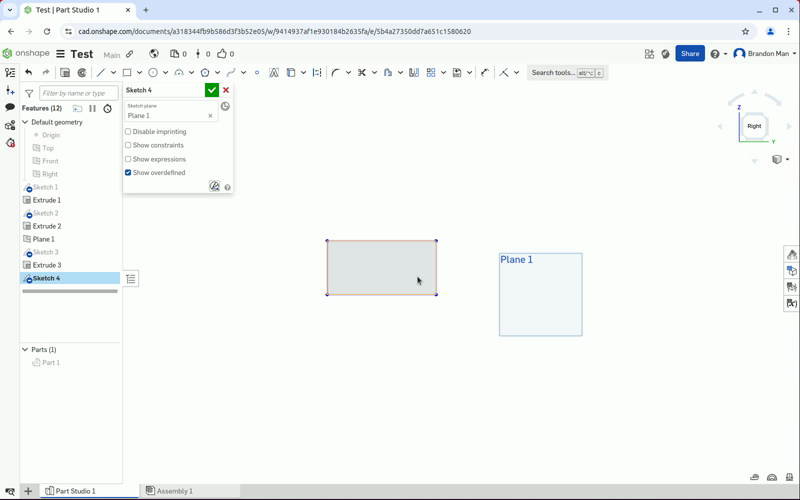
scroll(6)
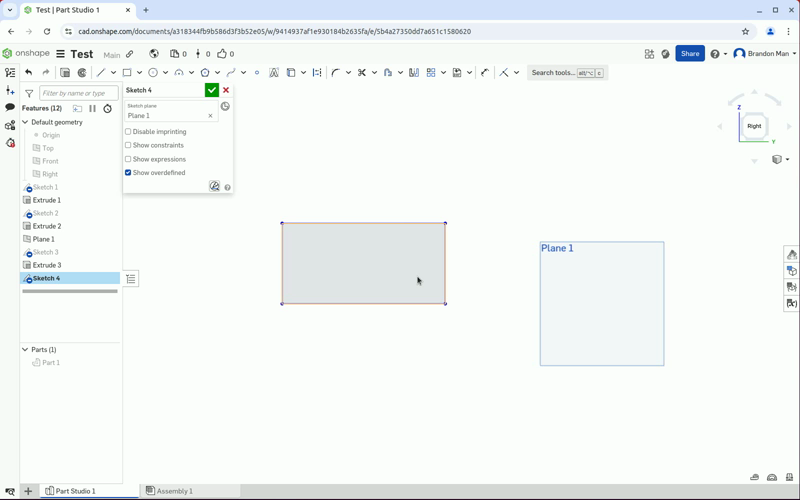
scroll(6)
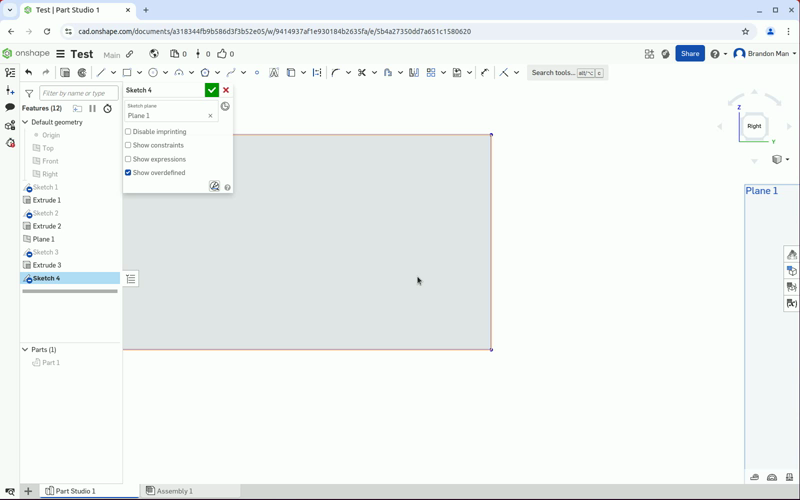
click(417, 276)
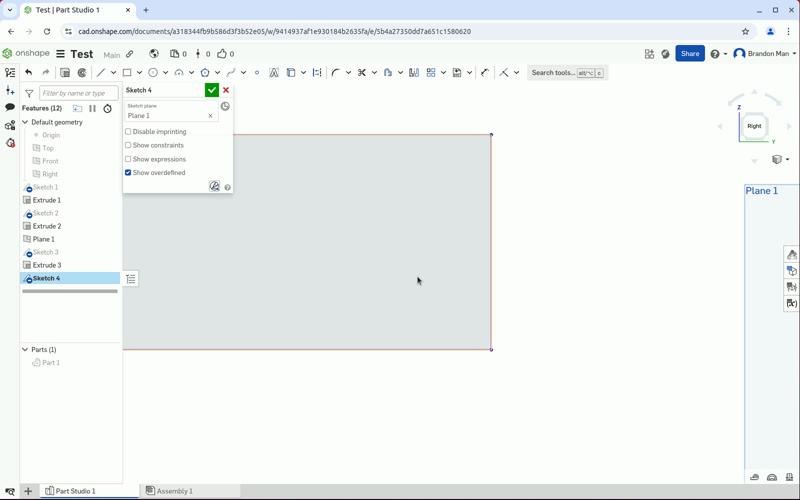
scroll(-6)
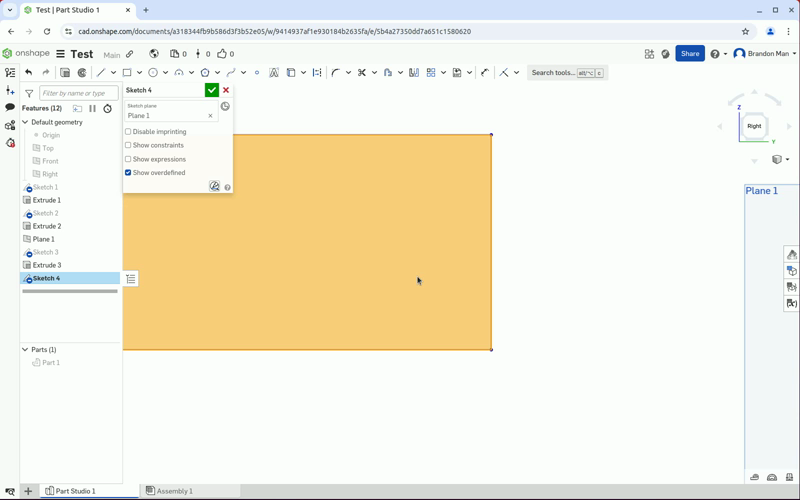
scroll(-6)
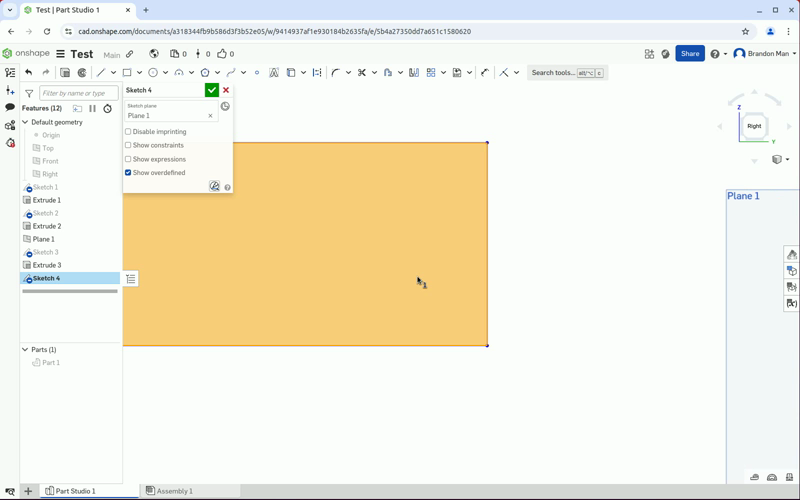
scroll(-6)
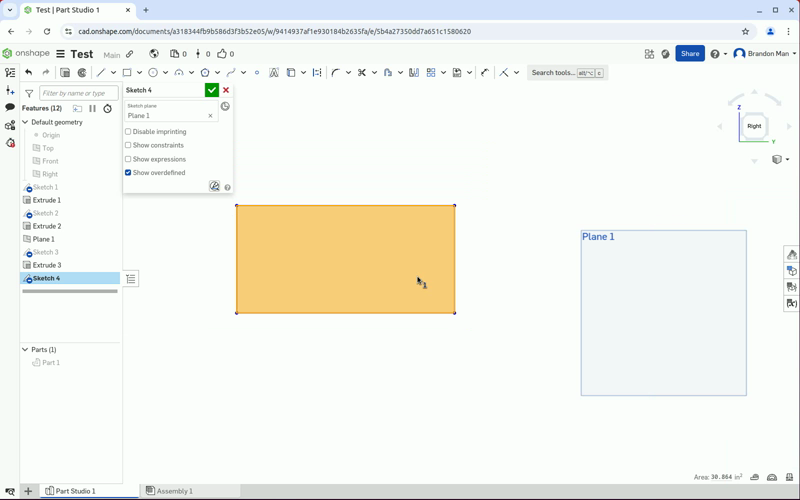
scroll(-6)
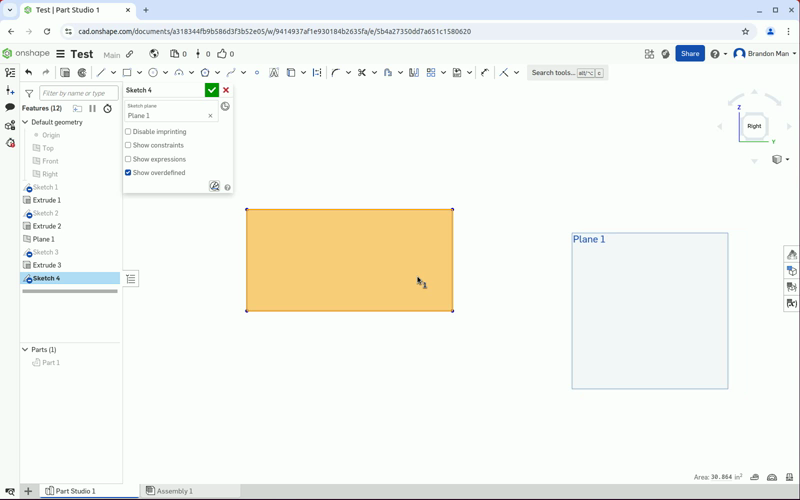
scroll(-6)
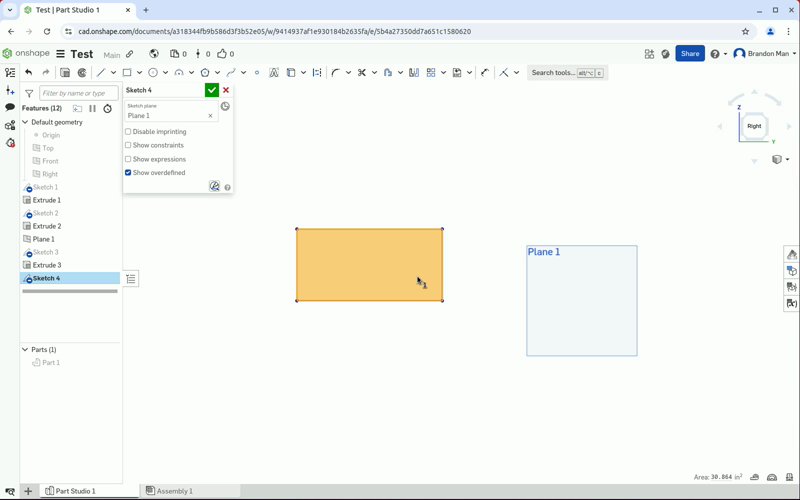
scroll(-6)
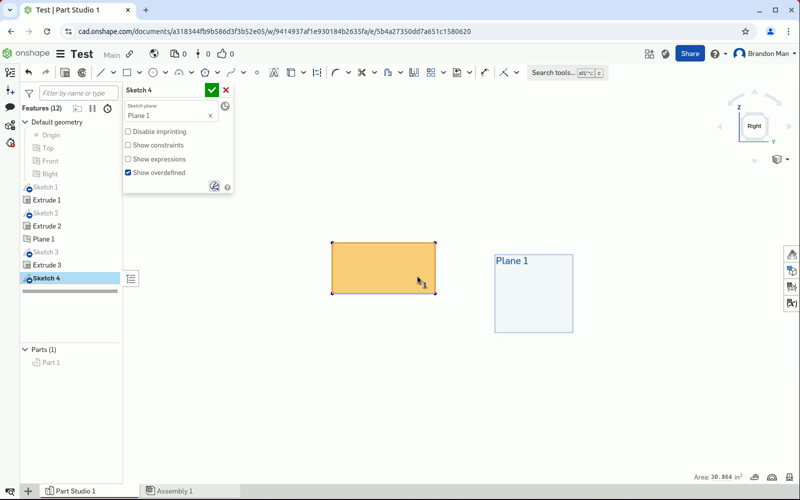
scroll(-6)
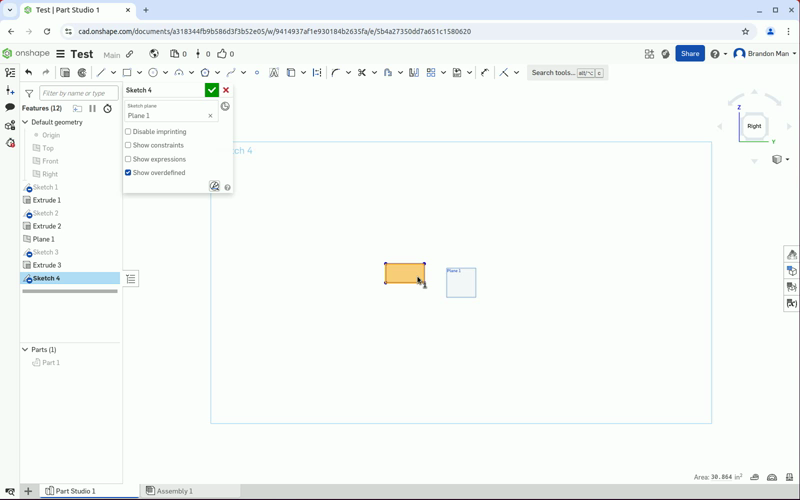
mouse_move(73, 352)
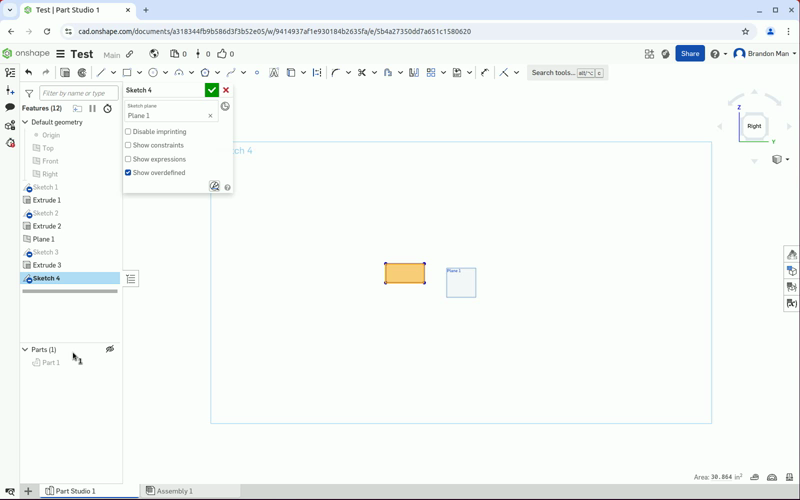
key(shift+y)
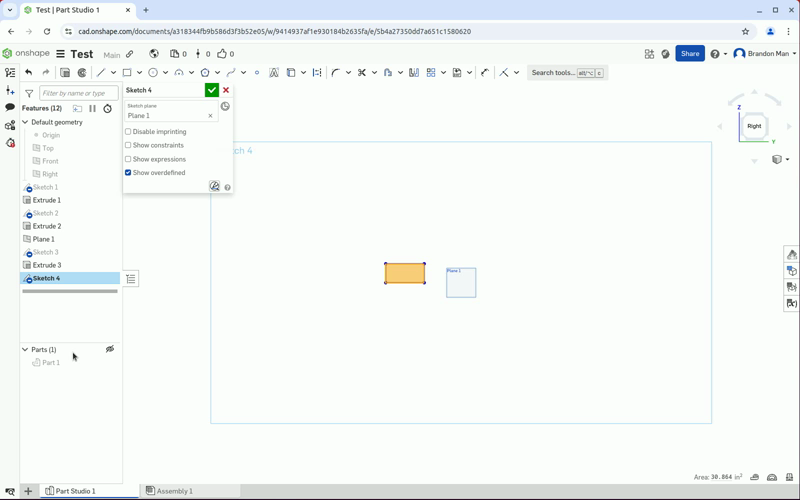
key(shift+e)
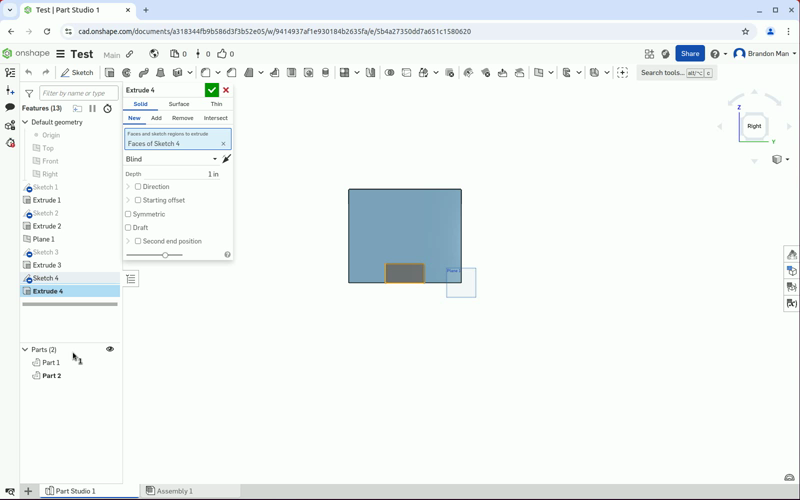
mouse_move(143, 106)
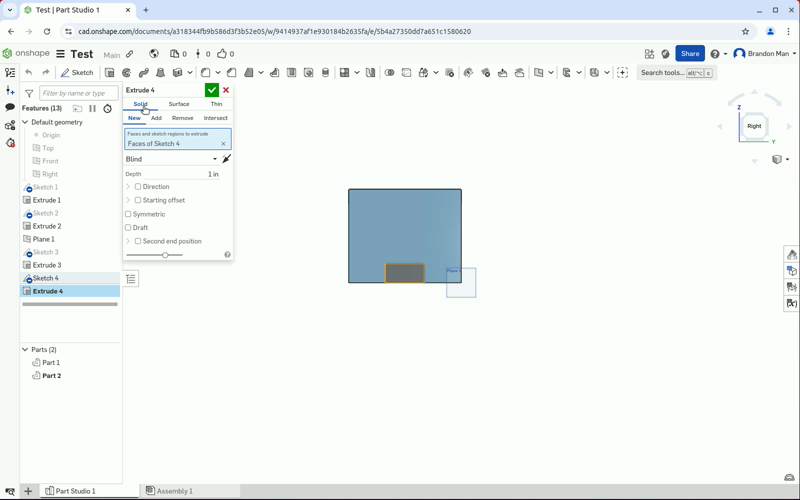
click(143, 106)
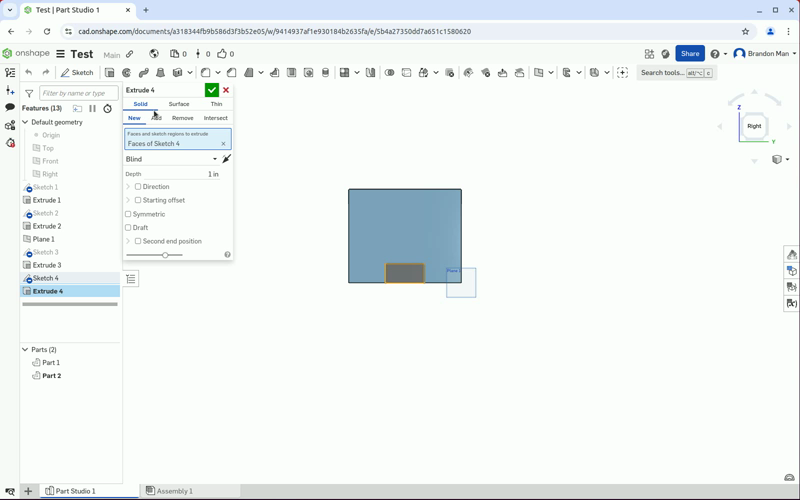
mouse_move(186, 120)
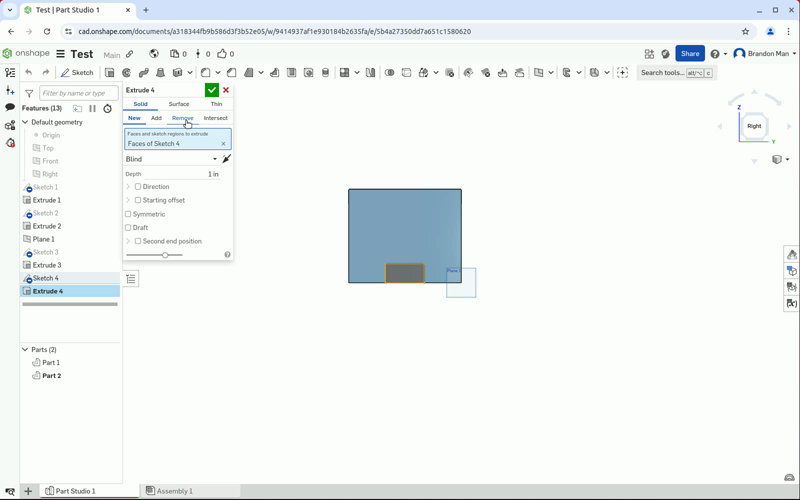
click(186, 120)
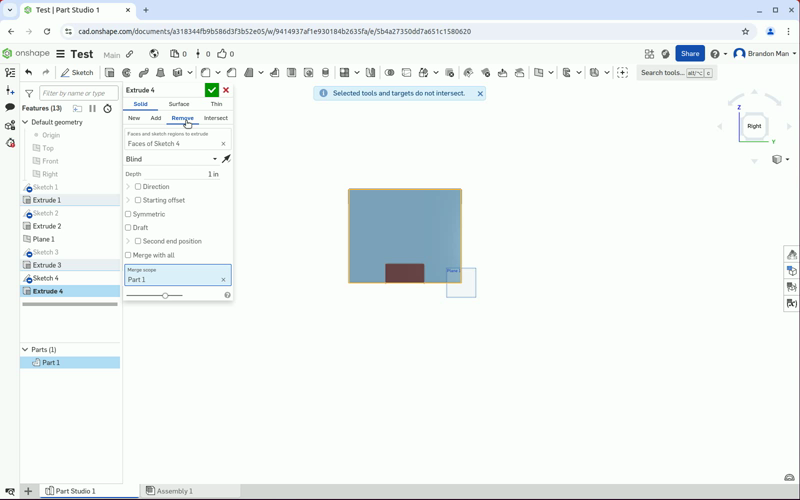
key(tab, 4)
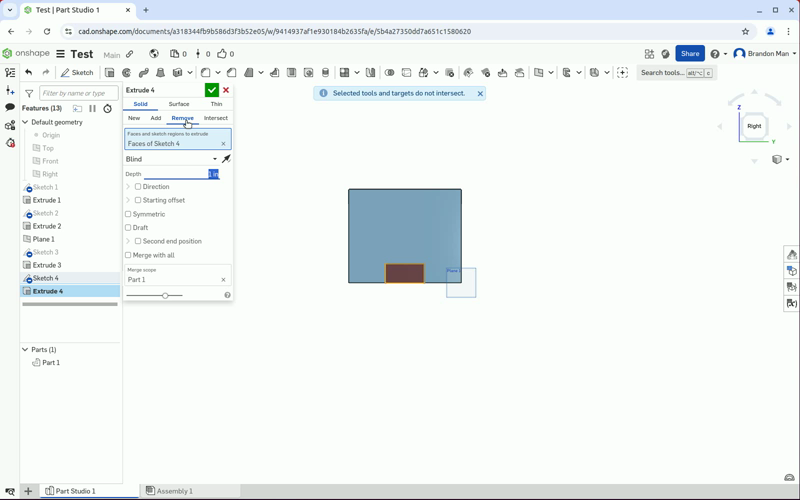
text(15.405)
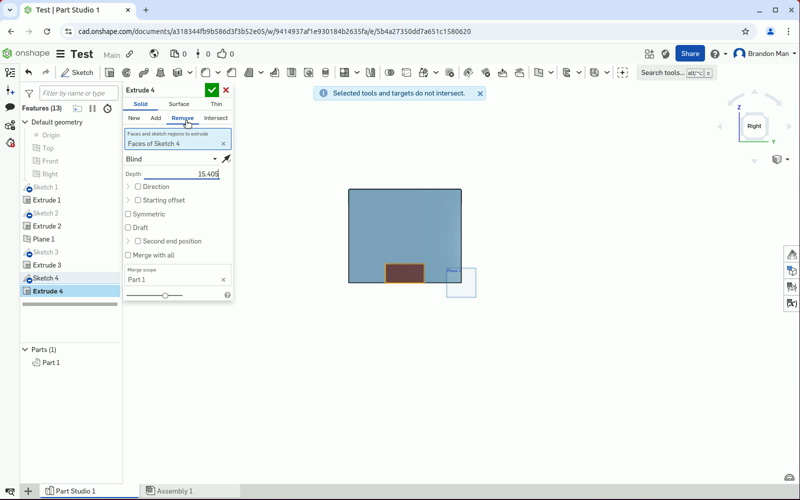
key(tab, 6)
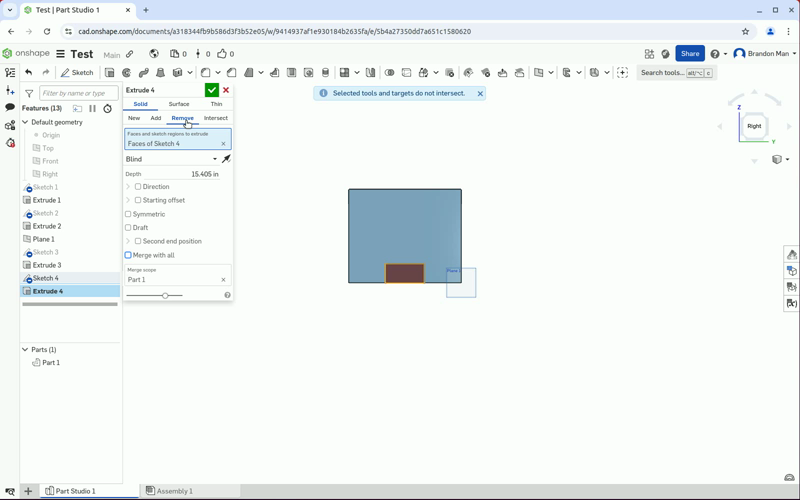
key(space)
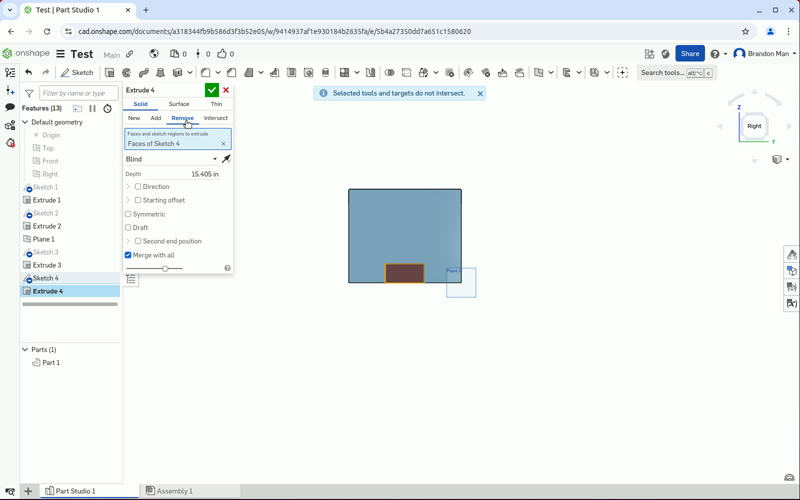
key(enter)
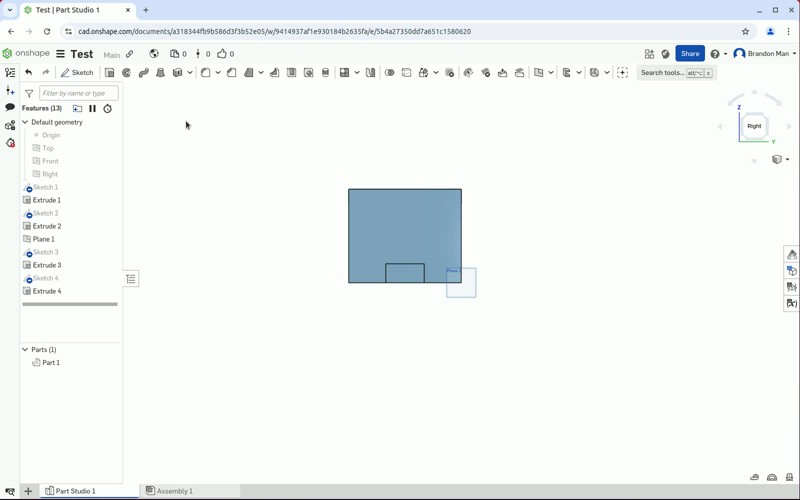
key(shift+h)
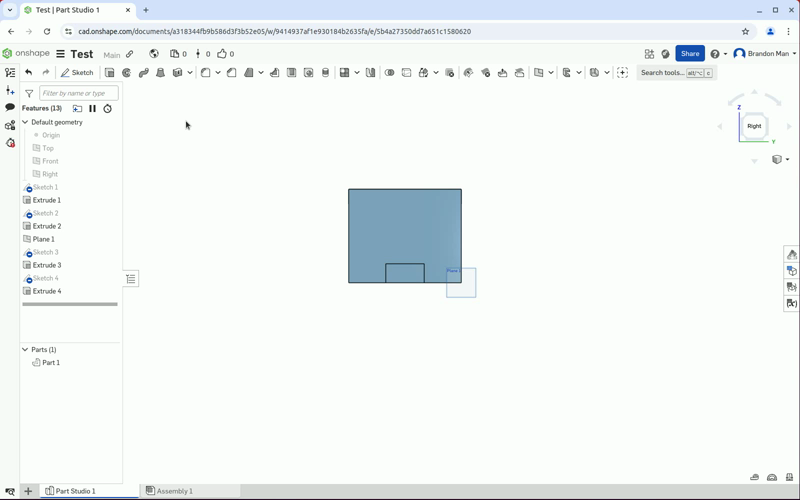
key(shift+h)
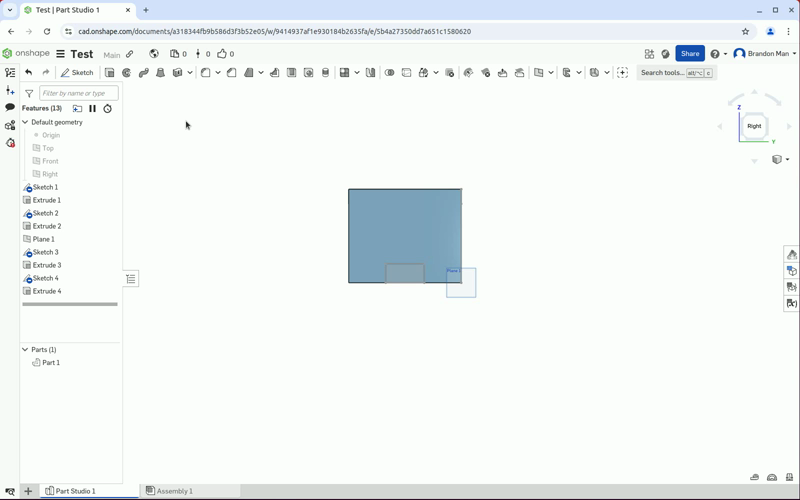
key(shift+7)
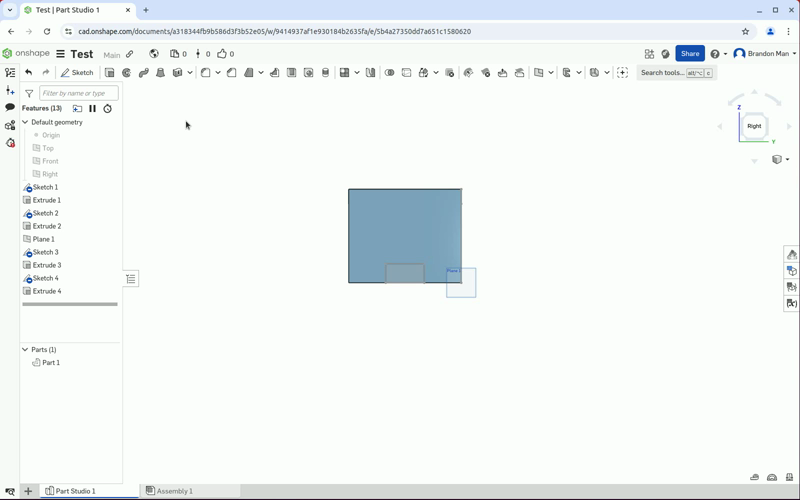
key(right, 2)
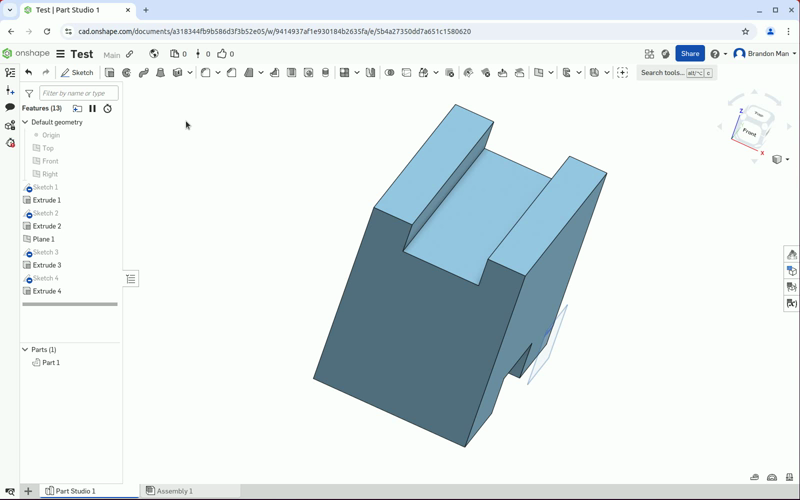
key(down, 2)
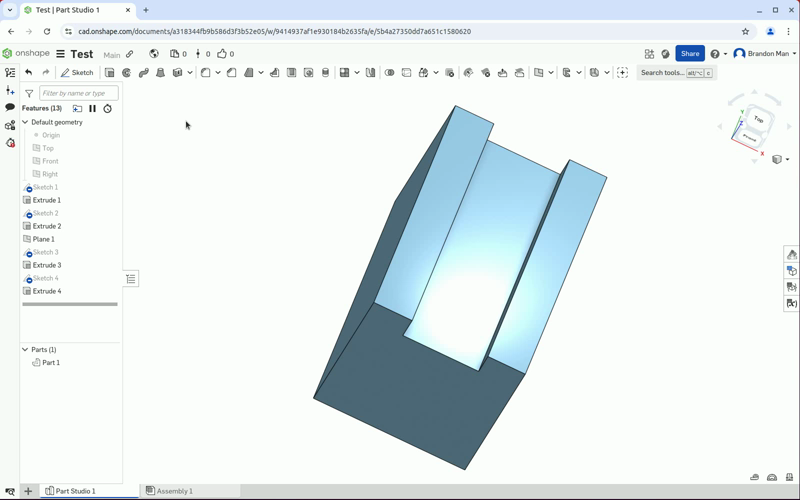
key(up, 2)
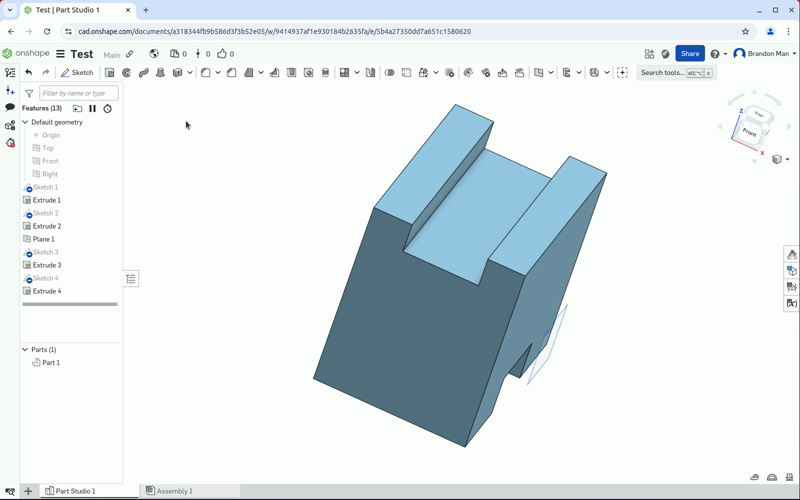
key(left, 2)
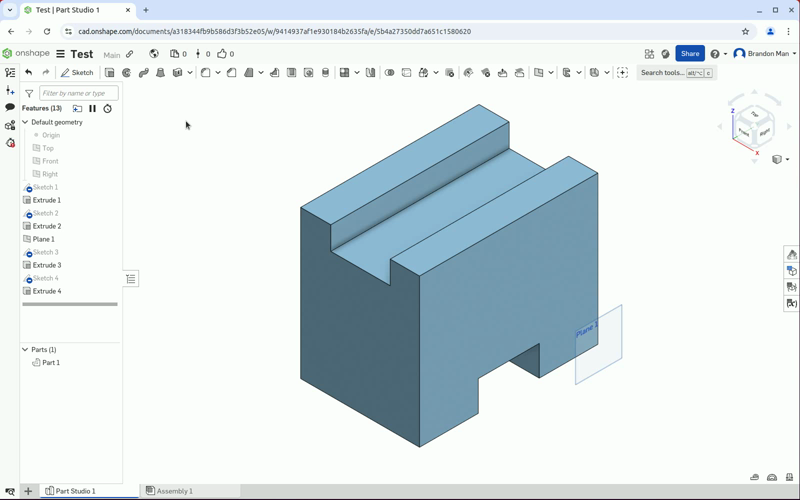
mouse_move(73, 189)
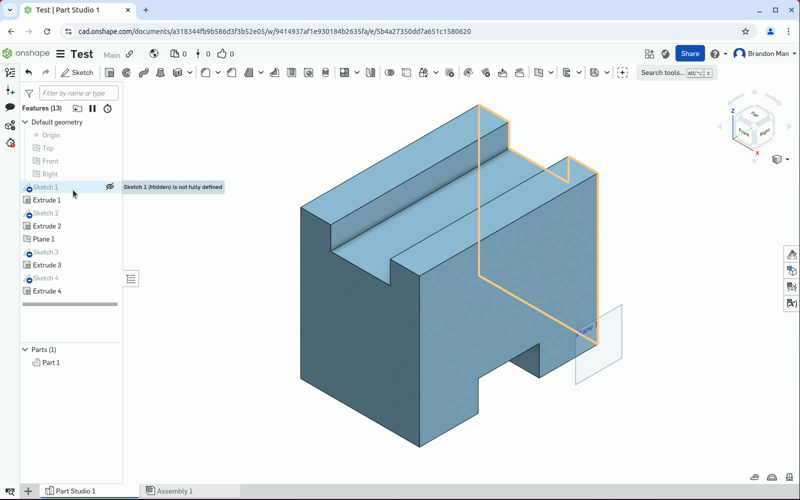
click(73, 189)